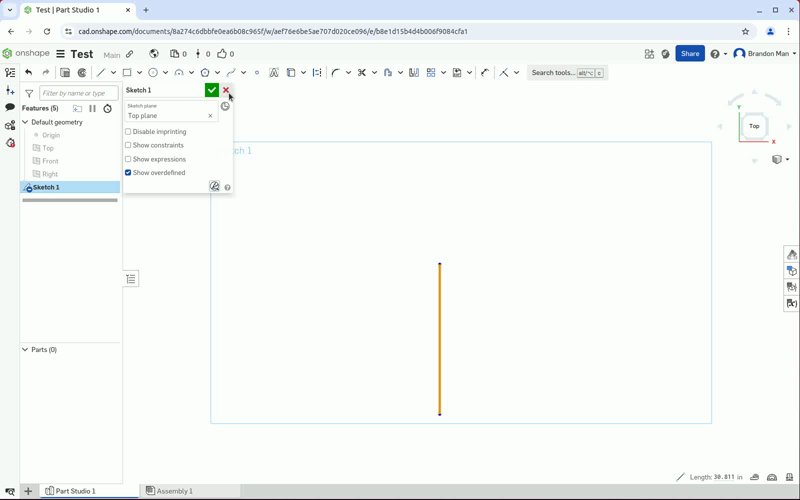
key(shift+h)
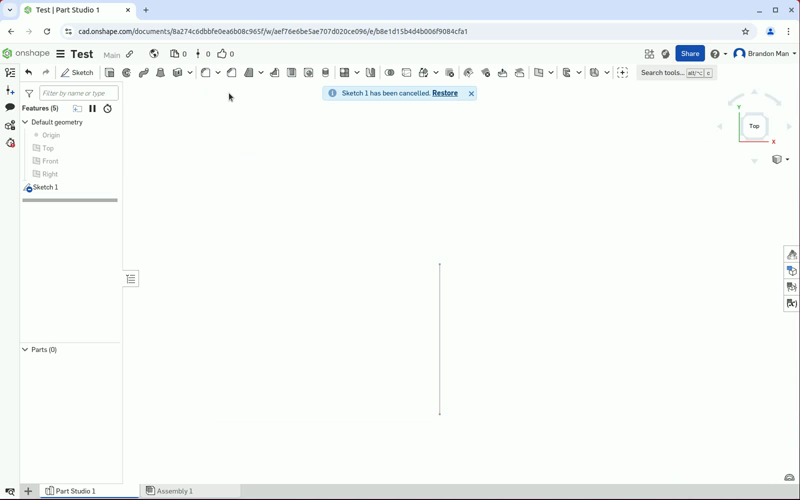
key(shift+s)
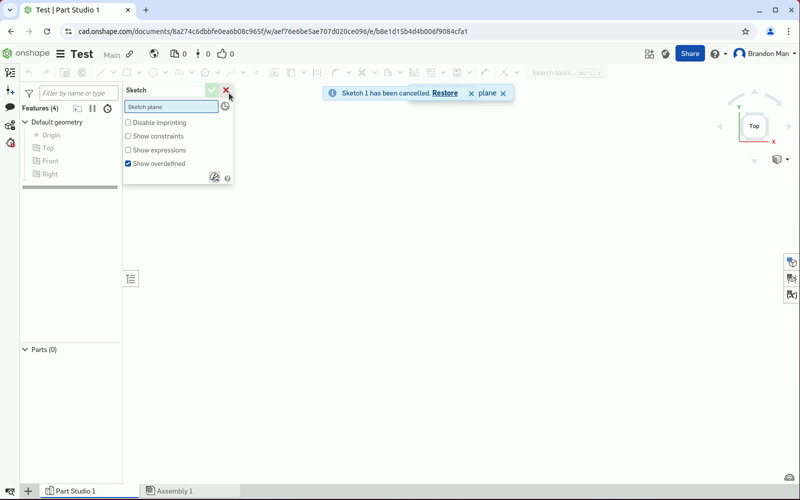
mouse_move(73, 150)
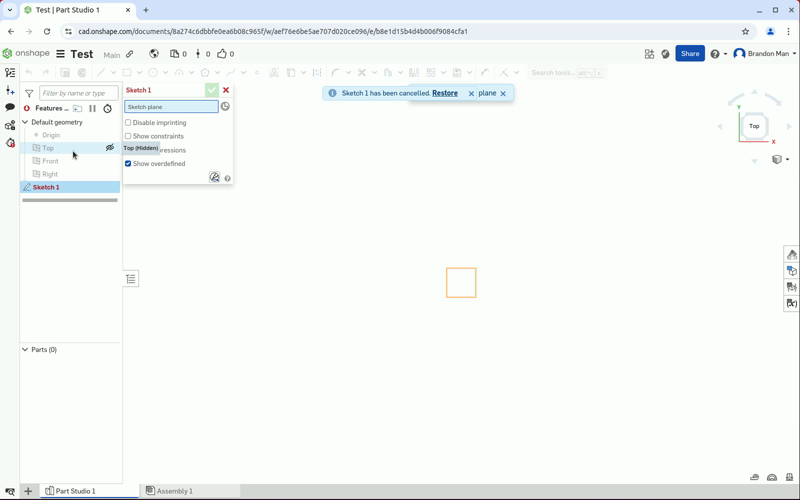
click(73, 150)
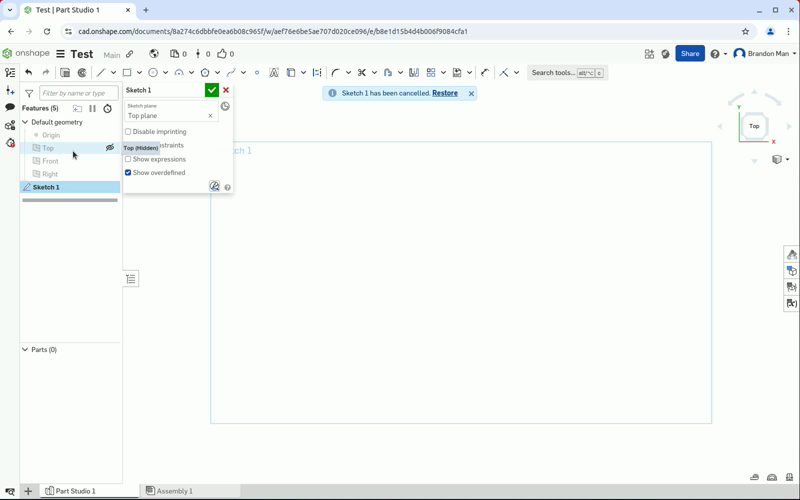
mouse_move(73, 352)
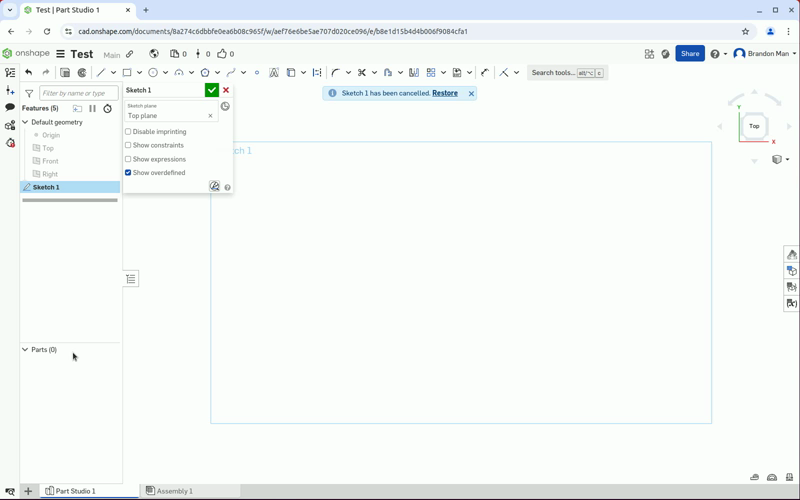
key(y)
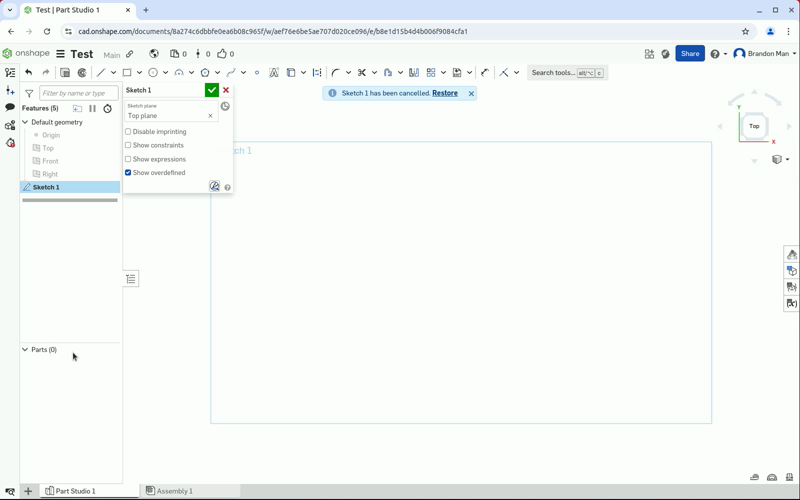
key(l)
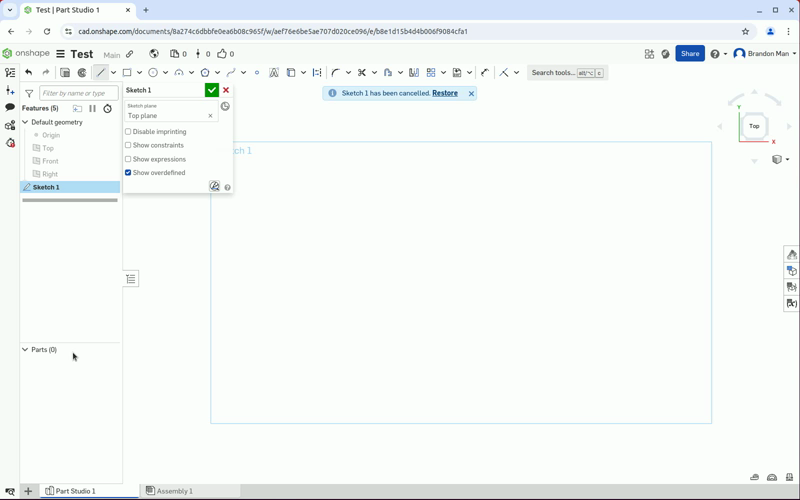
key_down(shift)
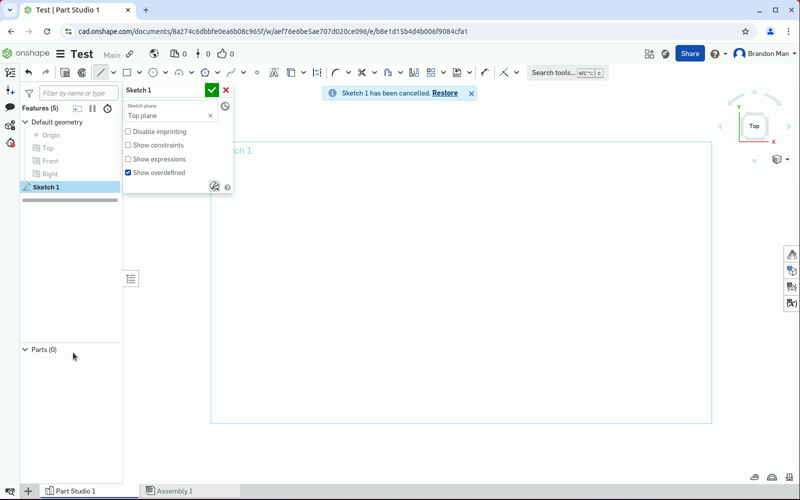
mouse_move(449, 271)
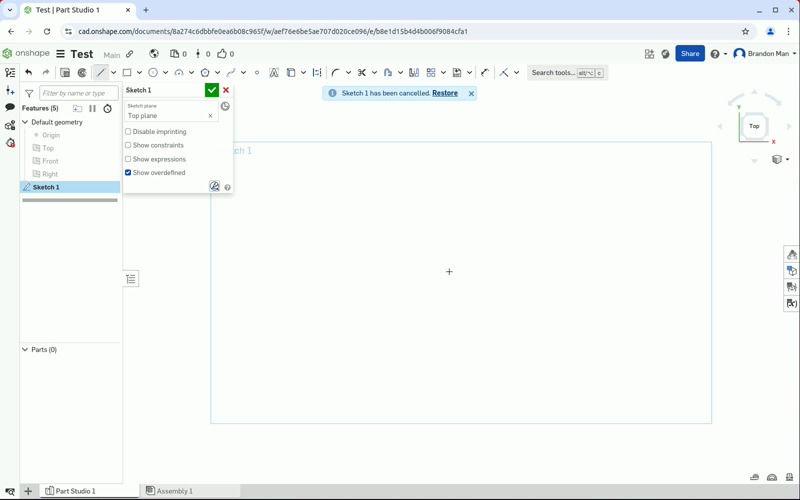
click(449, 271)
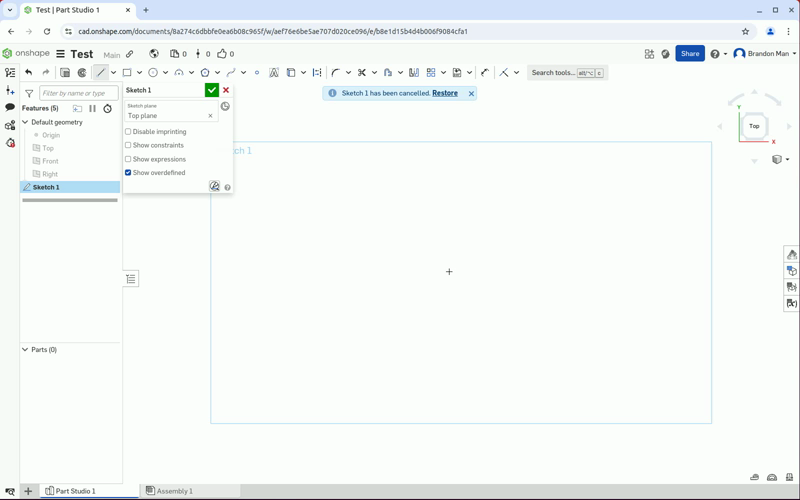
key_up(shift)
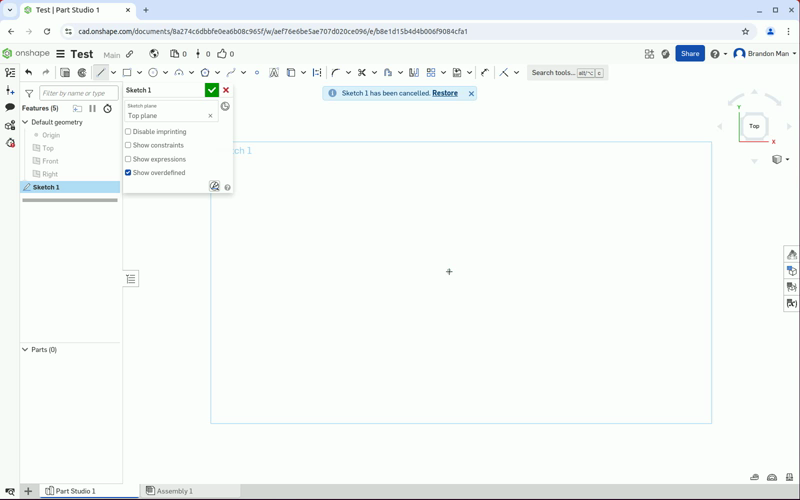
key_down(shift)
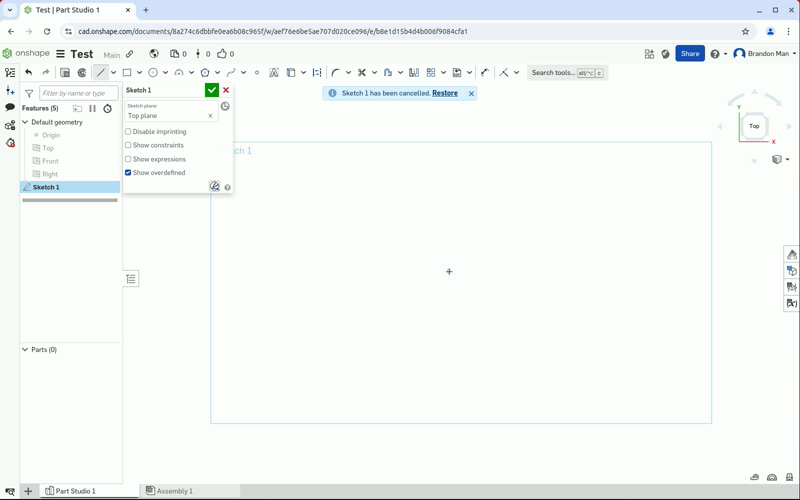
mouse_move(479, 271)
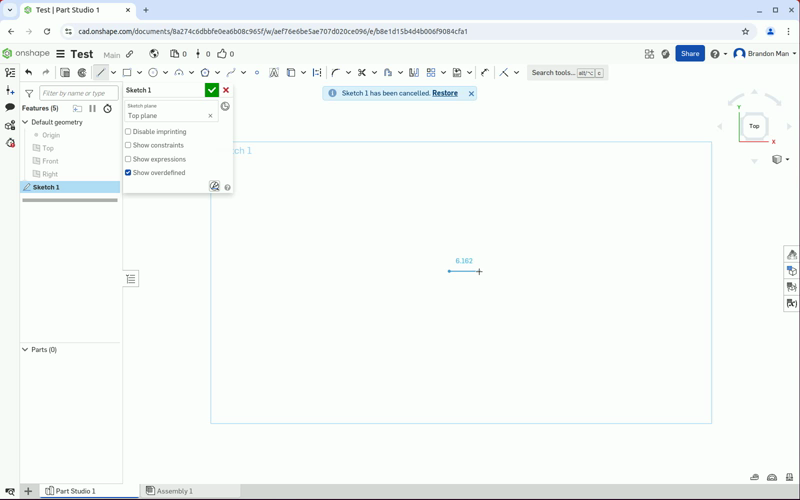
mouse_move(460, 271)
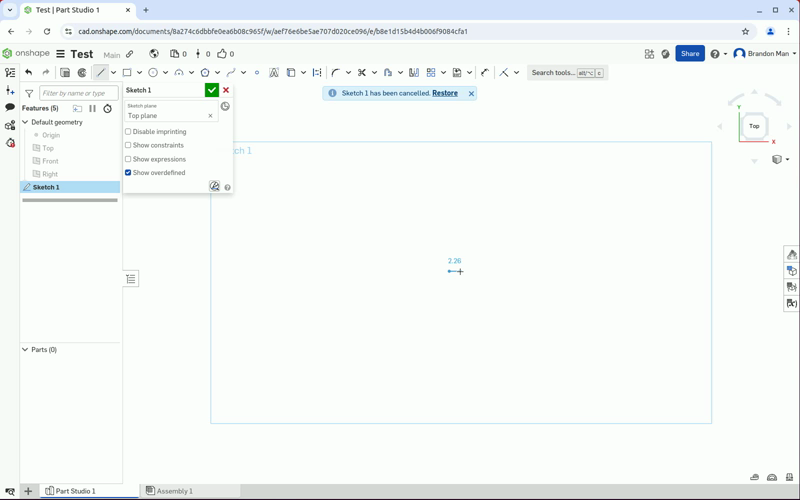
click(460, 271)
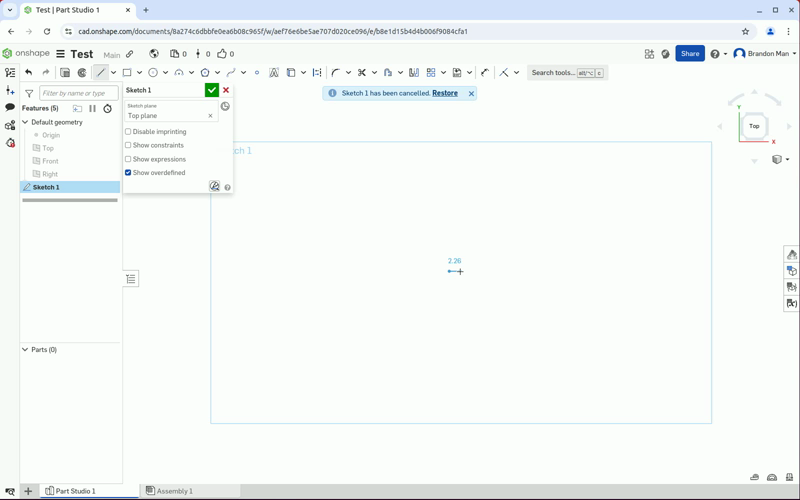
key_up(shift)
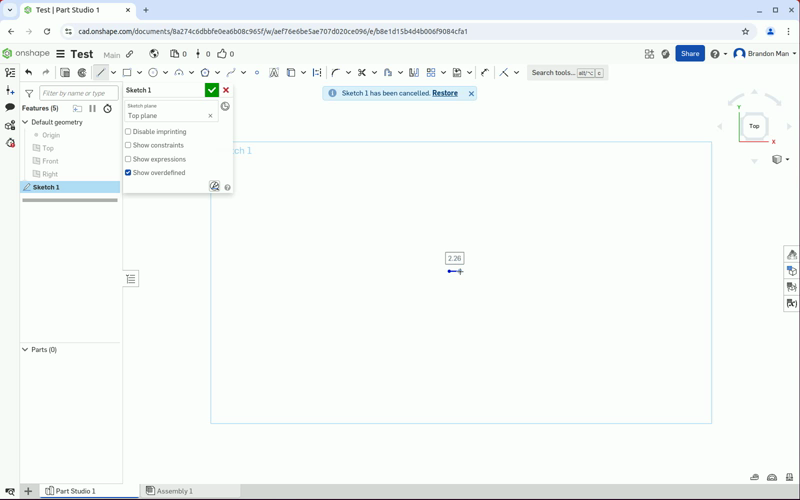
key_down(shift)
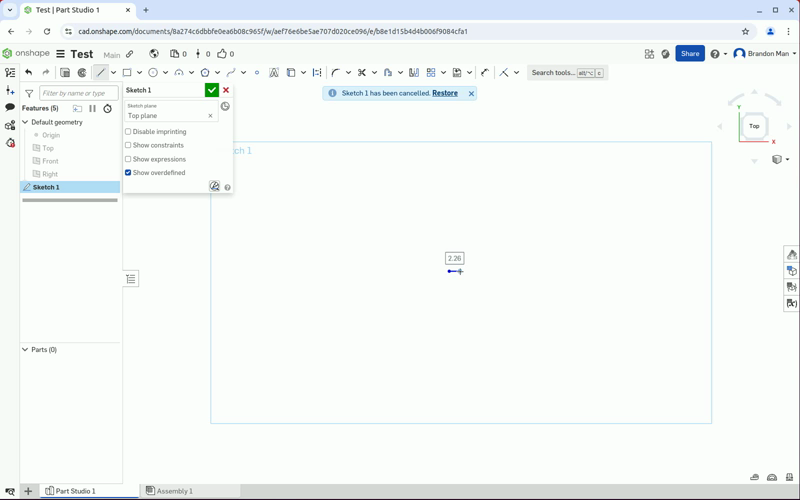
mouse_move(490, 271)
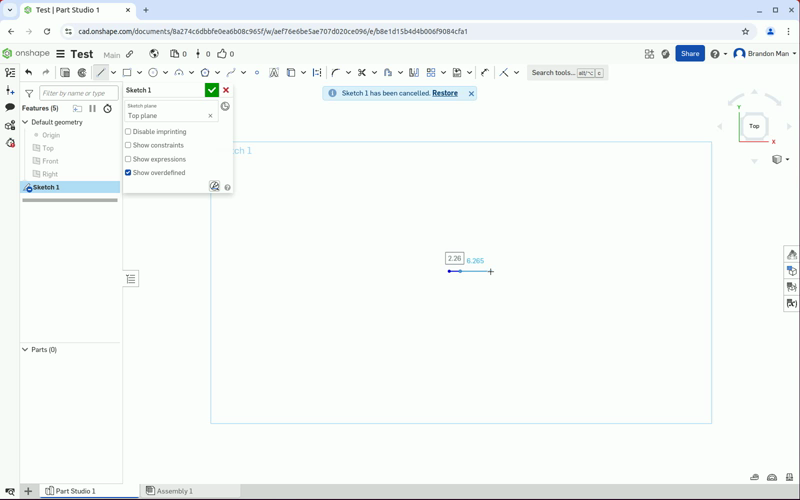
mouse_move(460, 282)
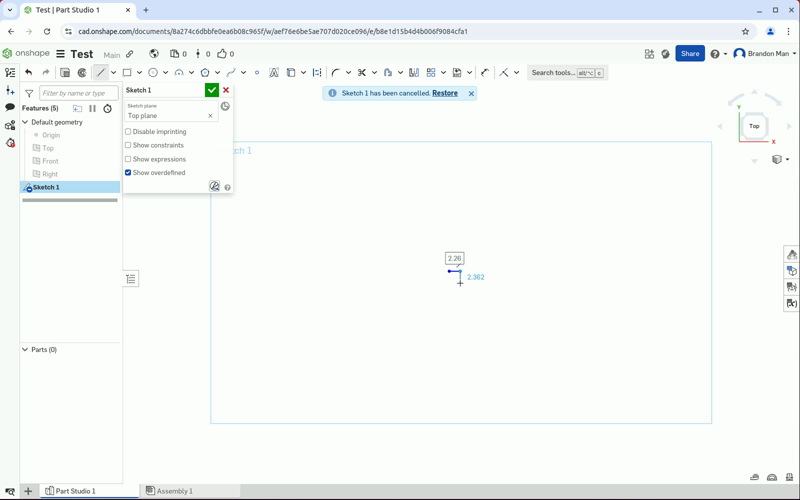
click(460, 282)
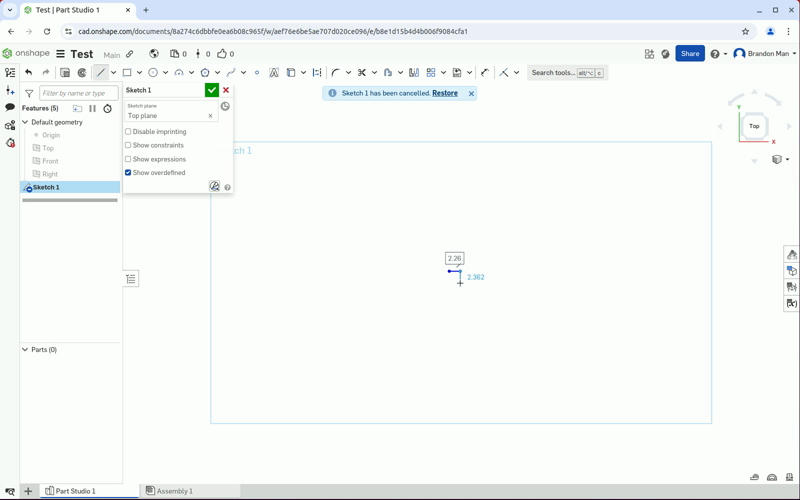
key_up(shift)
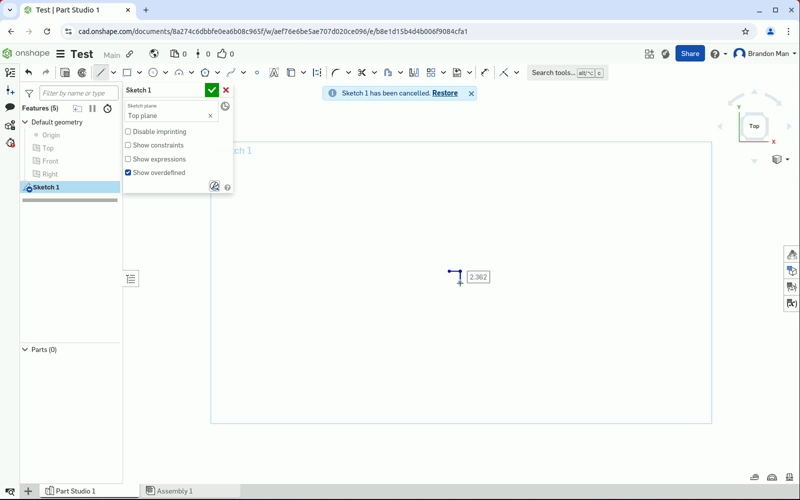
key_down(shift)
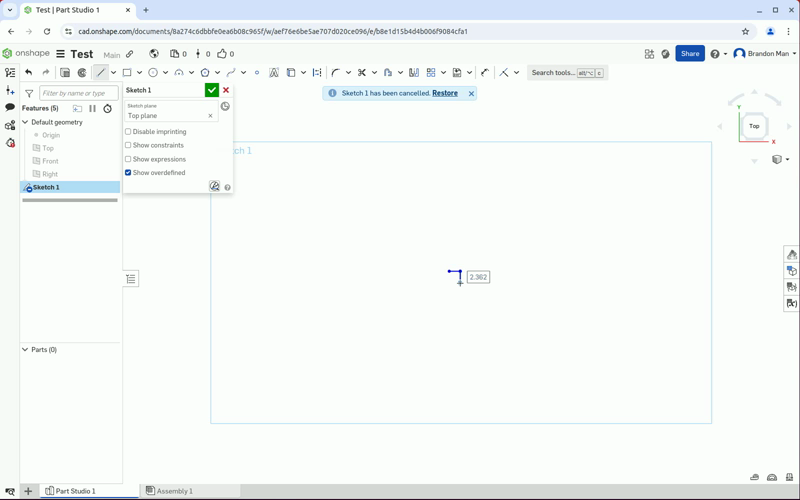
mouse_move(528, 282)
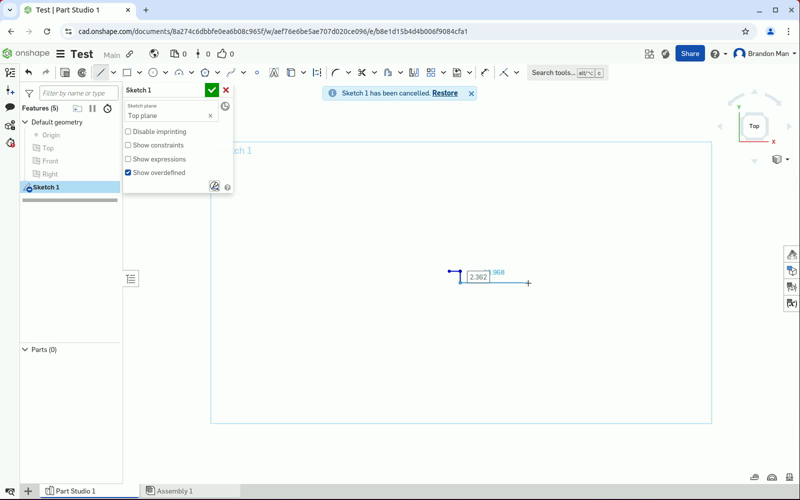
click(528, 282)
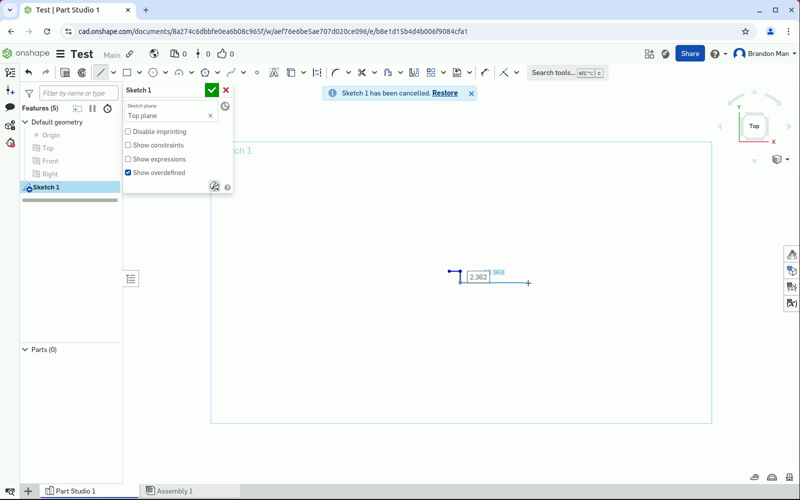
key_up(shift)
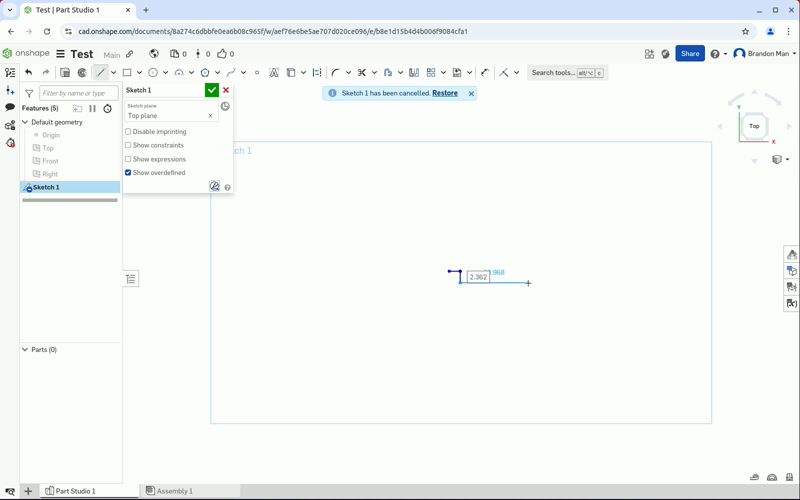
key_down(shift)
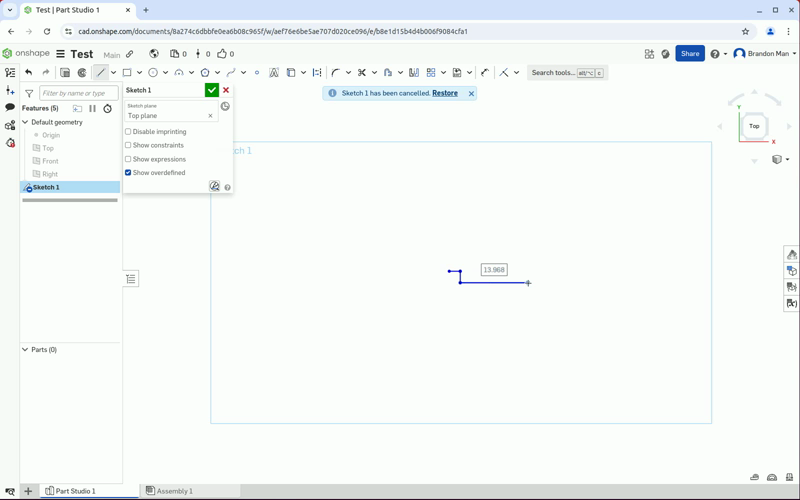
mouse_move(558, 282)
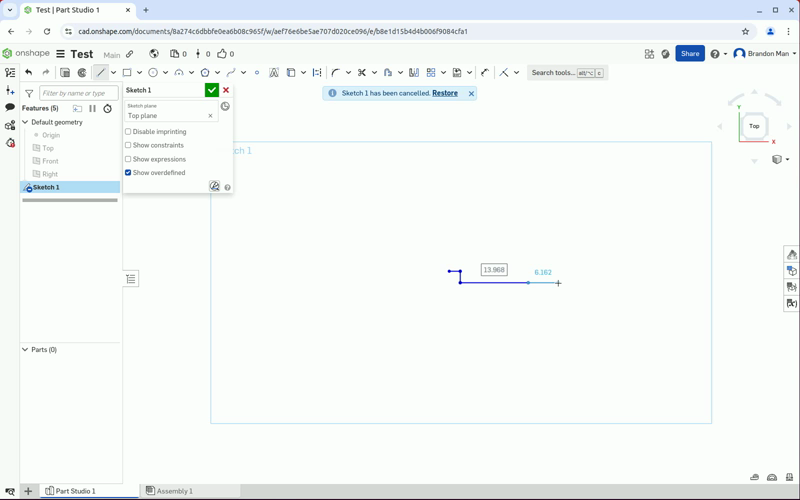
mouse_move(528, 271)
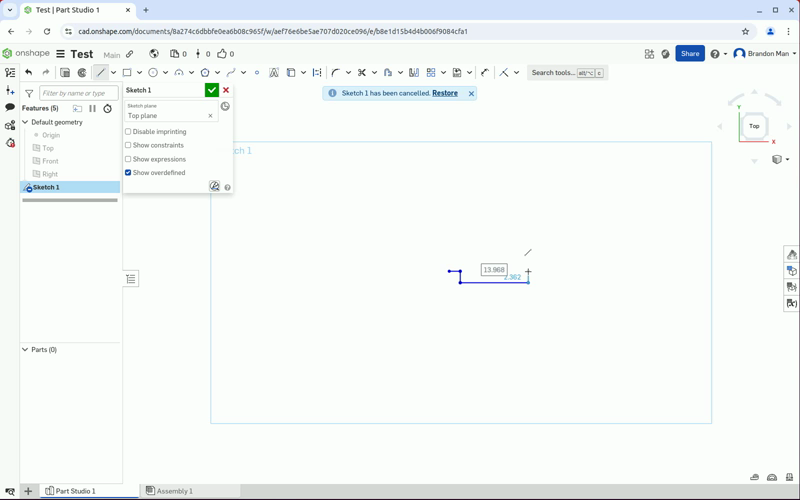
click(528, 271)
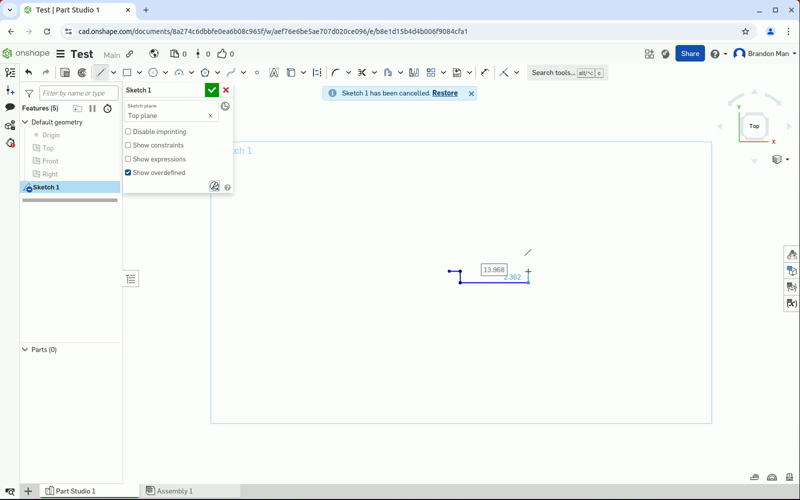
key_up(shift)
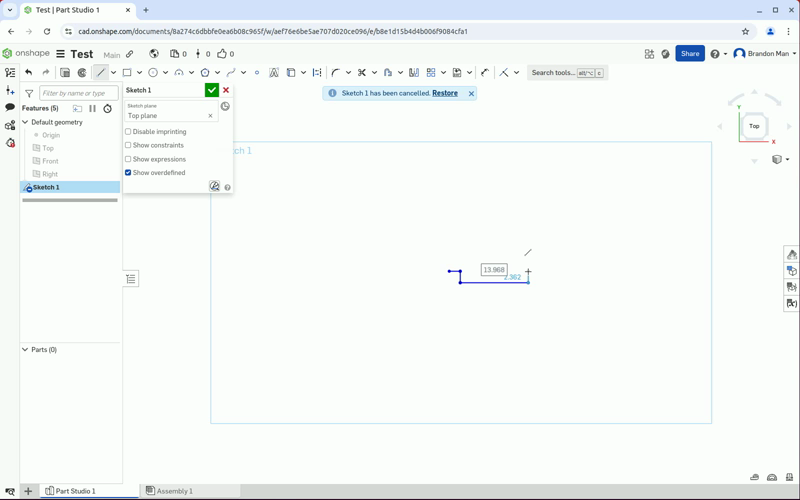
key_down(shift)
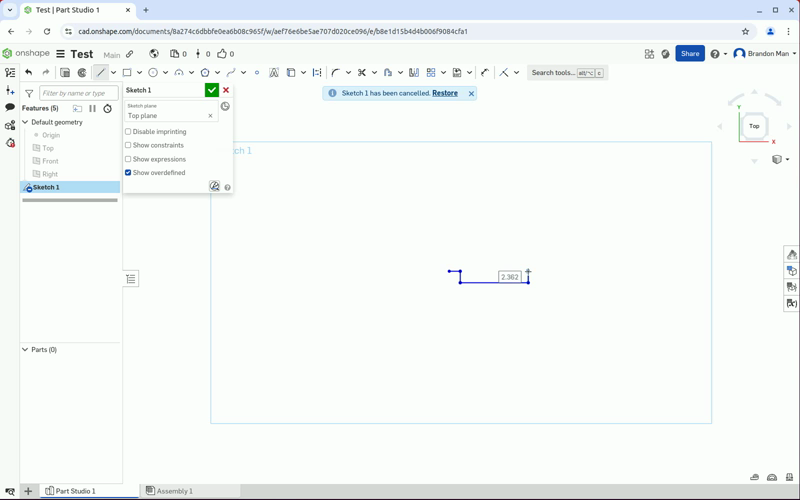
mouse_move(558, 271)
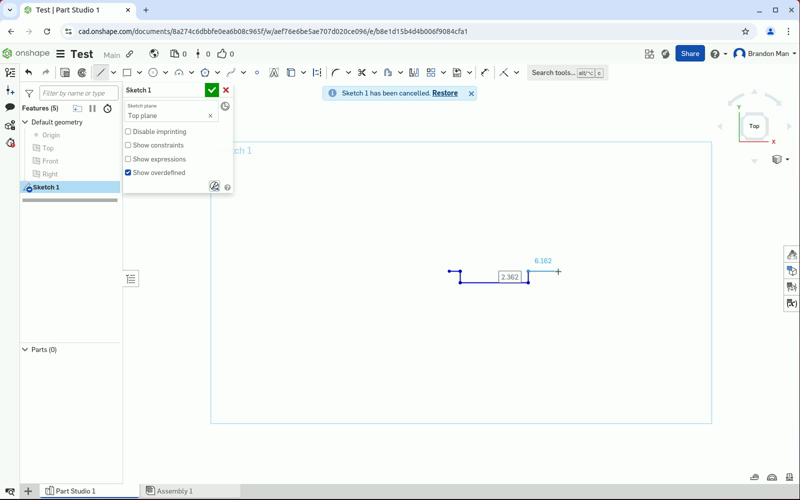
mouse_move(539, 271)
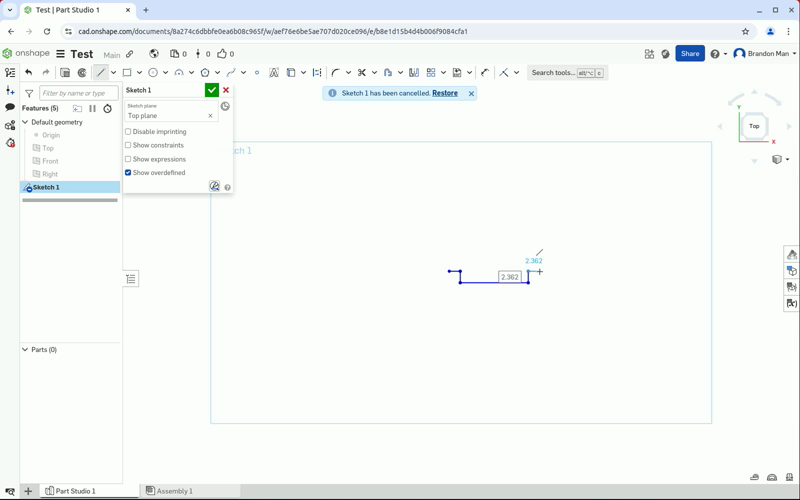
click(539, 271)
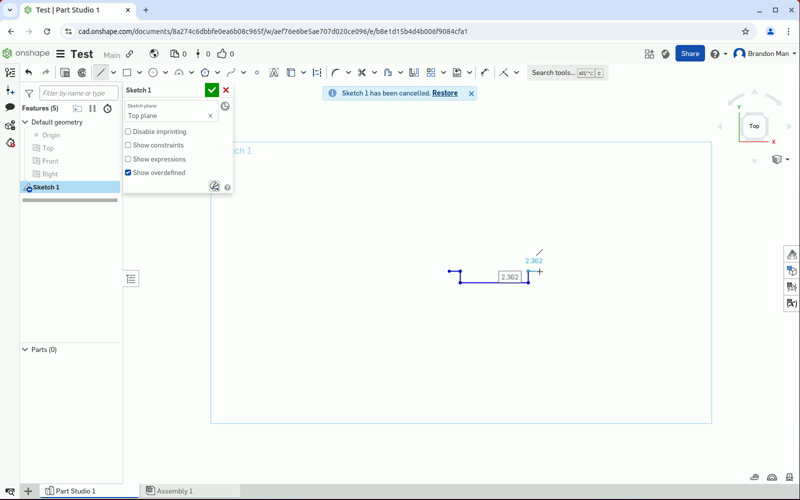
key_up(shift)
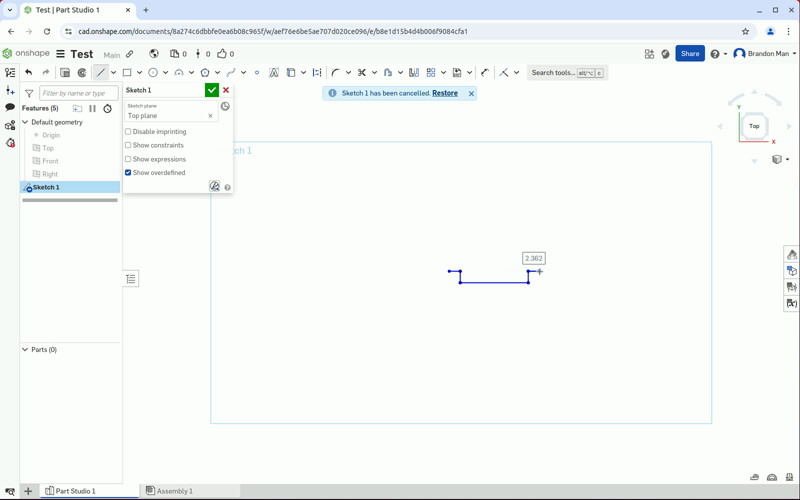
key_down(shift)
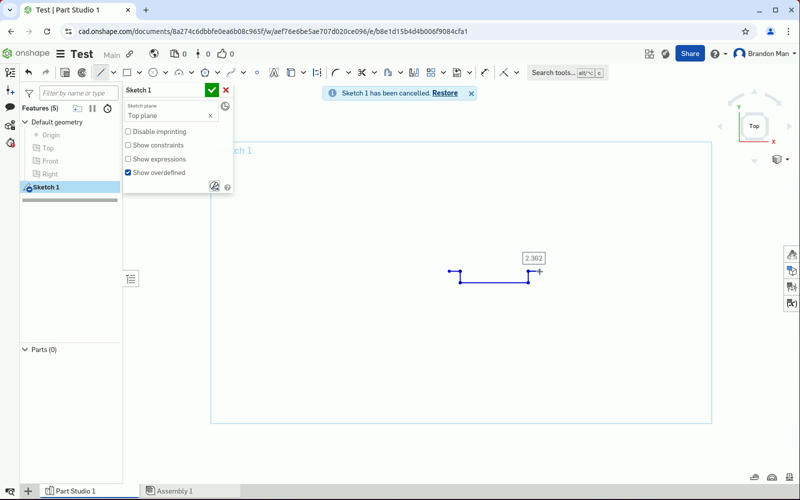
mouse_move(569, 271)
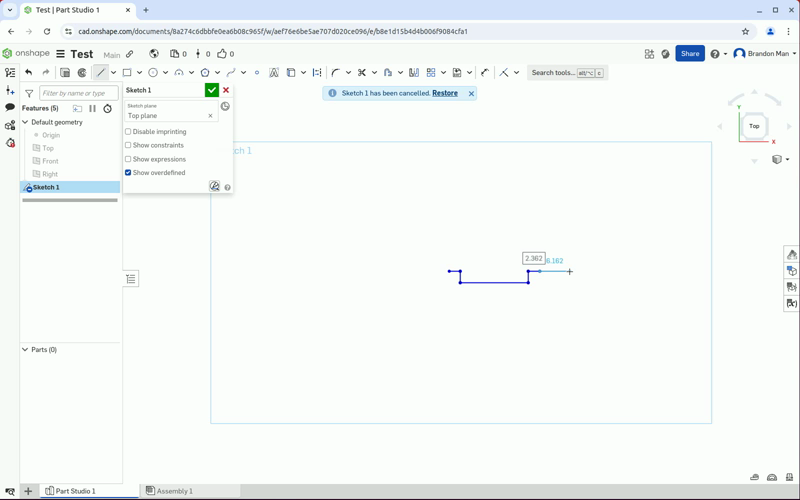
mouse_move(539, 233)
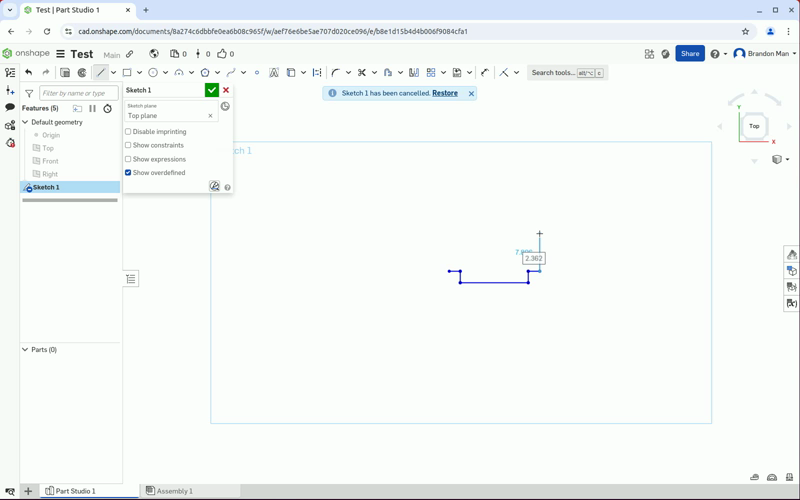
click(539, 233)
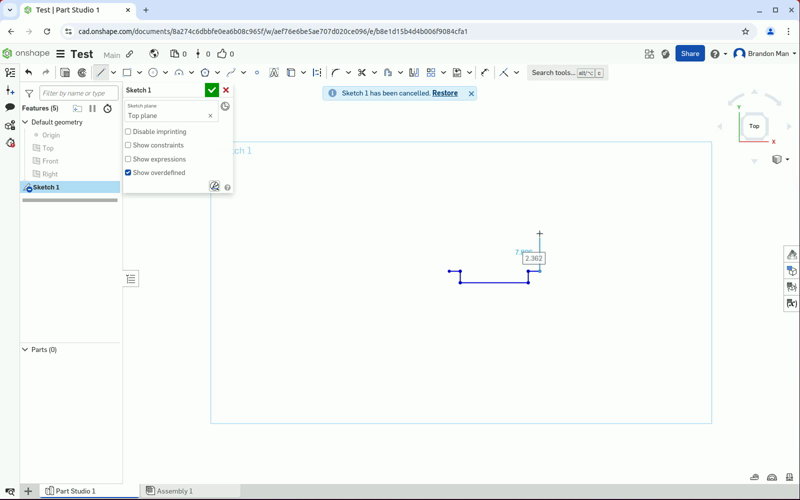
key_up(shift)
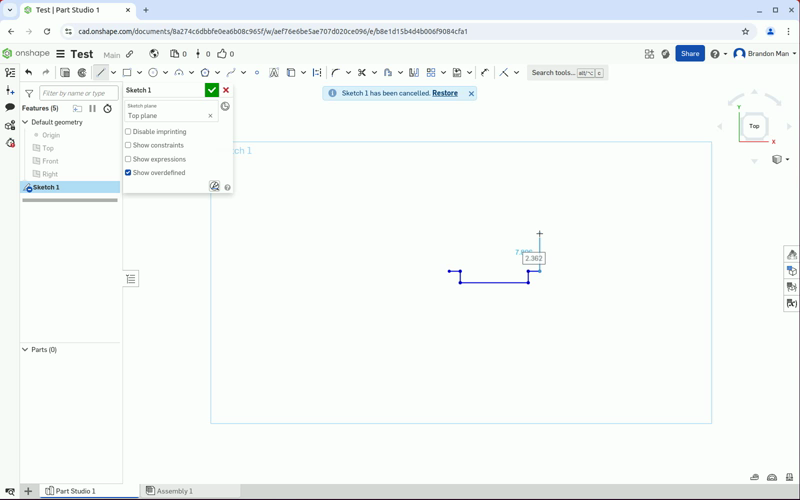
key_down(shift)
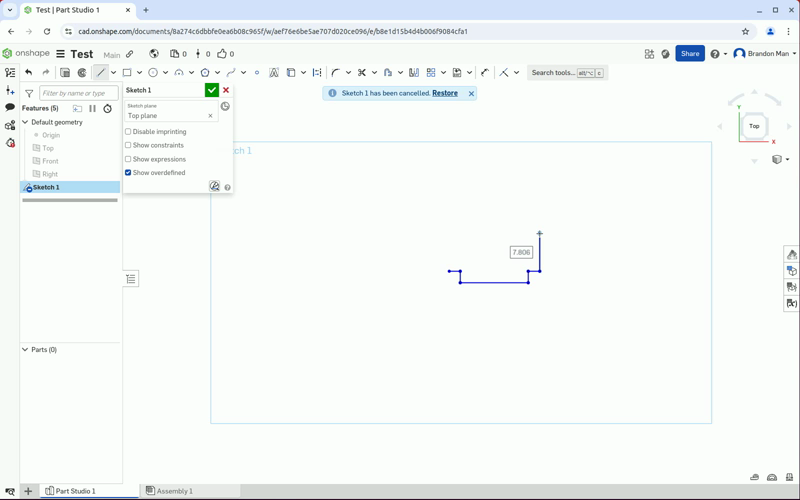
mouse_move(449, 233)
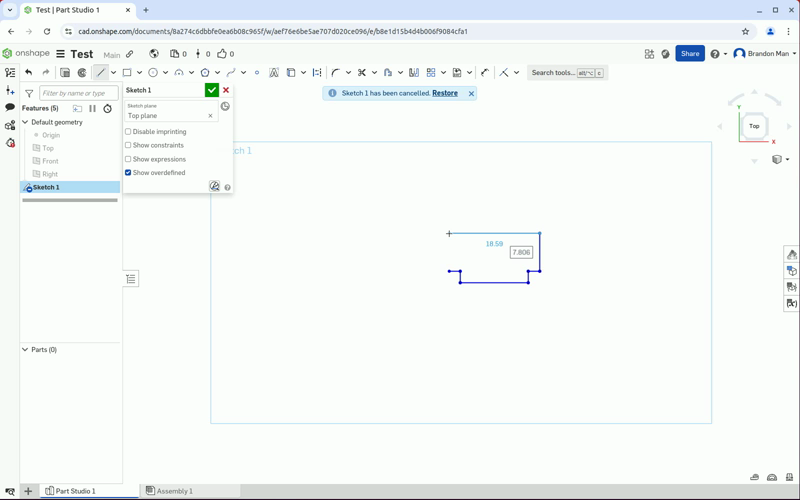
click(449, 233)
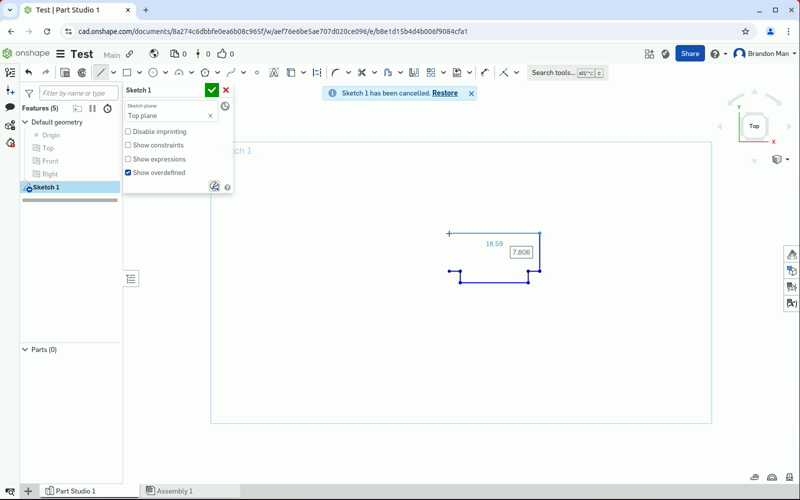
key_up(shift)
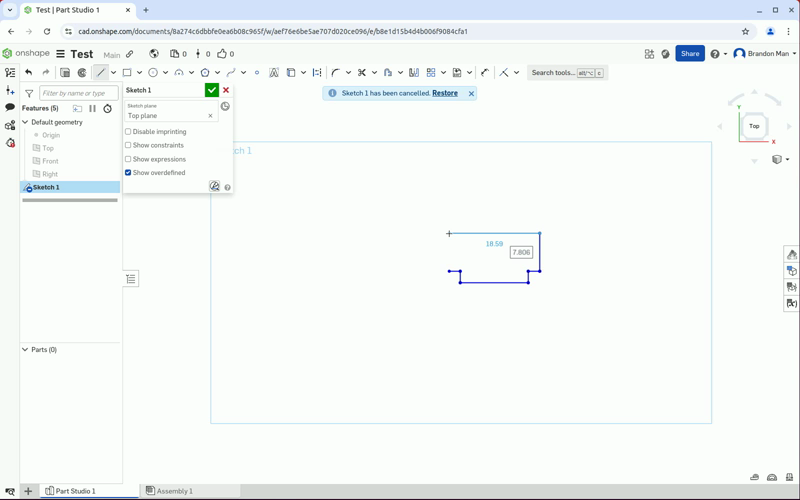
mouse_move(479, 233)
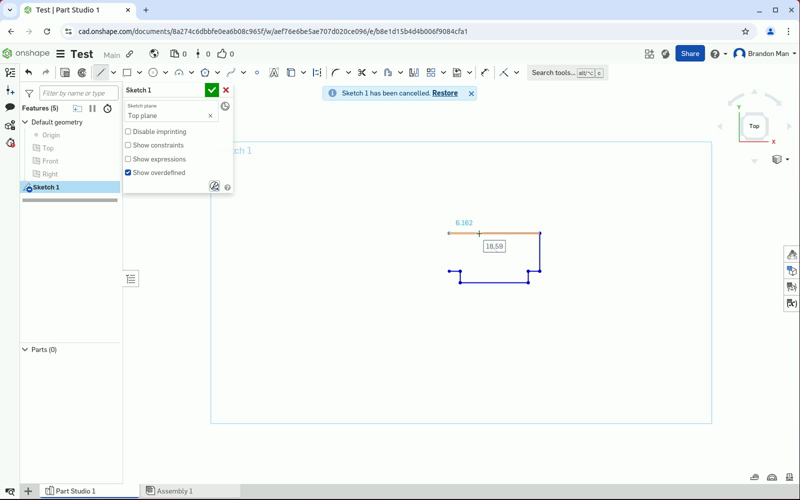
key_down(shift)
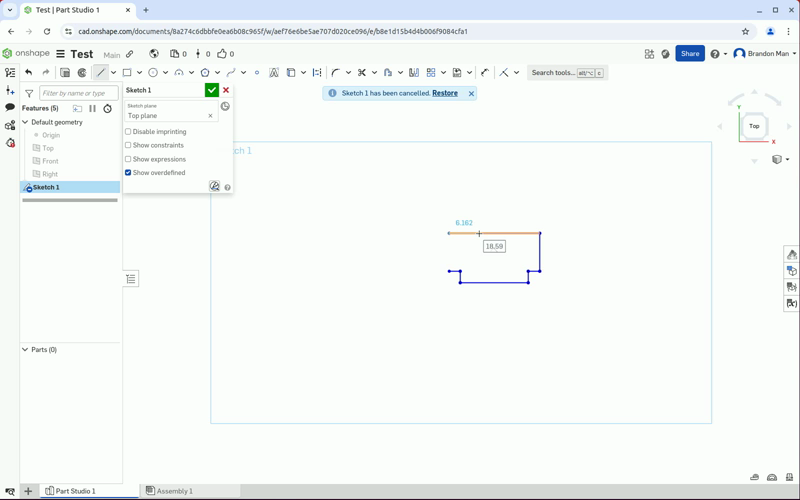
mouse_move(449, 271)
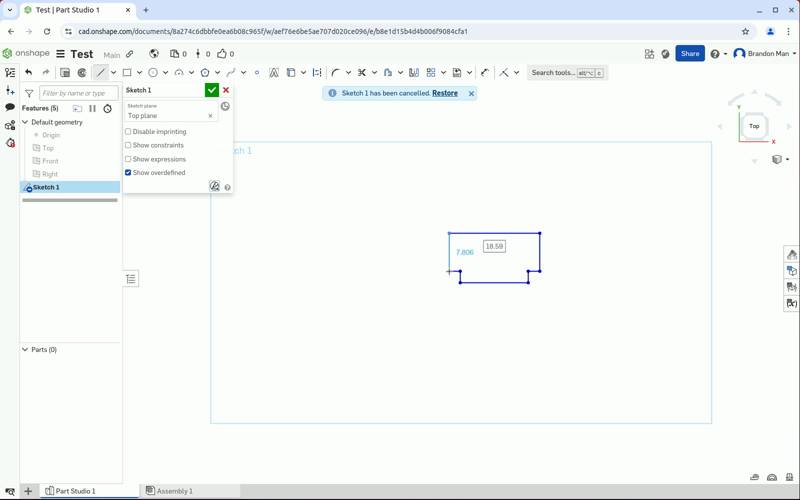
key_up(shift)
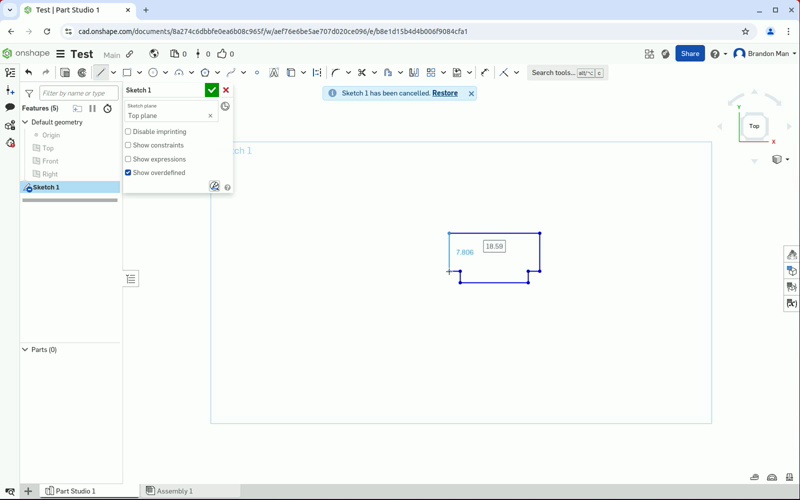
click(449, 271)
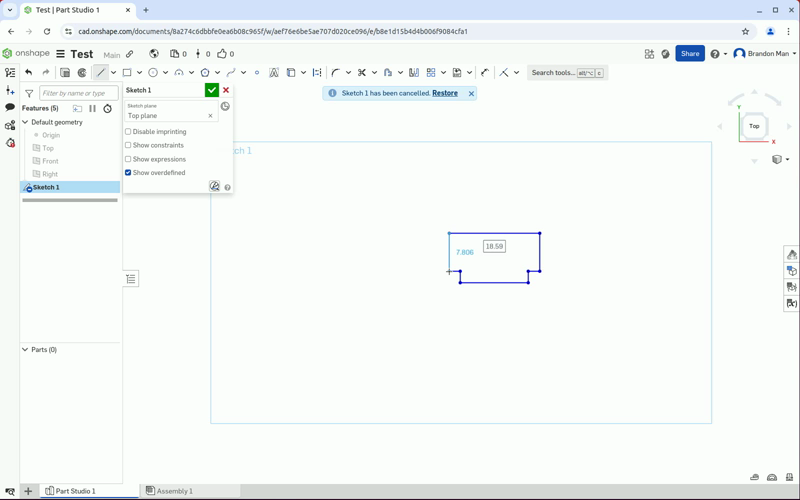
key(esc)
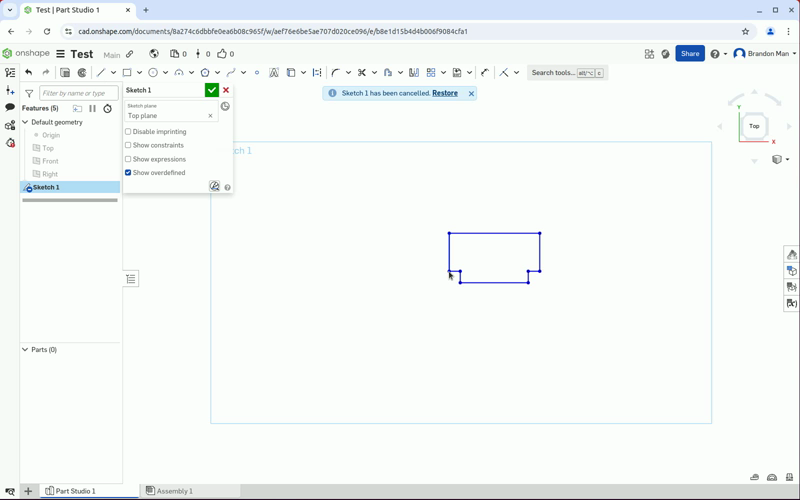
mouse_move(498, 253)
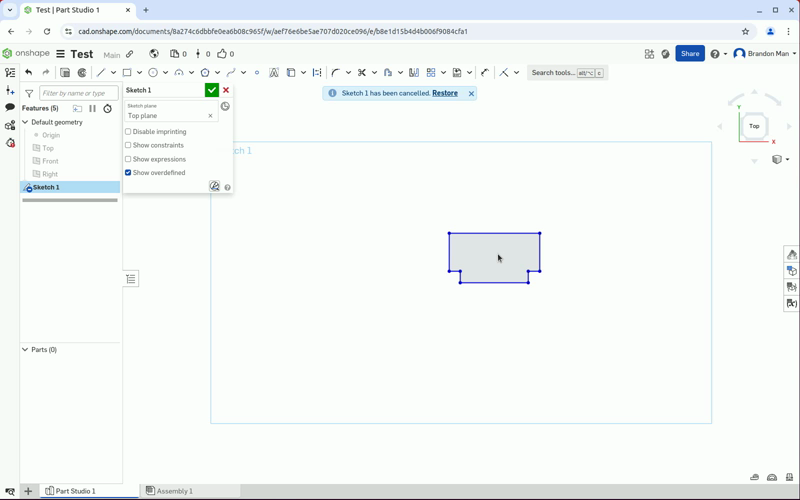
click(498, 253)
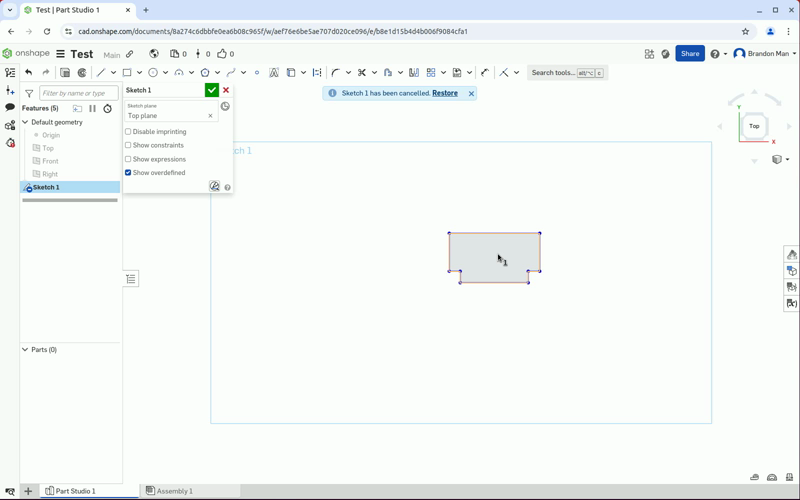
mouse_move(73, 352)
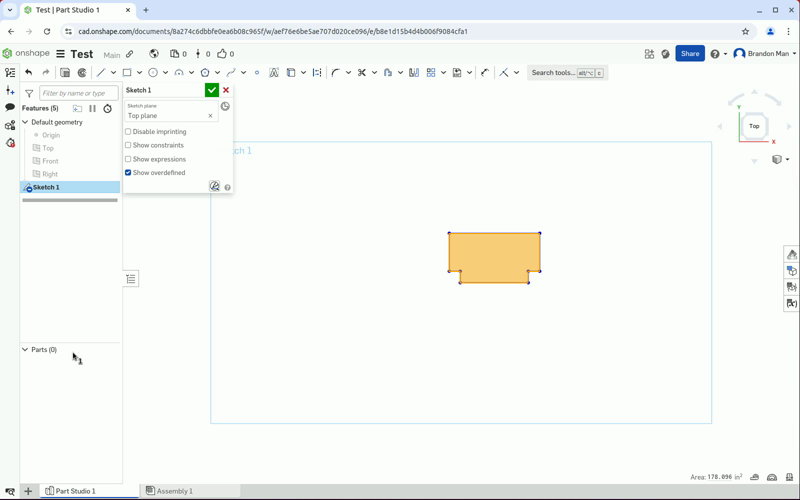
key(shift+y)
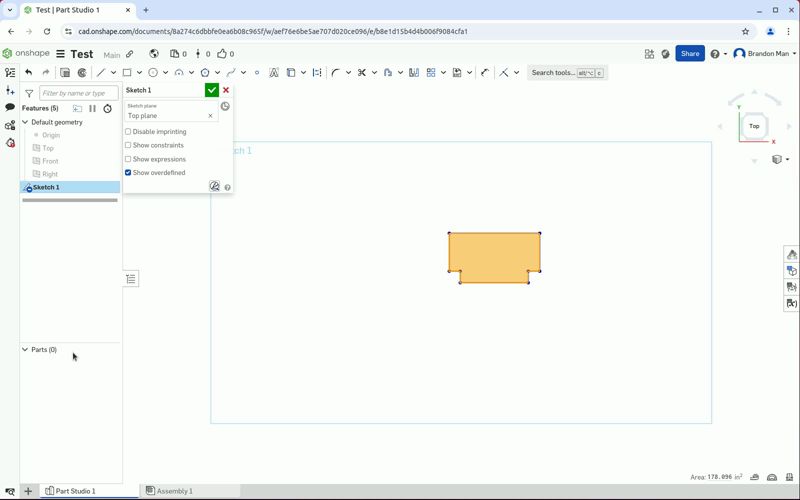
key(shift+e)
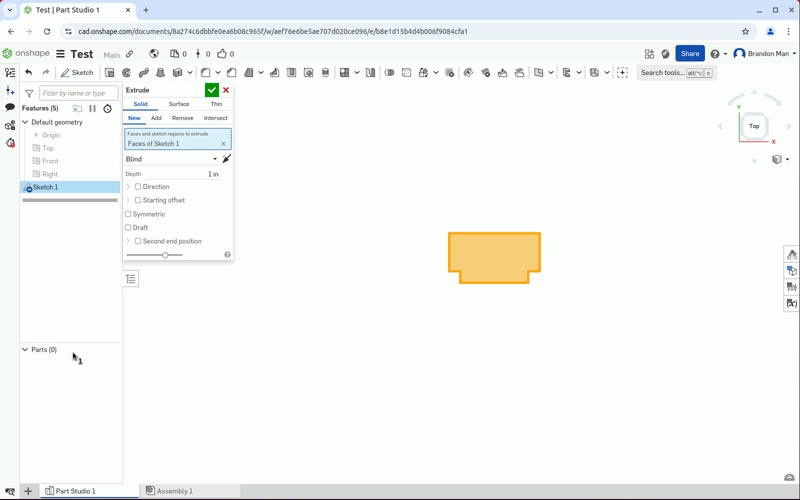
mouse_move(143, 106)
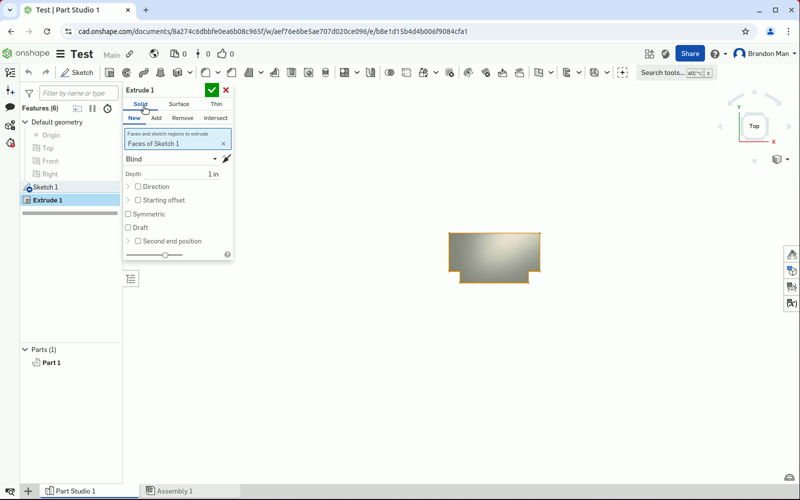
click(143, 106)
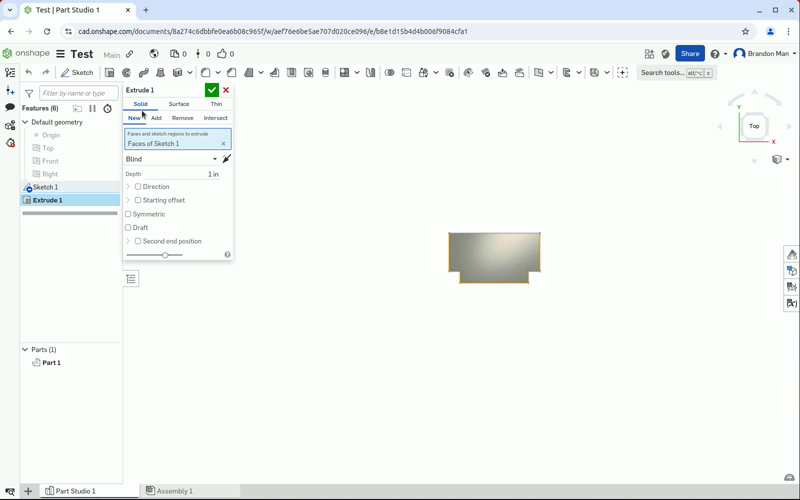
mouse_move(137, 120)
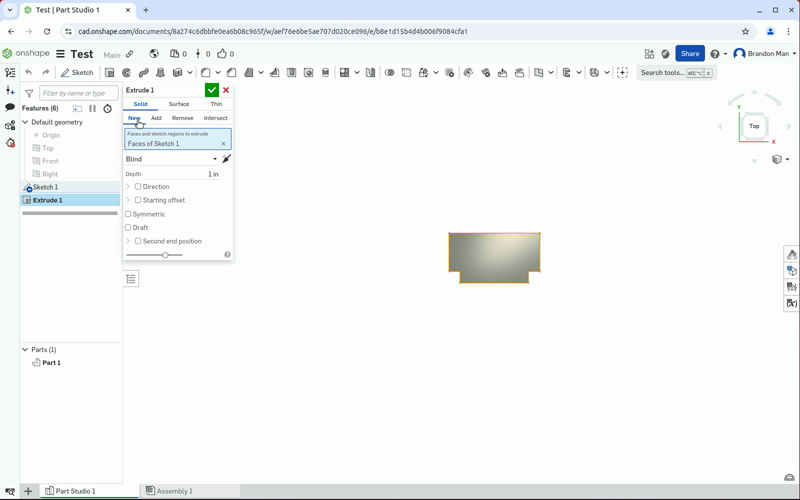
click(137, 120)
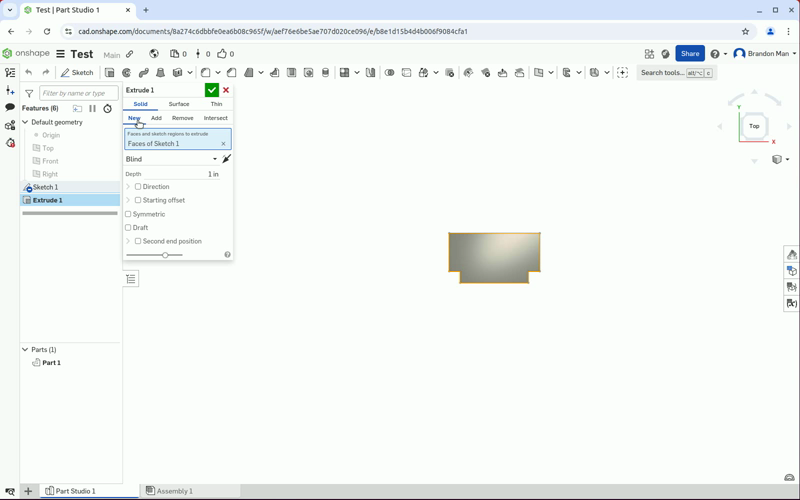
key(tab, 4)
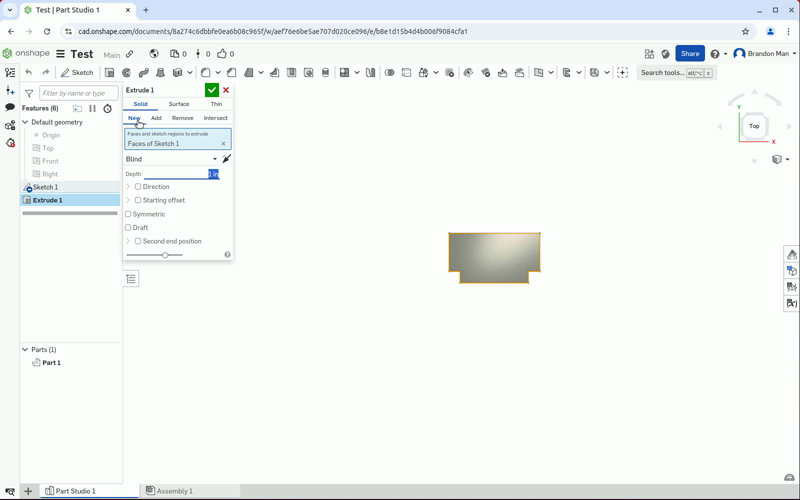
text(2.407)
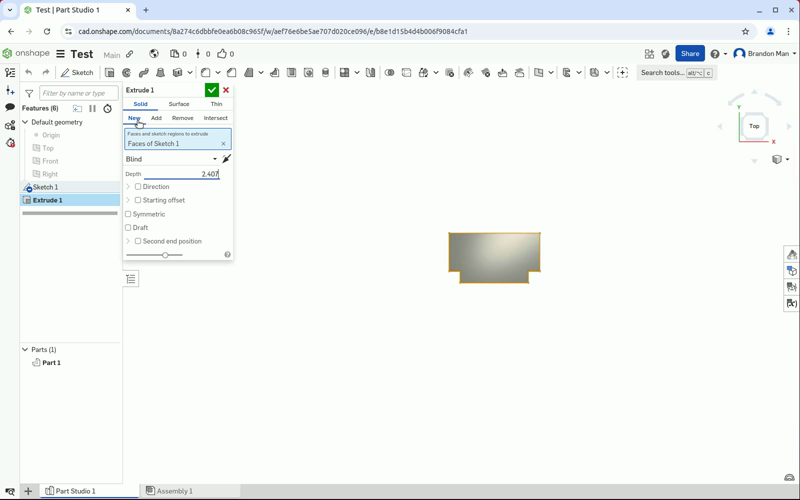
key(enter)
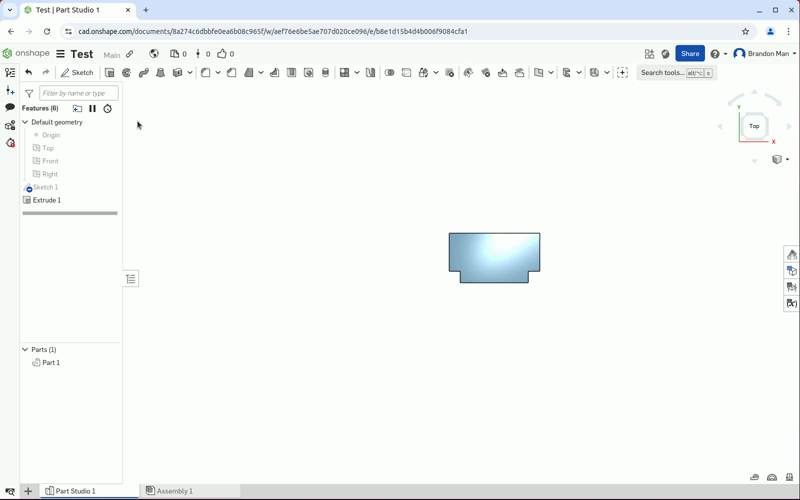
key(shift+h)
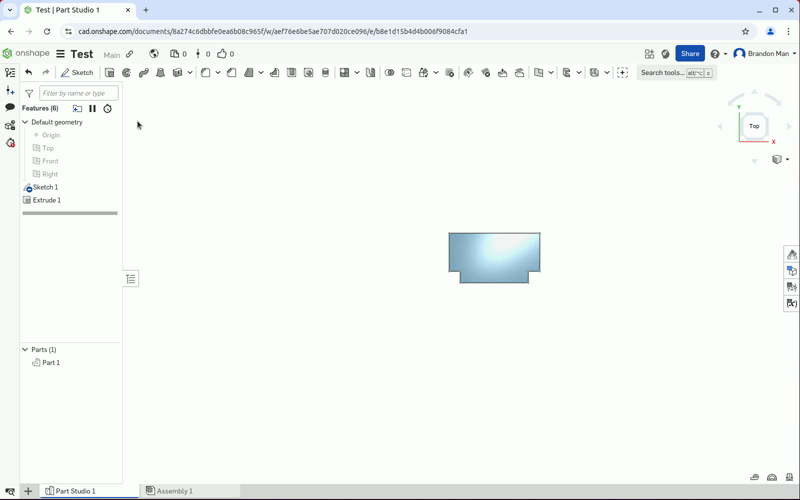
key(shift+h)
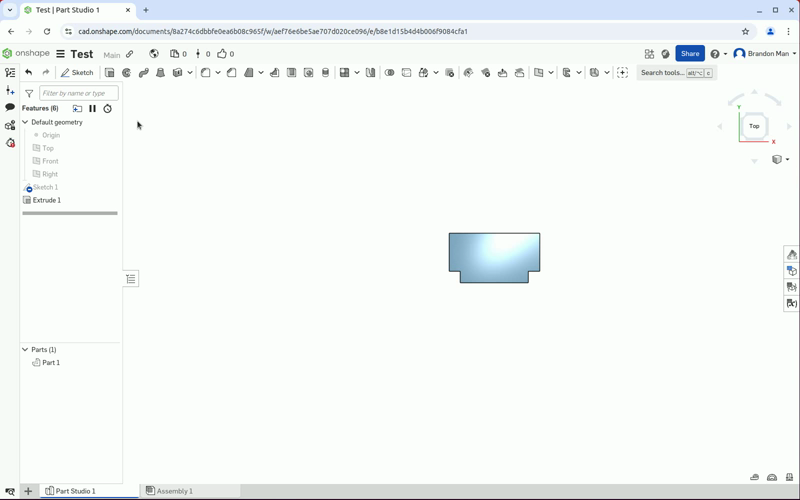
mouse_move(73, 189)
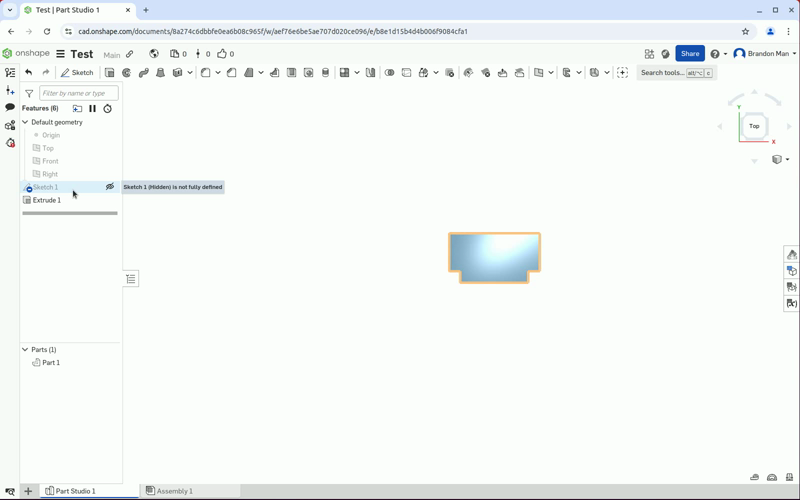
click(73, 189)
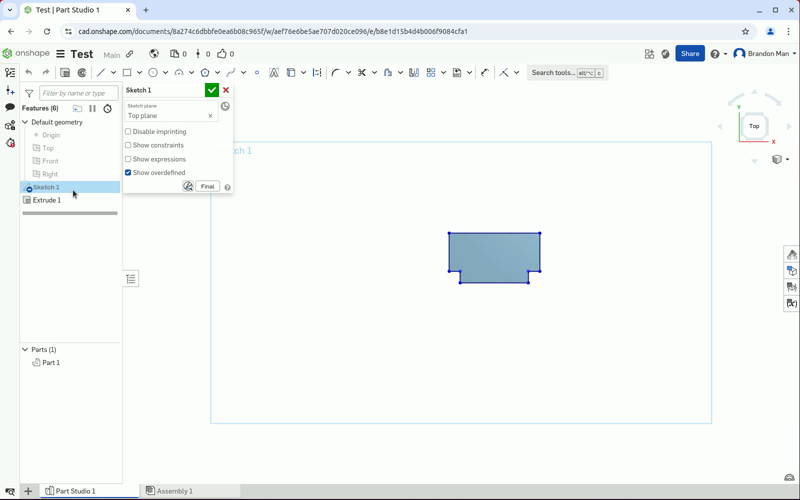
mouse_move(229, 92)
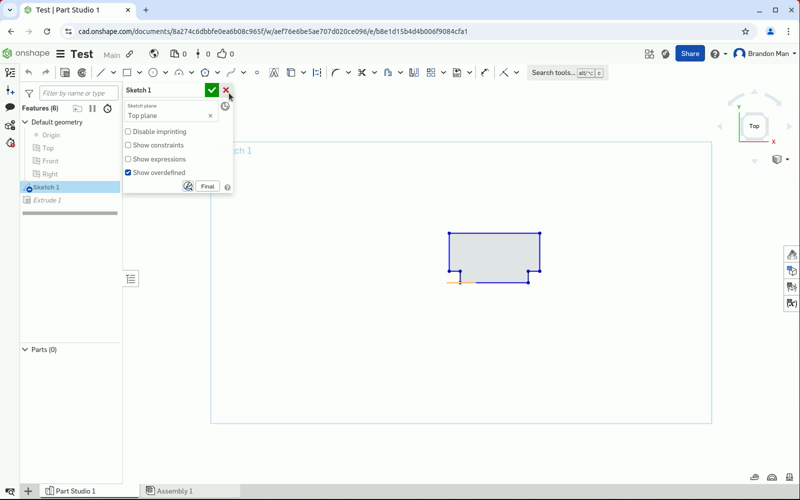
click(229, 92)
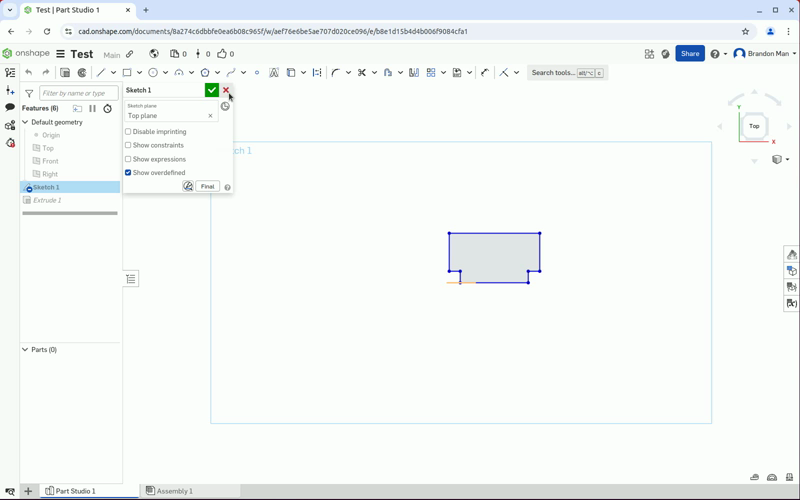
key(shift+s)
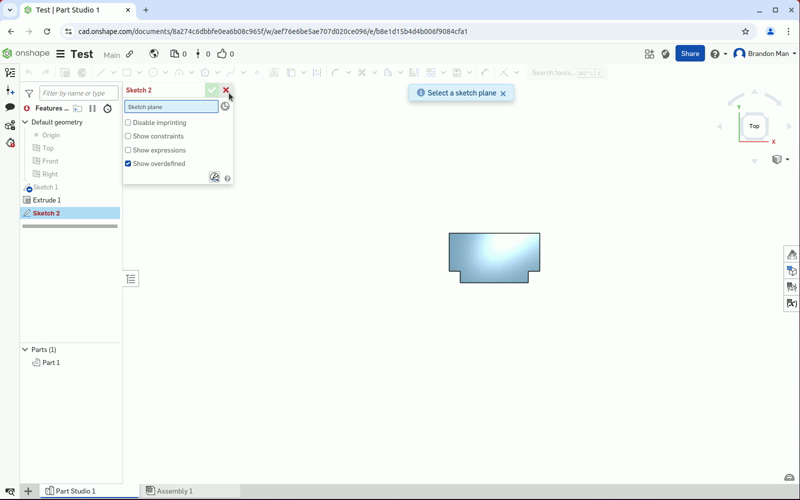
mouse_move(73, 150)
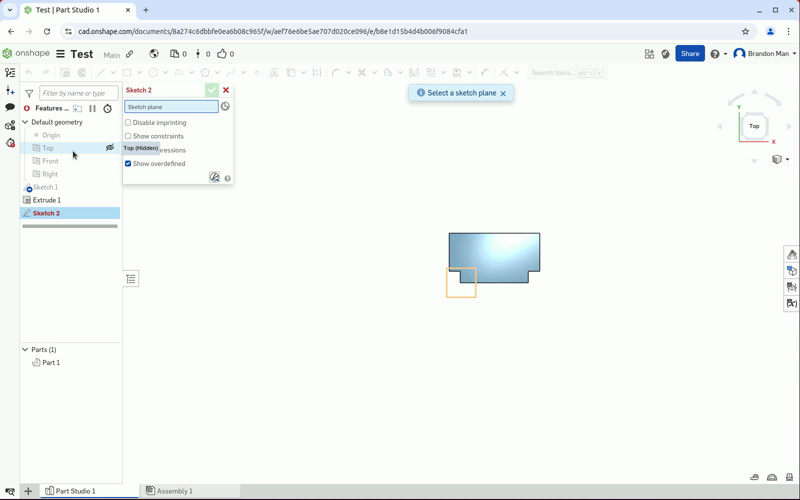
click(73, 150)
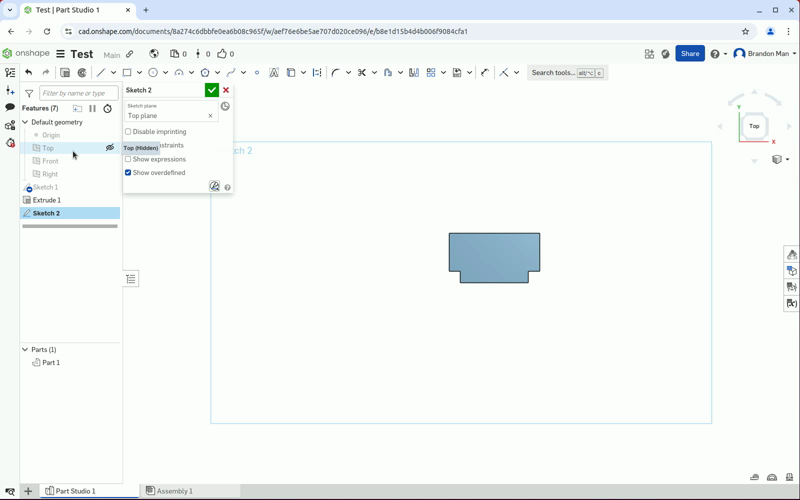
mouse_move(73, 352)
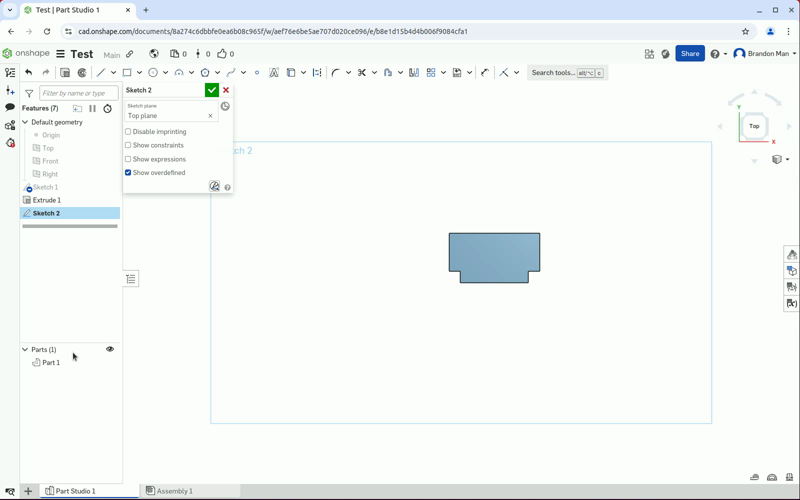
key(y)
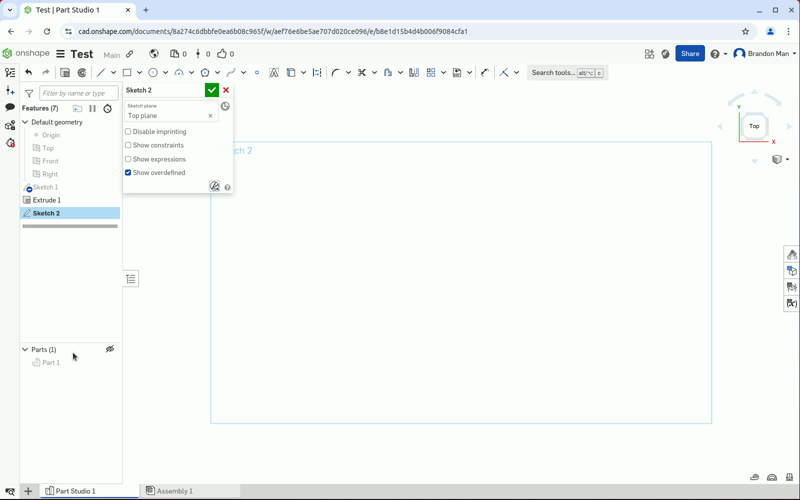
key(a)
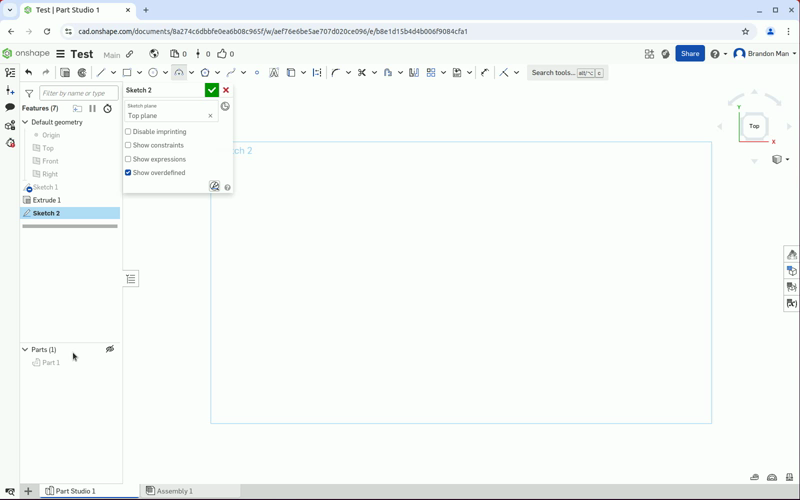
key_down(shift)
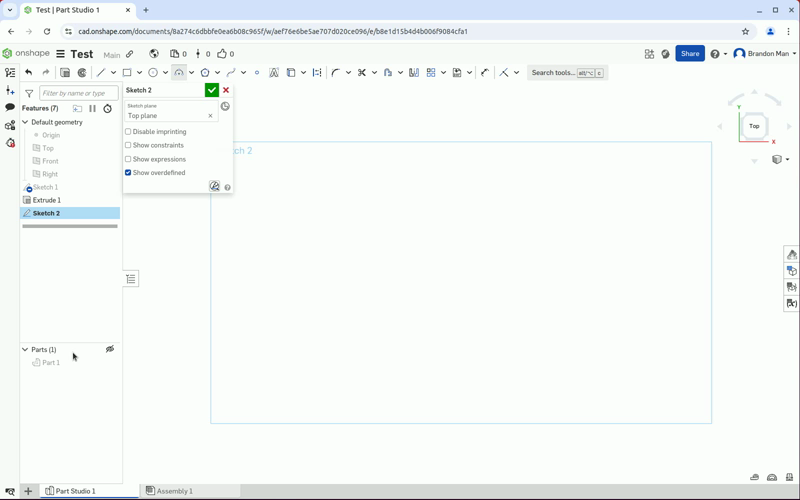
mouse_move(449, 271)
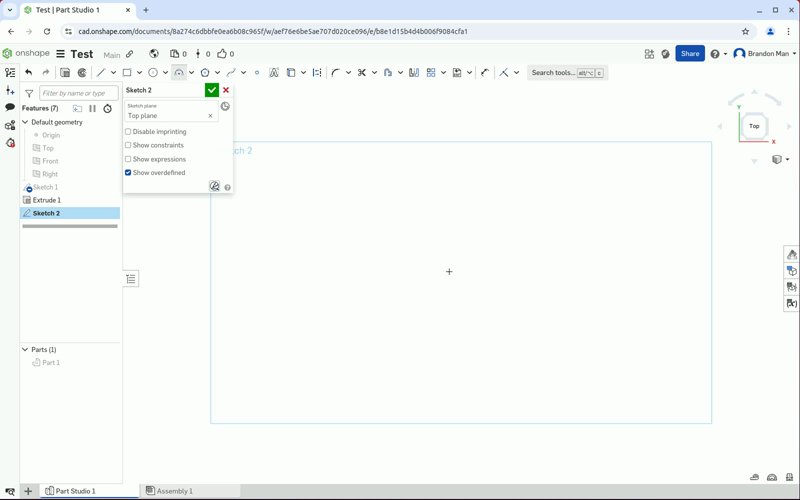
click(449, 271)
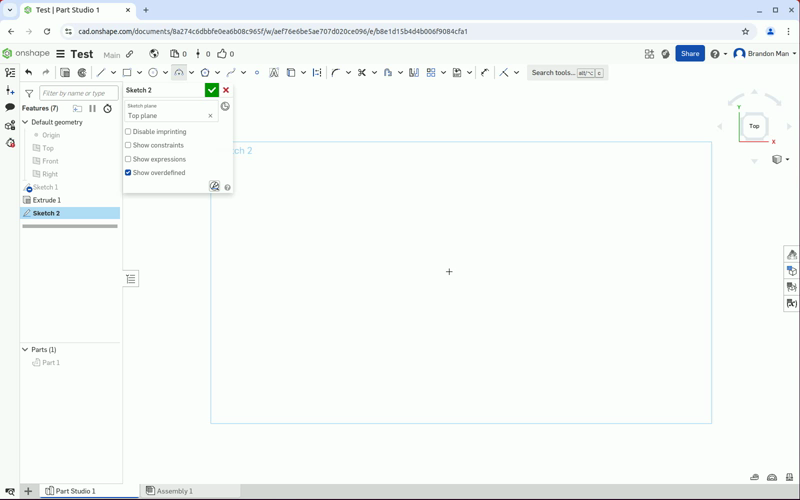
key_up(shift)
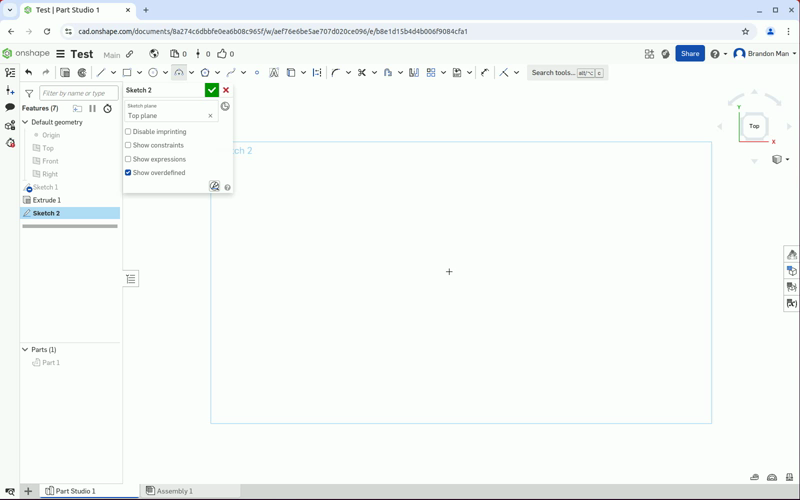
key_down(shift)
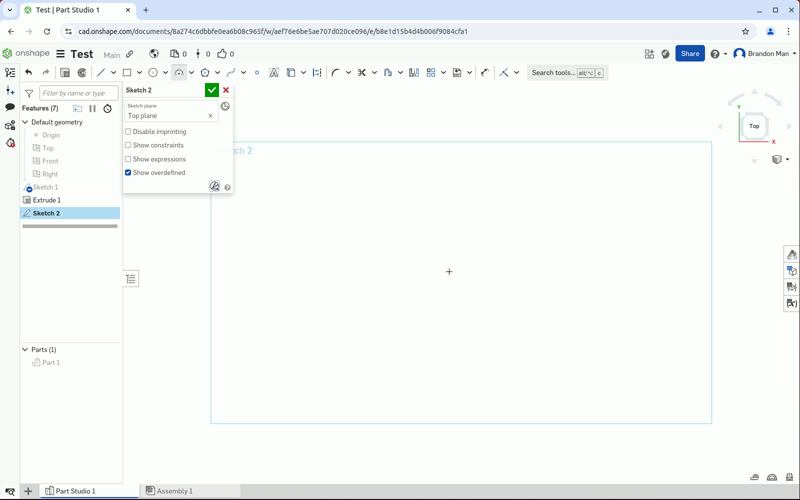
mouse_move(461, 284)
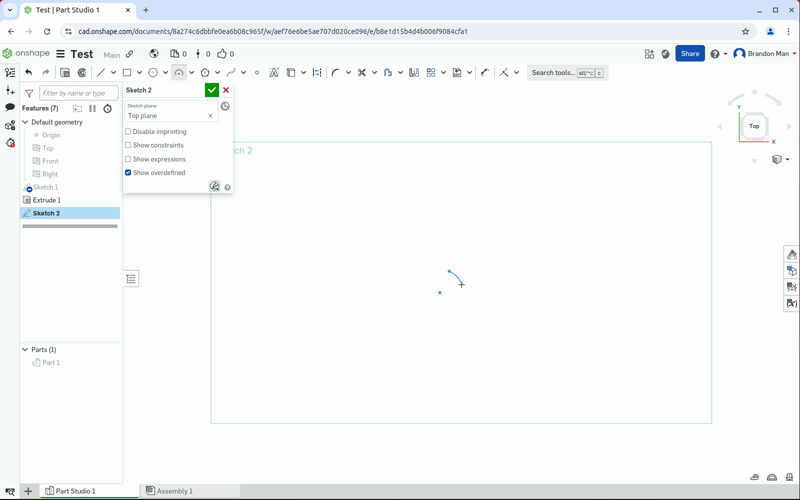
click(461, 284)
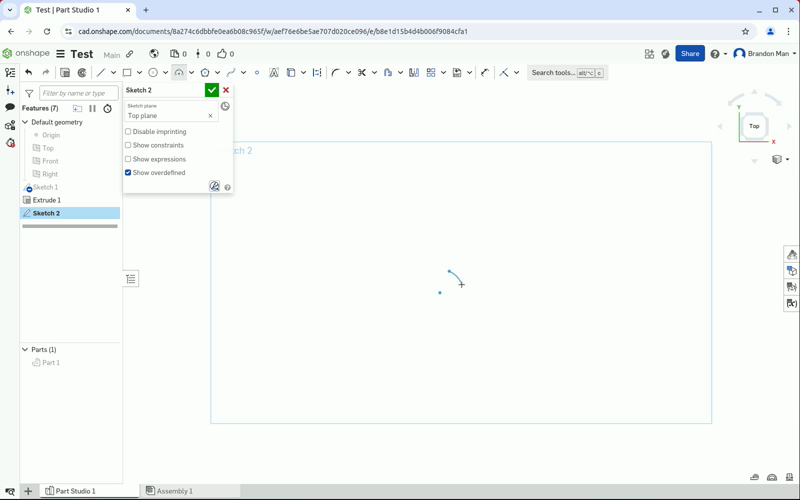
mouse_move(452, 280)
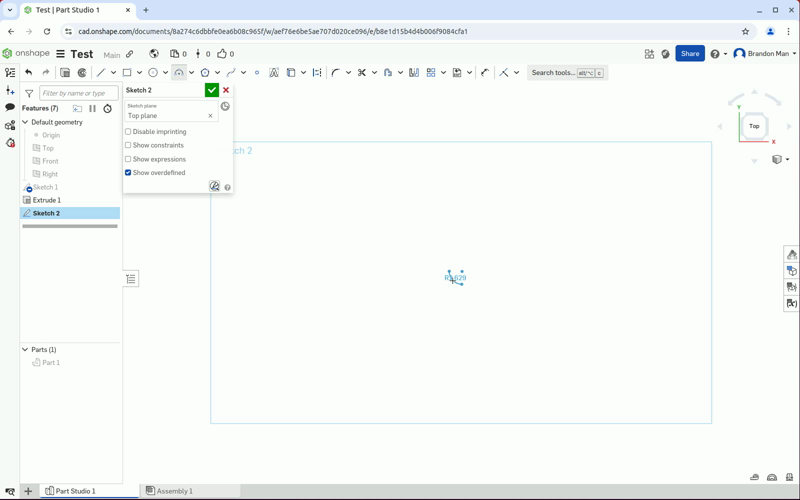
click(452, 280)
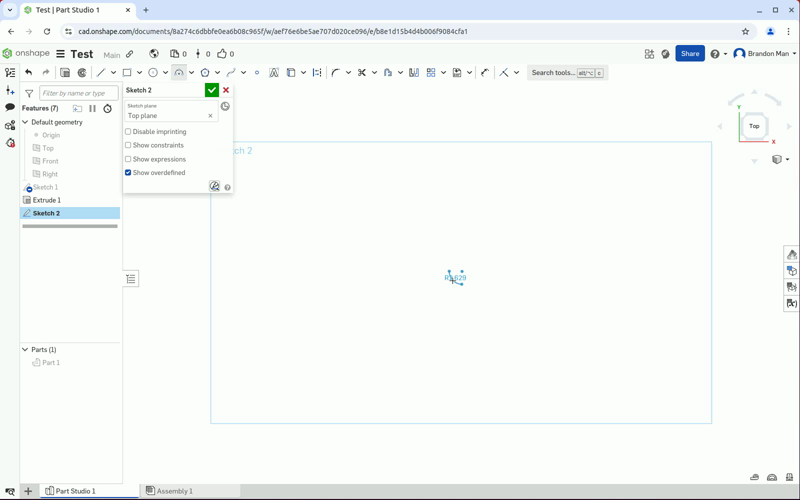
key_up(shift)
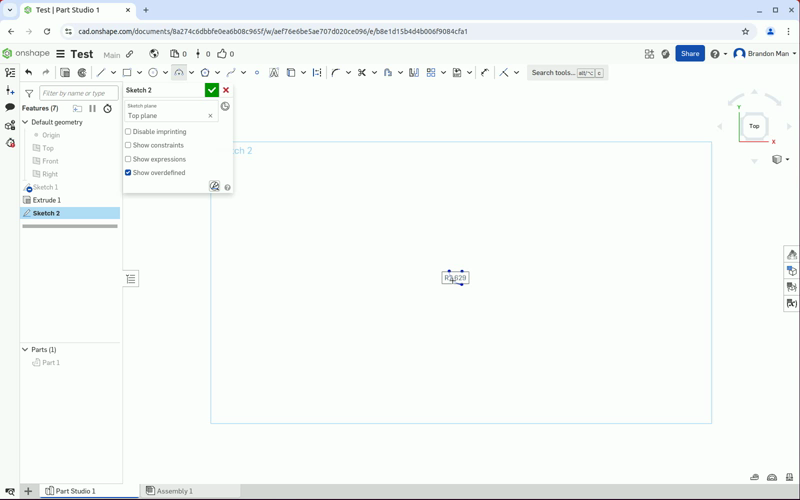
key(esc)
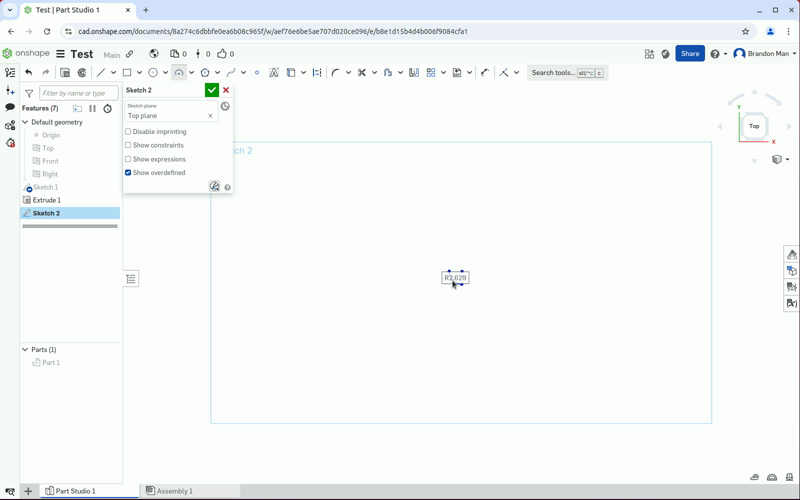
key(l)
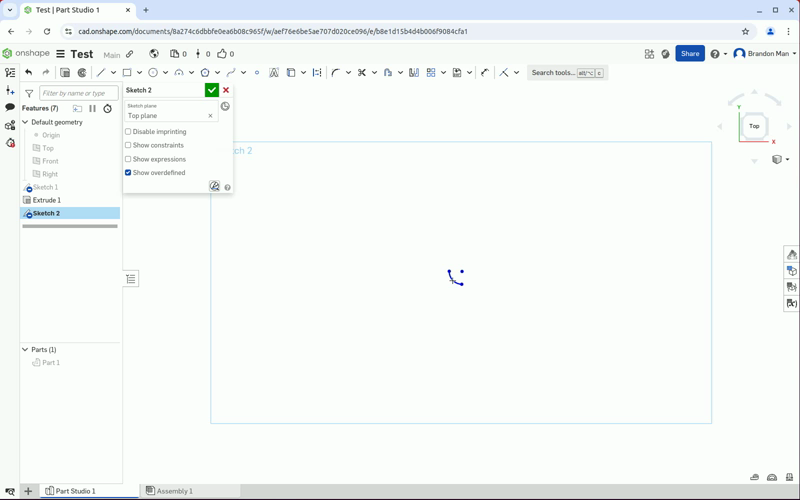
mouse_move(461, 284)
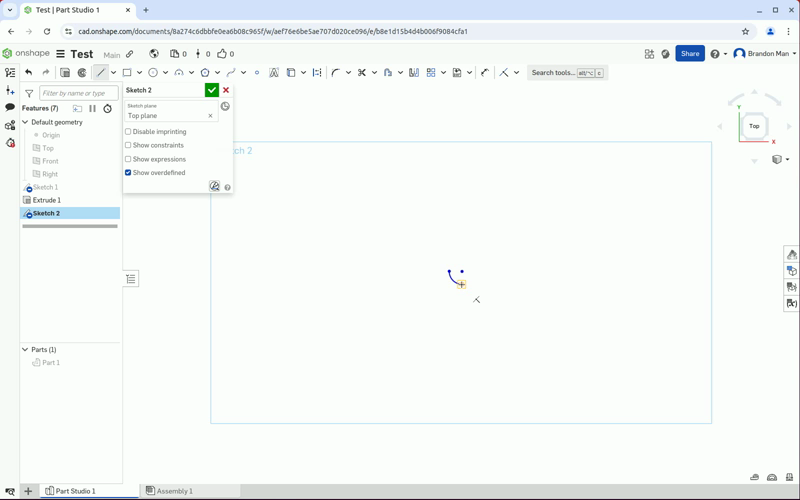
click(461, 284)
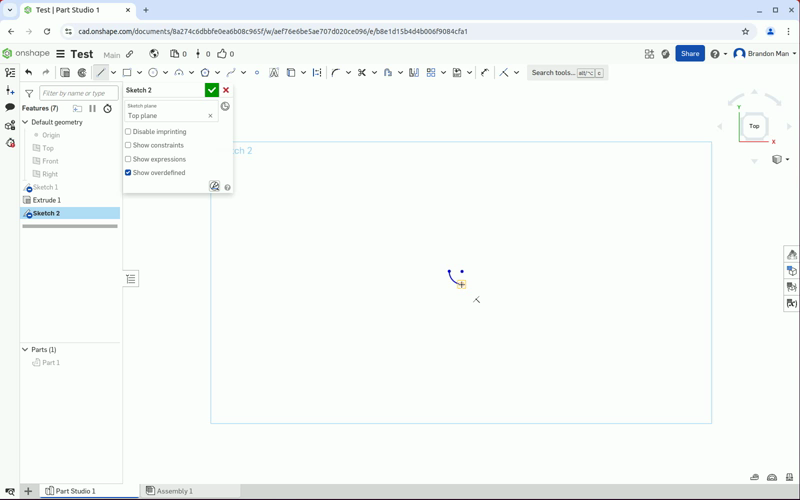
key_down(shift)
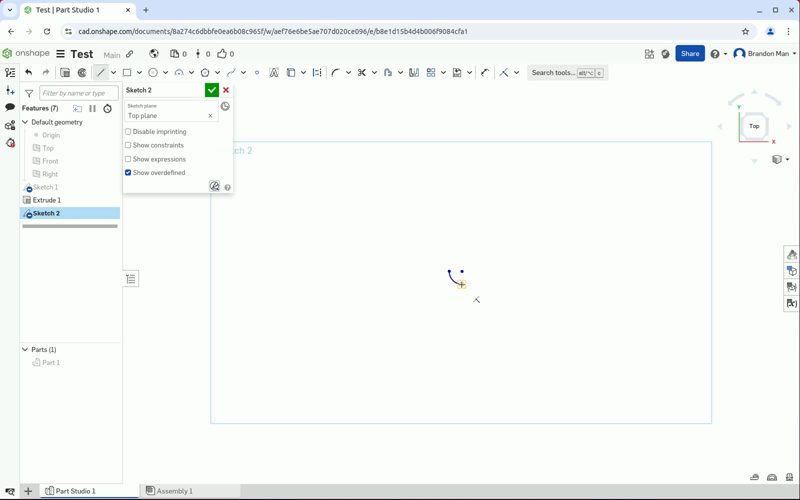
mouse_move(492, 284)
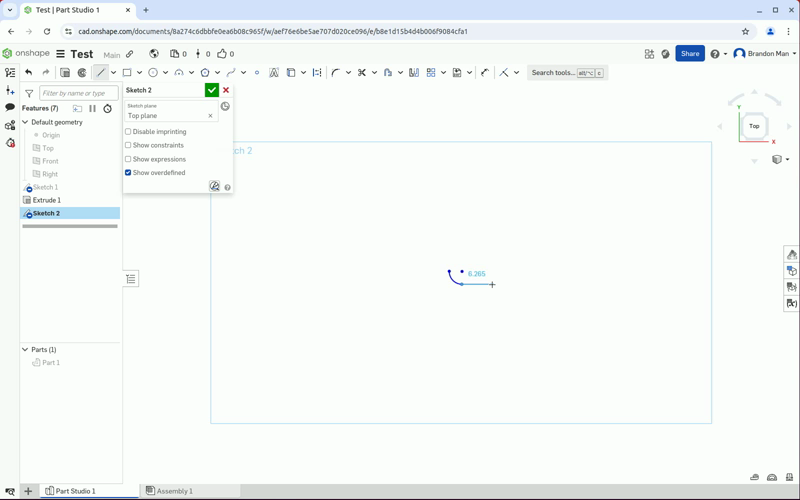
mouse_move(461, 271)
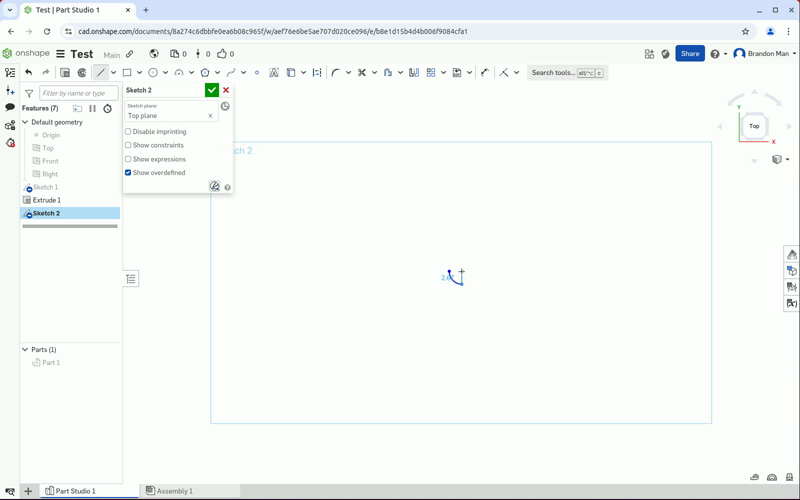
click(461, 271)
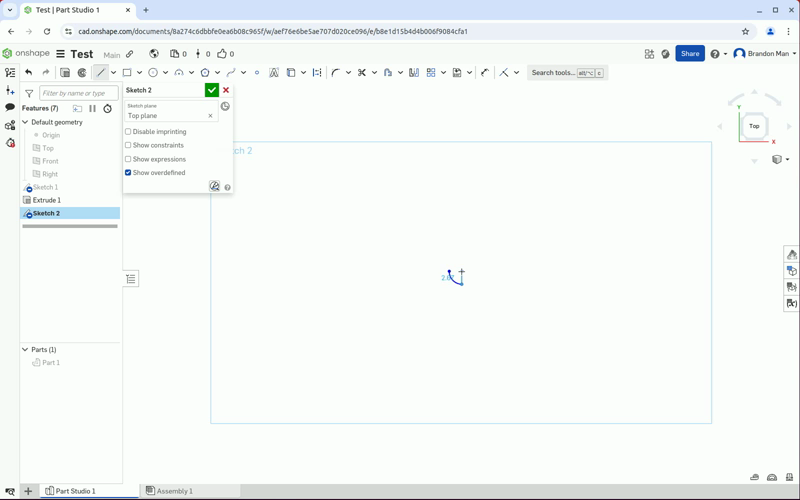
key_up(shift)
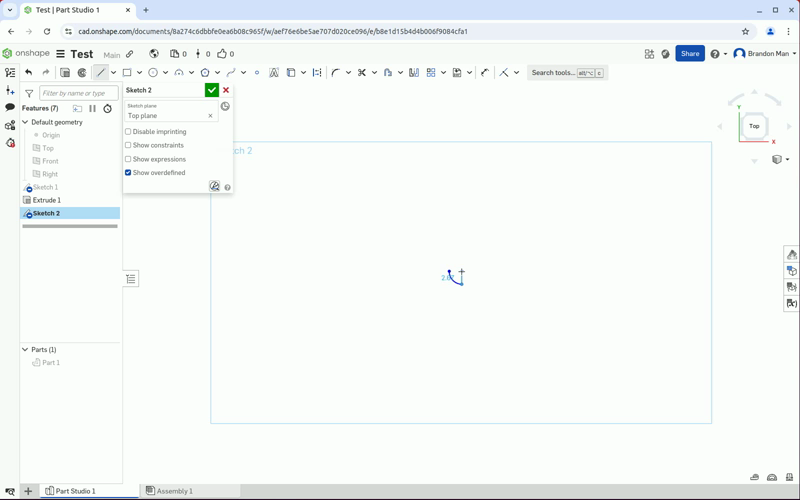
mouse_move(492, 271)
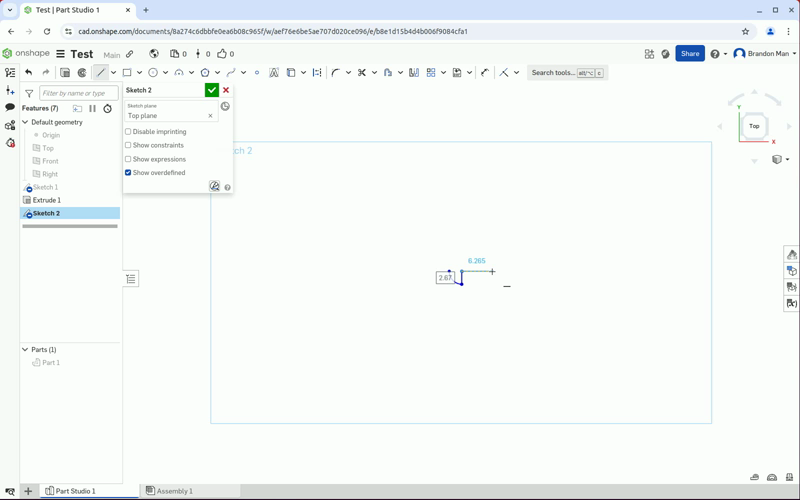
key_down(shift)
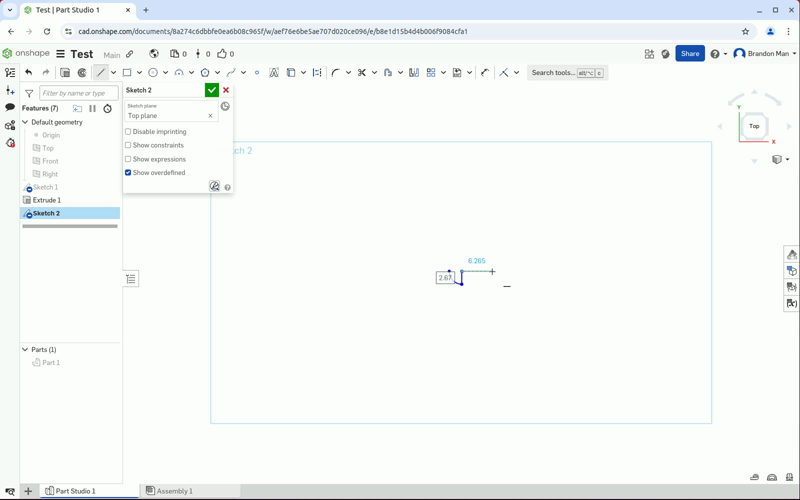
mouse_move(449, 271)
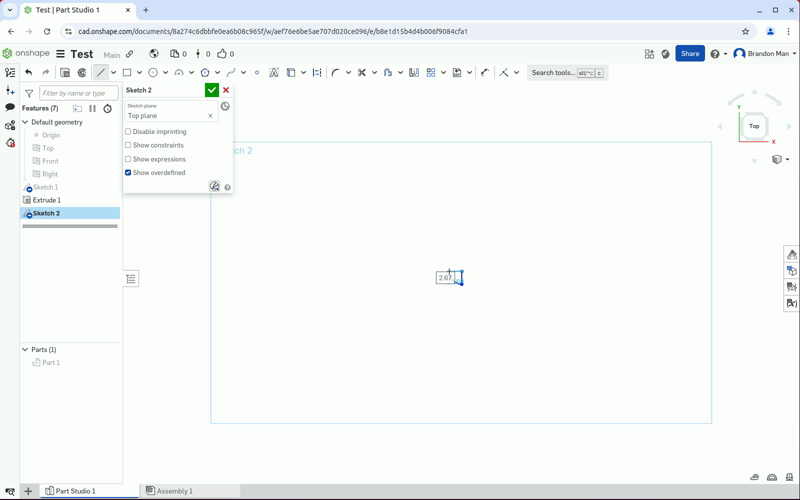
key_up(shift)
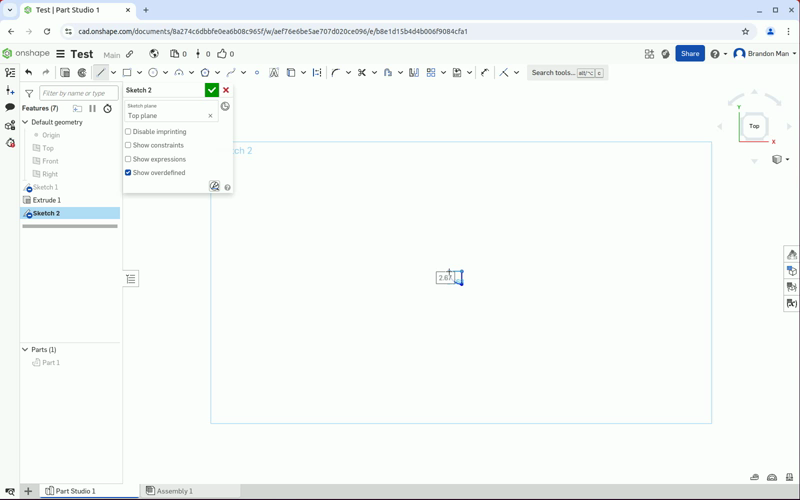
click(449, 271)
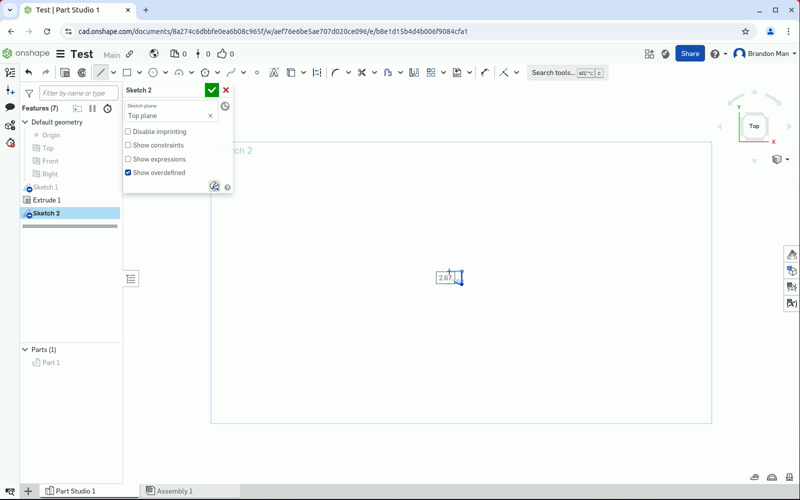
key(esc)
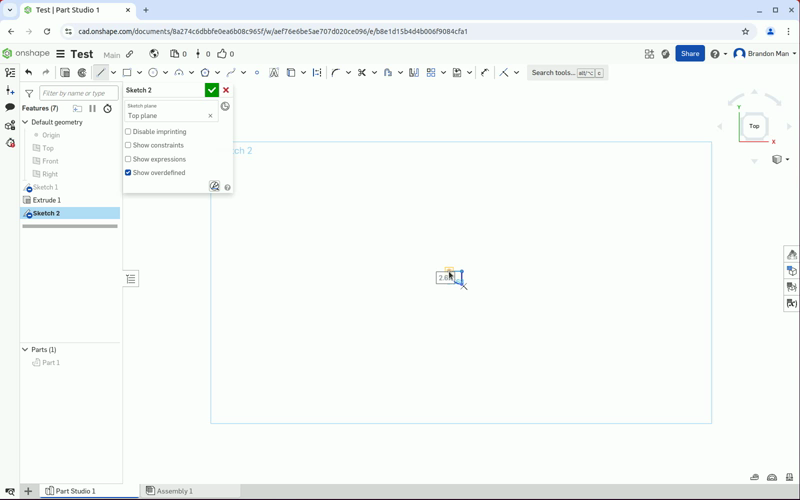
mouse_move(460, 280)
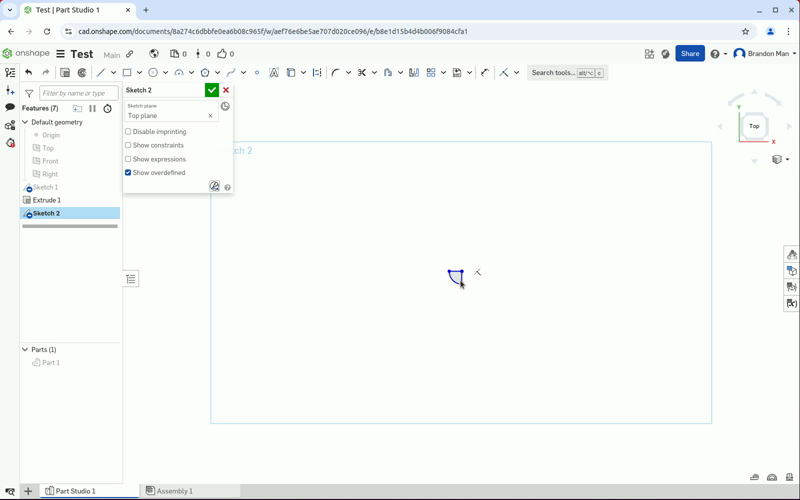
scroll(6)
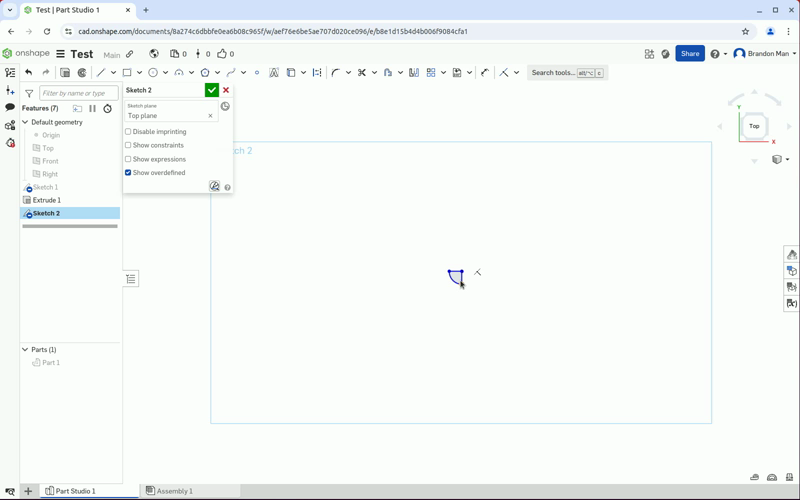
scroll(6)
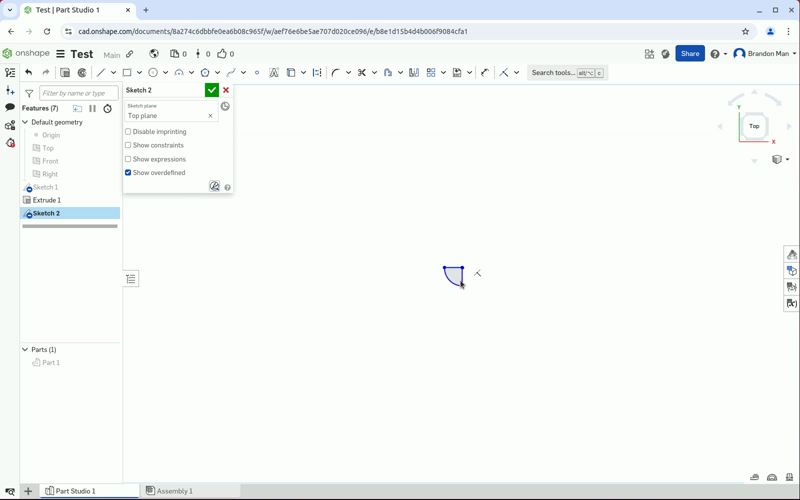
scroll(6)
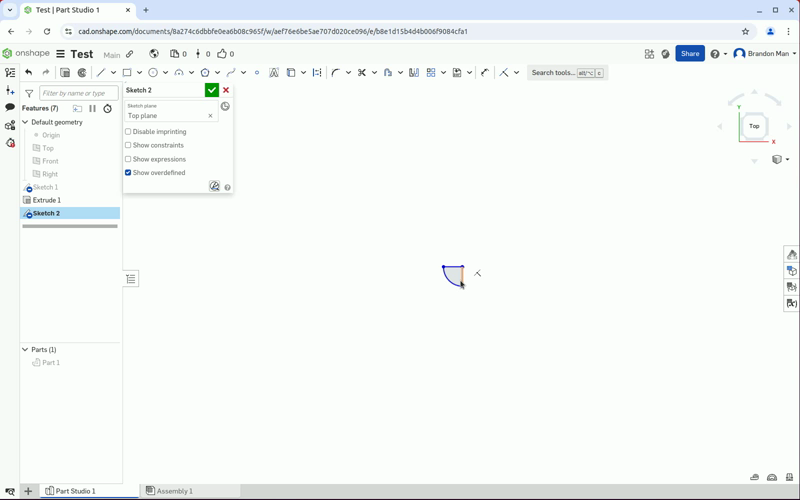
scroll(6)
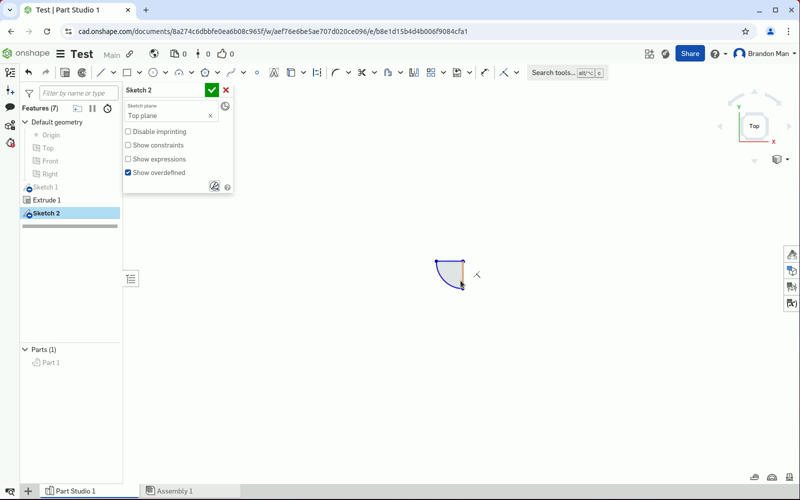
scroll(6)
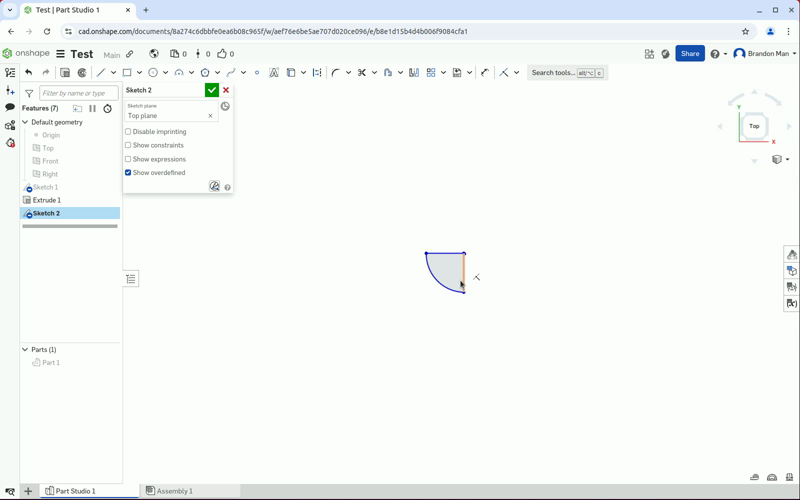
scroll(6)
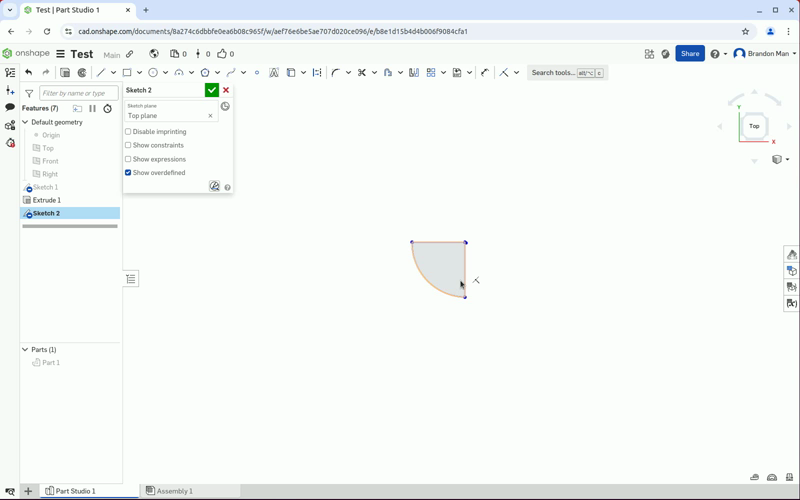
scroll(6)
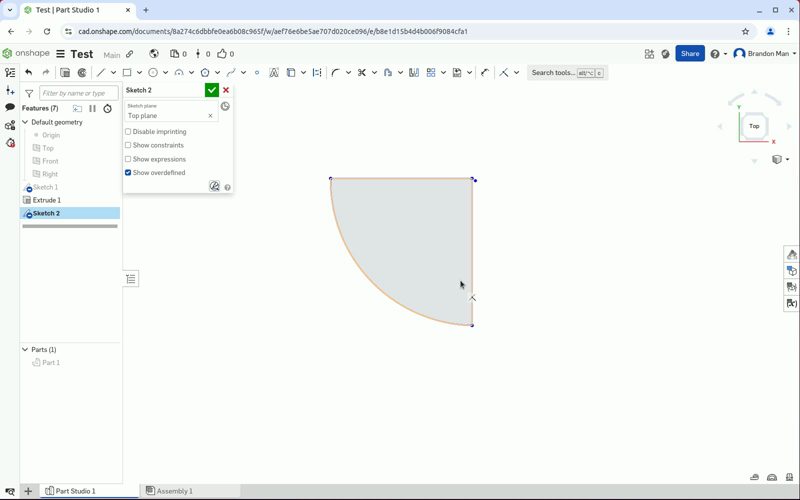
click(460, 280)
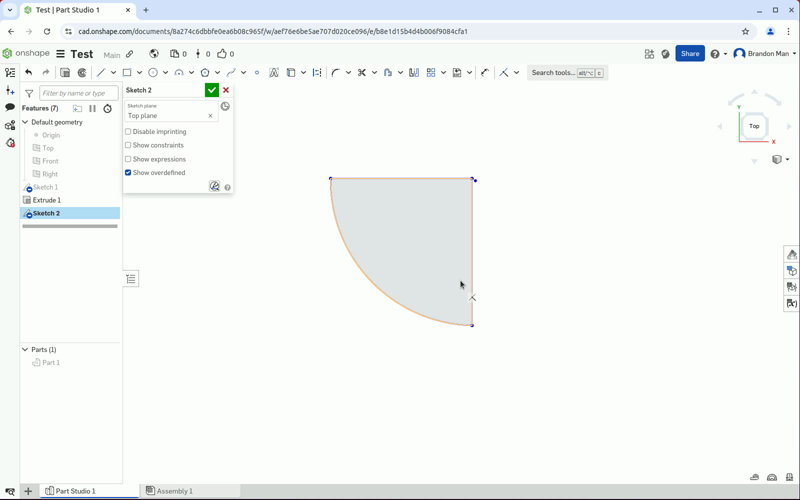
scroll(-6)
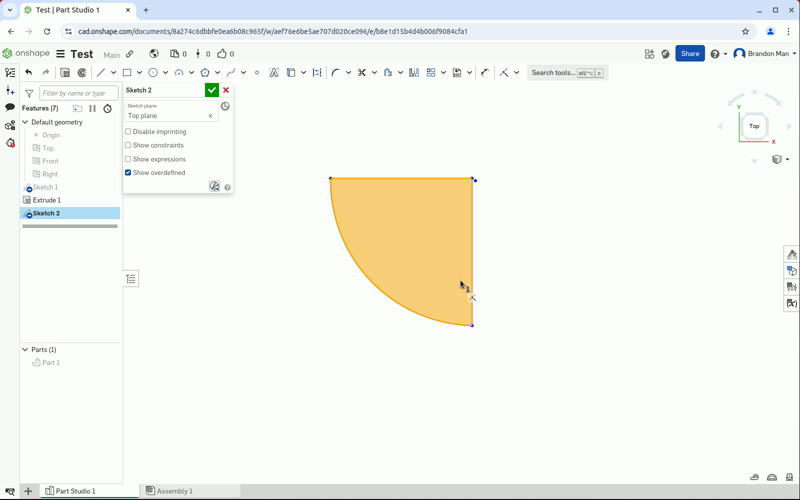
scroll(-6)
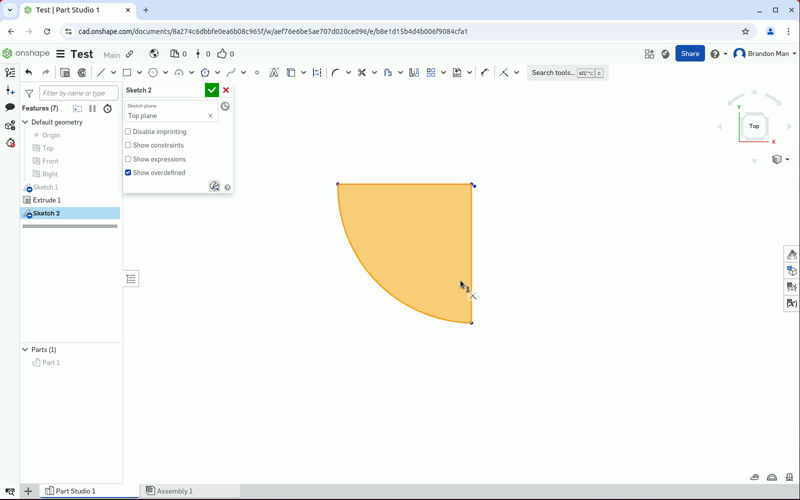
scroll(-6)
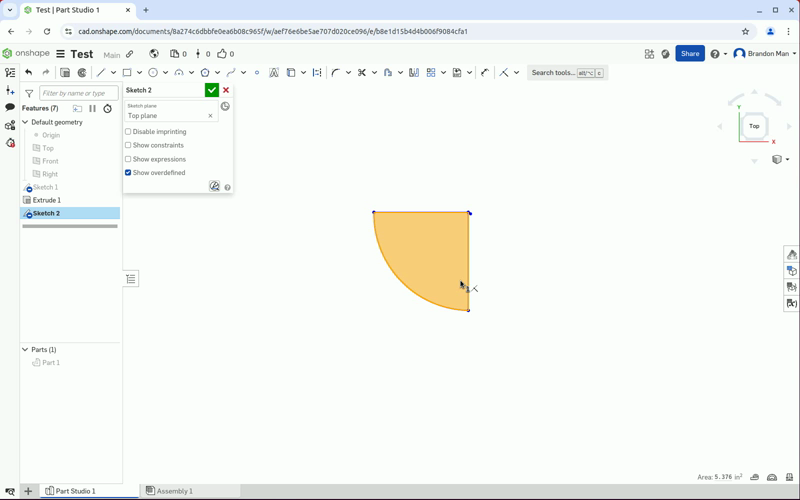
scroll(-6)
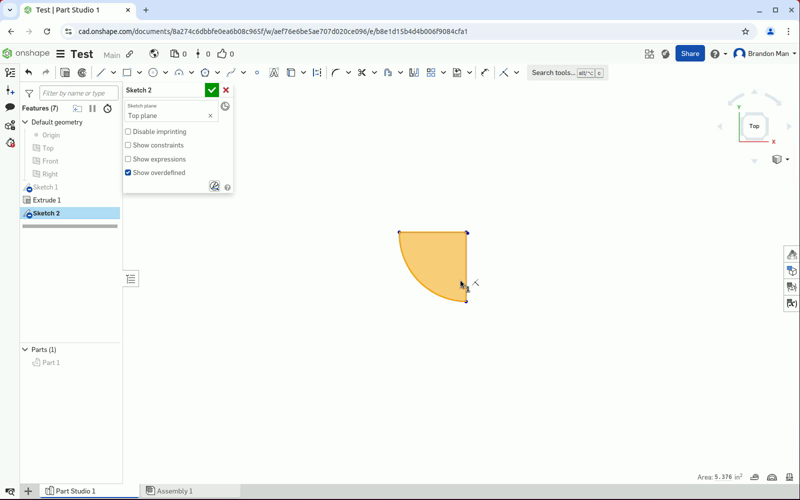
scroll(-6)
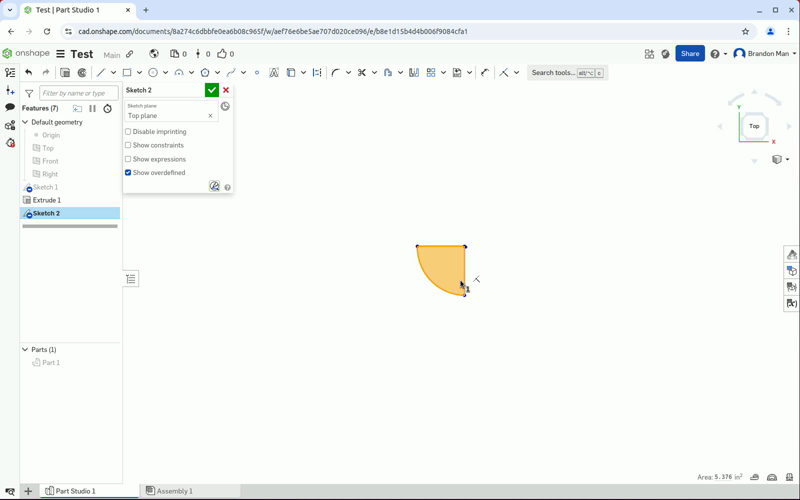
scroll(-6)
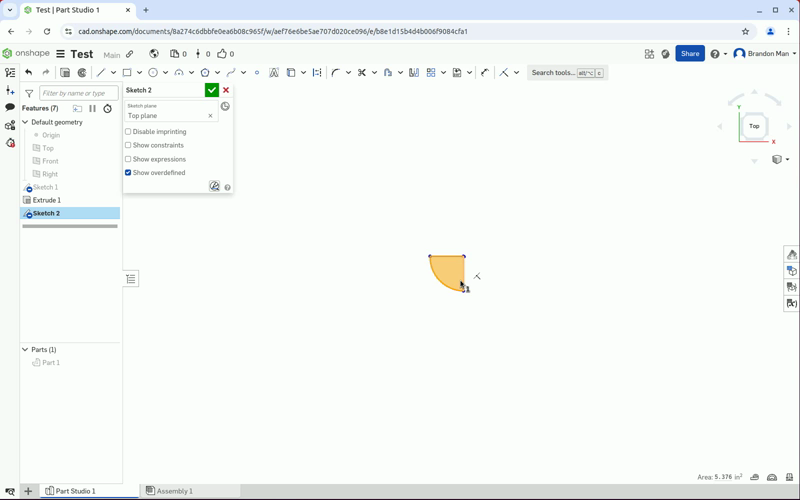
scroll(-6)
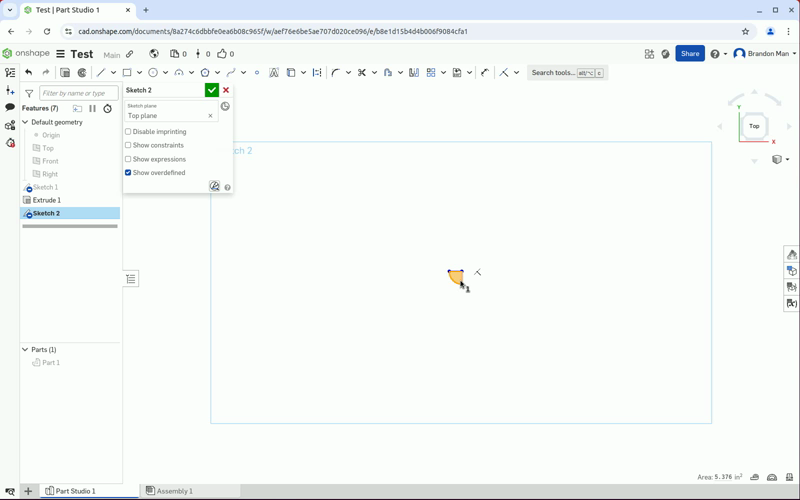
mouse_move(73, 352)
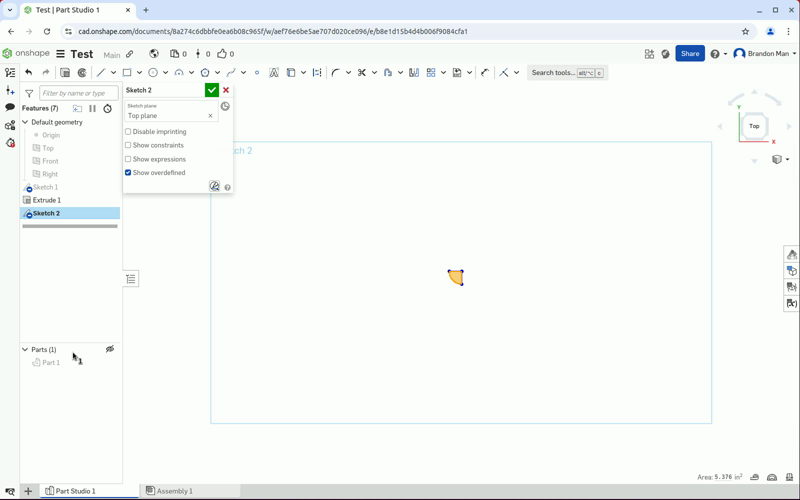
key(shift+y)
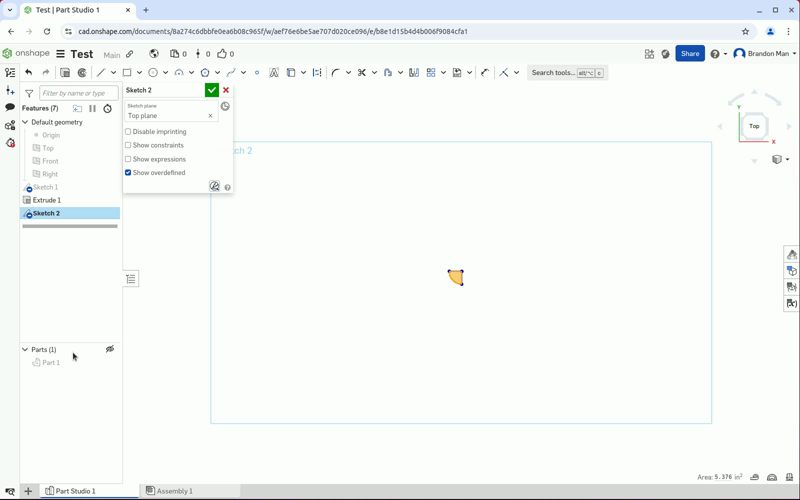
key(shift+e)
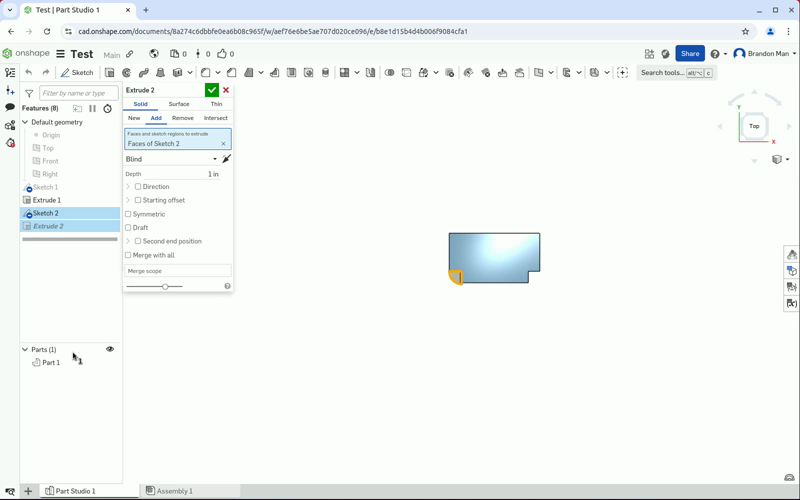
mouse_move(143, 106)
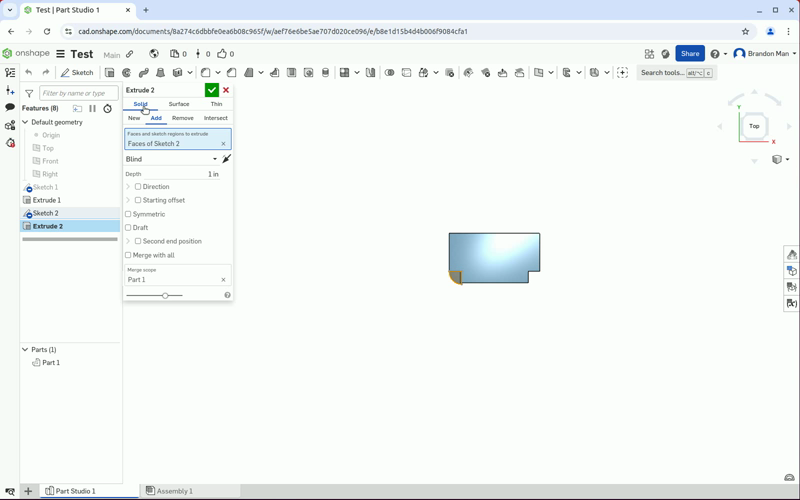
click(143, 106)
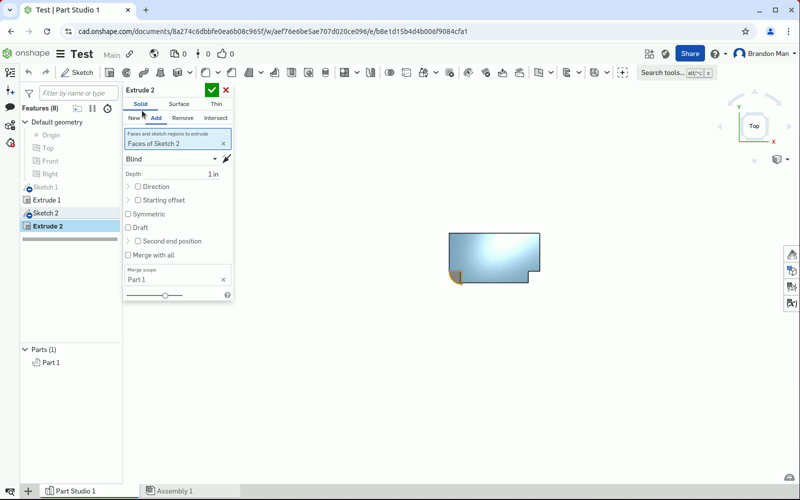
mouse_move(137, 120)
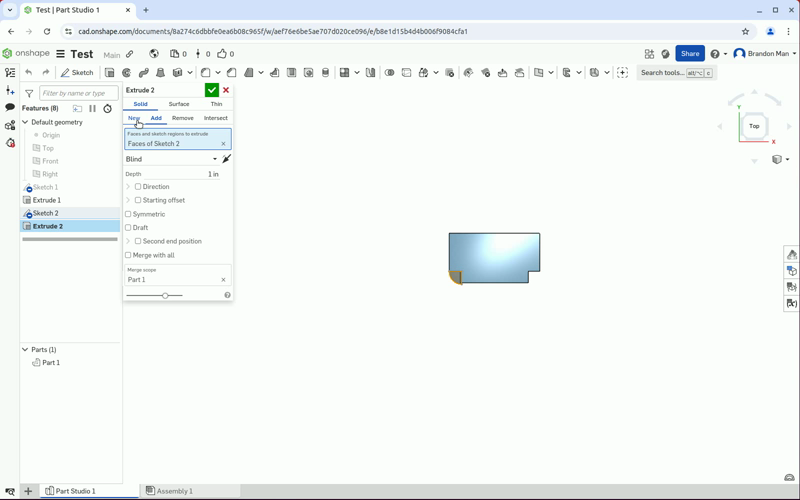
click(137, 120)
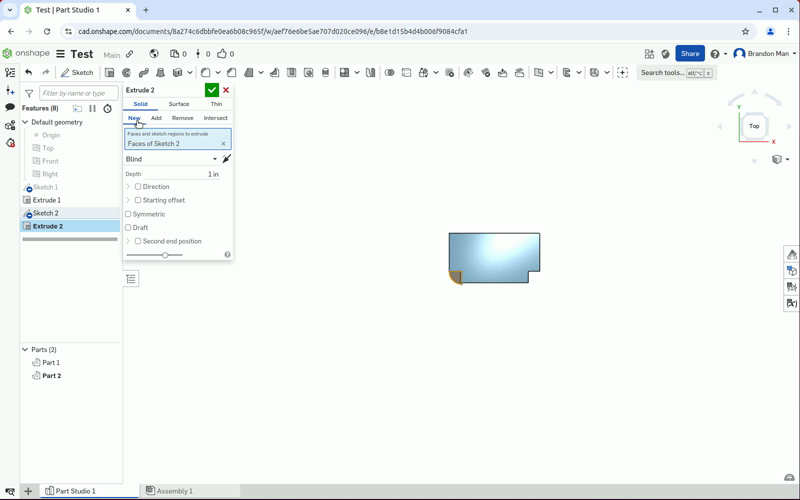
key(tab, 4)
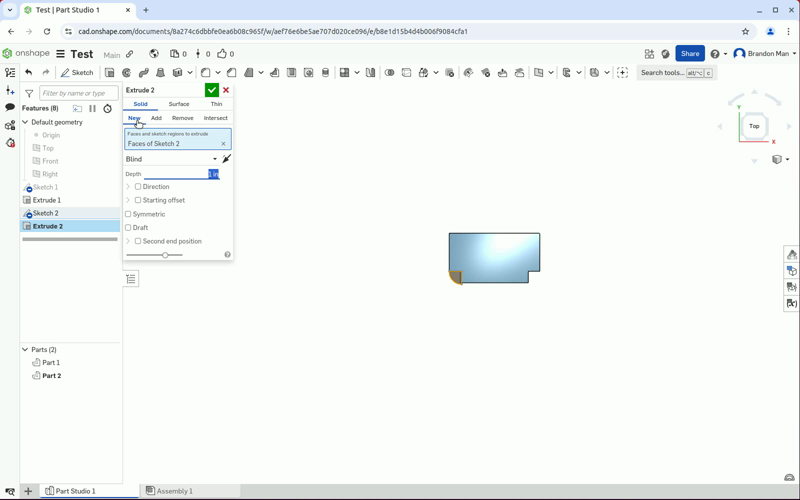
text(2.407)
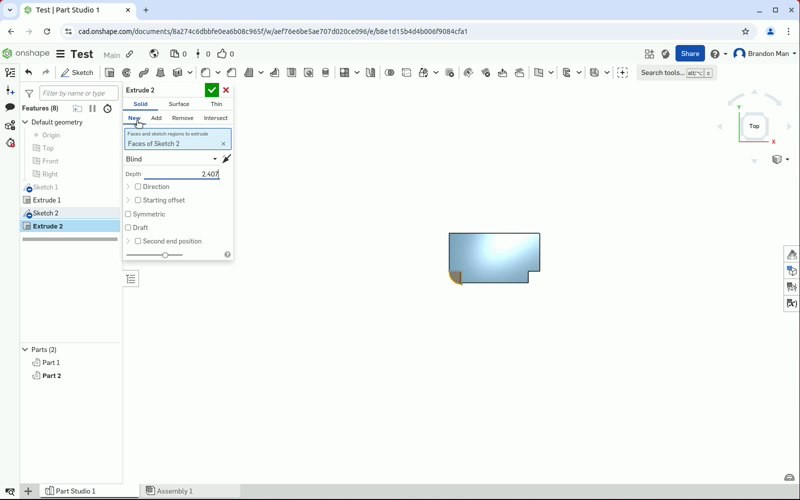
key(enter)
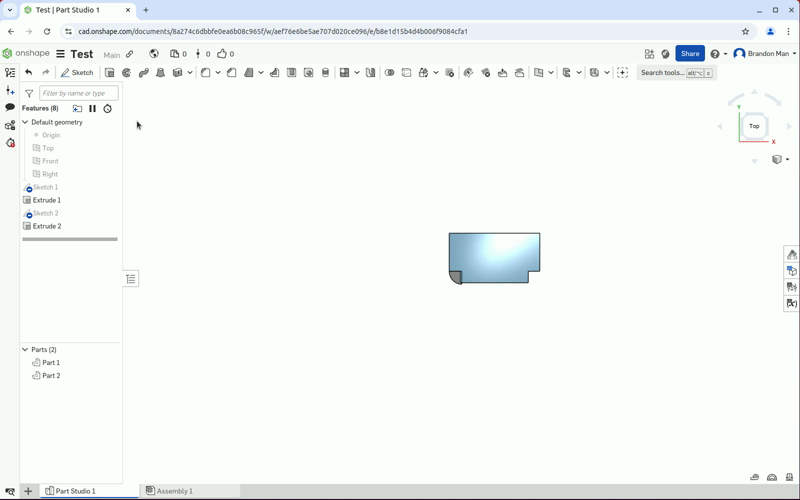
key(shift+h)
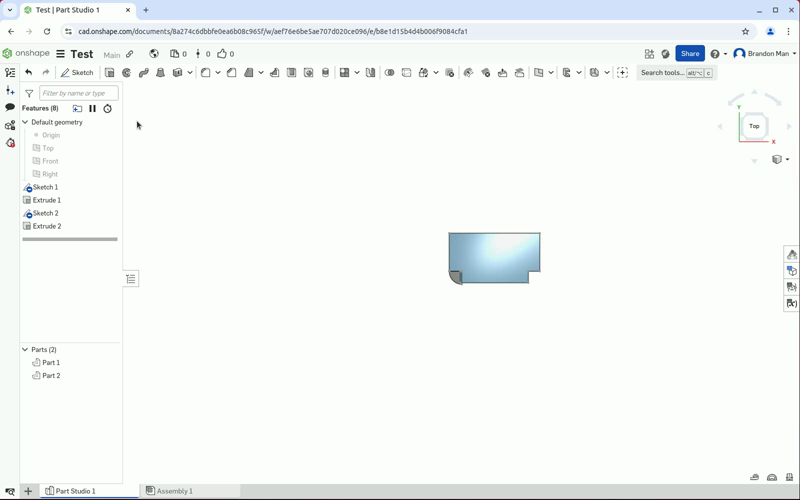
key(shift+h)
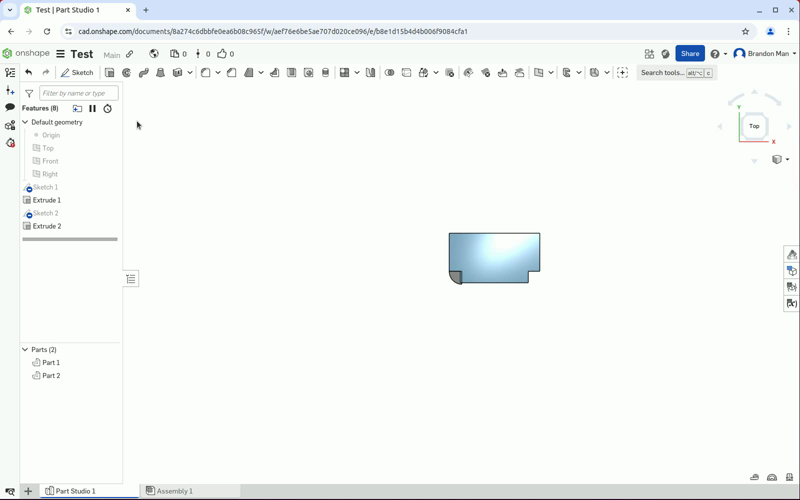
mouse_move(73, 189)
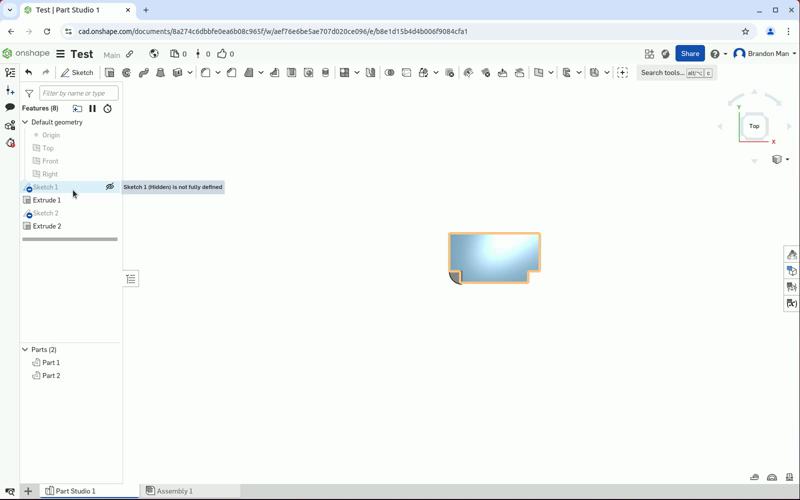
click(73, 189)
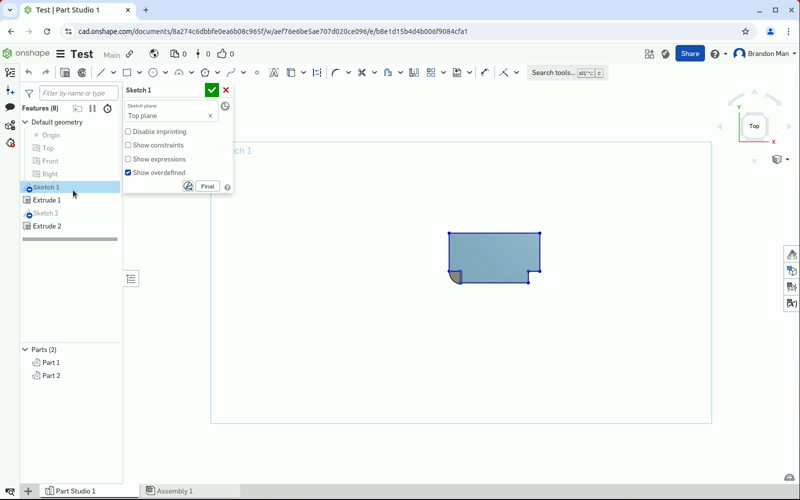
mouse_move(229, 92)
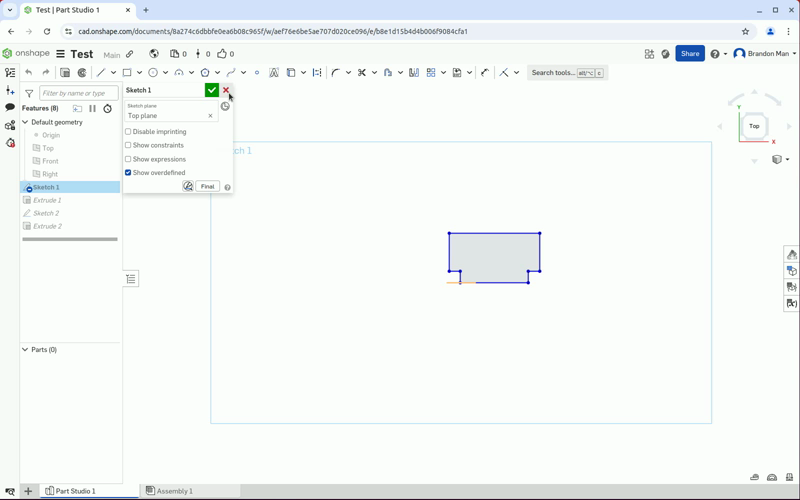
click(229, 92)
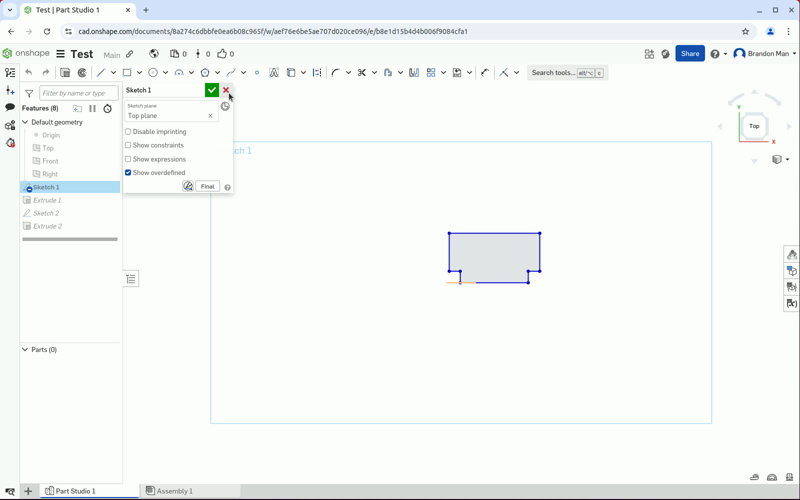
key(shift+s)
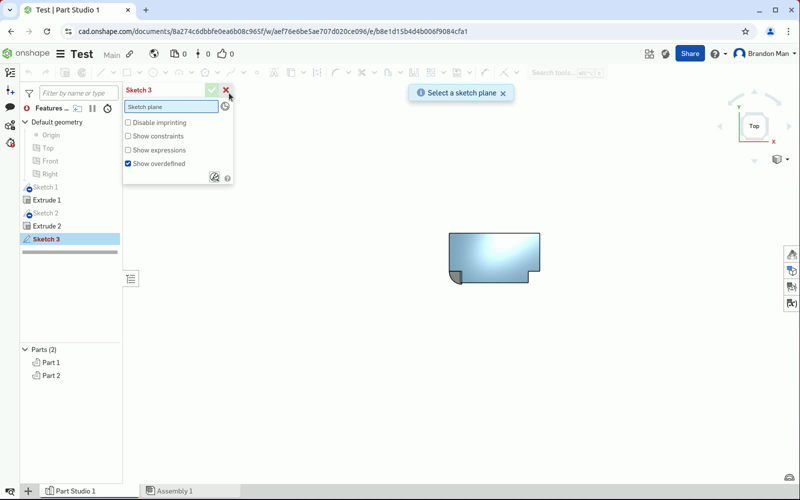
mouse_move(73, 150)
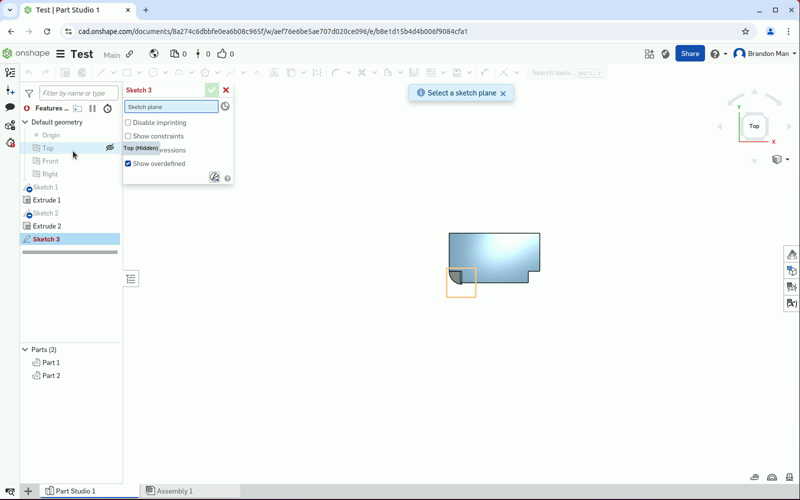
click(73, 150)
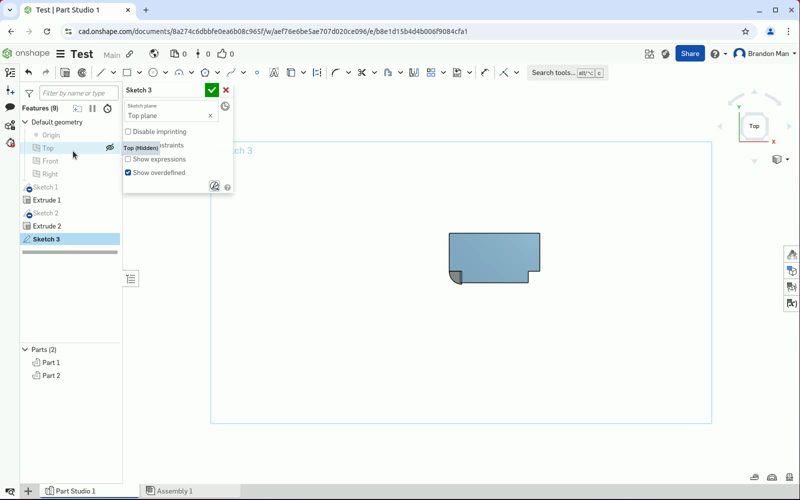
mouse_move(73, 352)
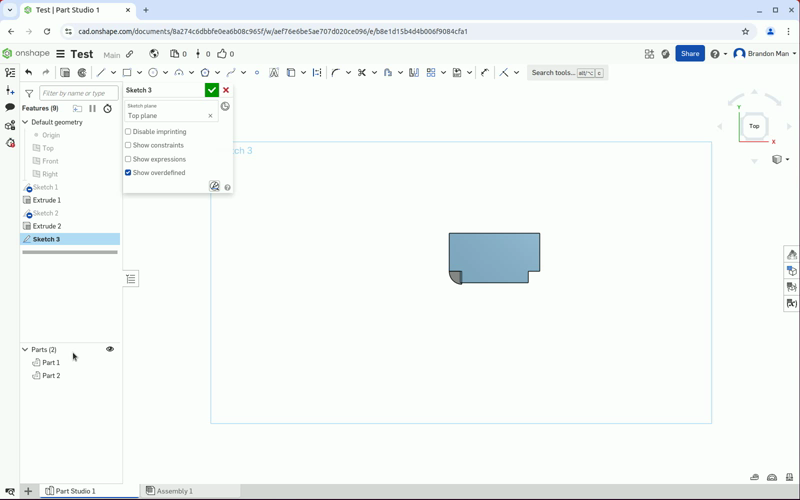
key(y)
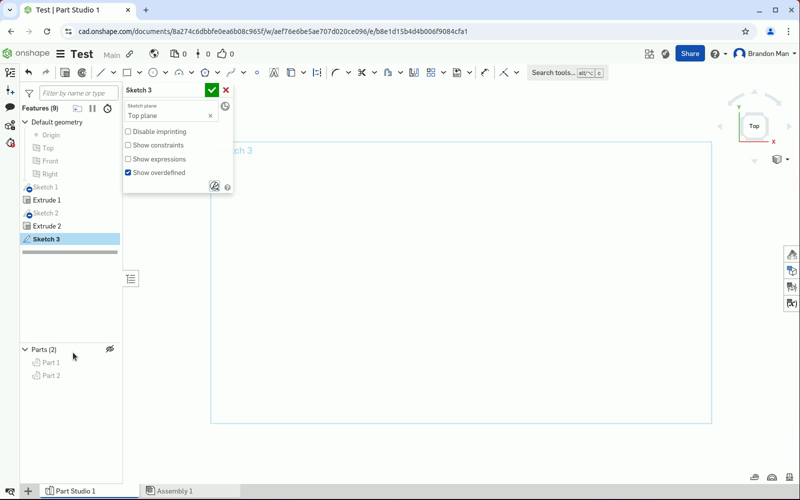
key(a)
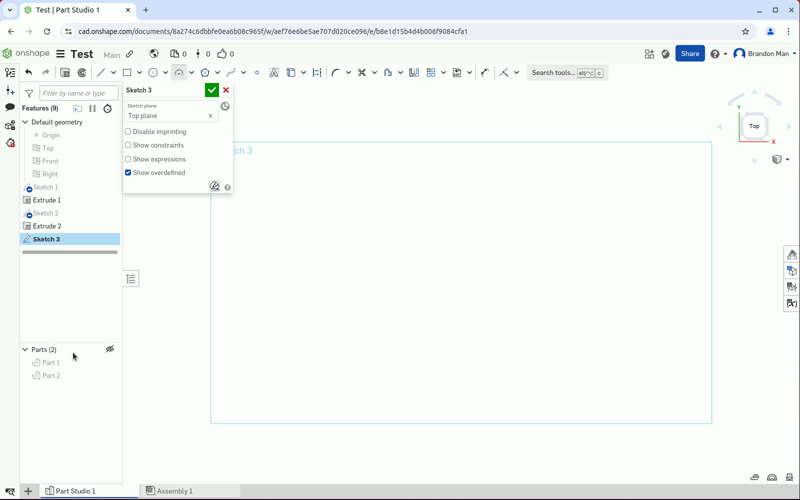
key_down(shift)
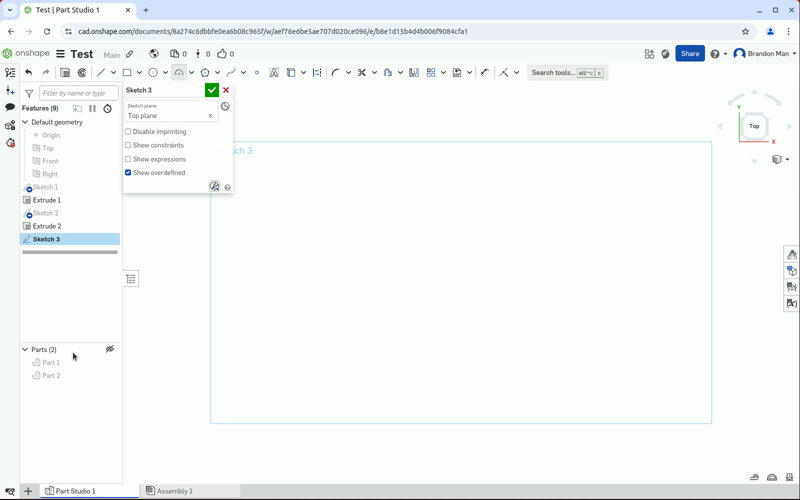
mouse_move(528, 282)
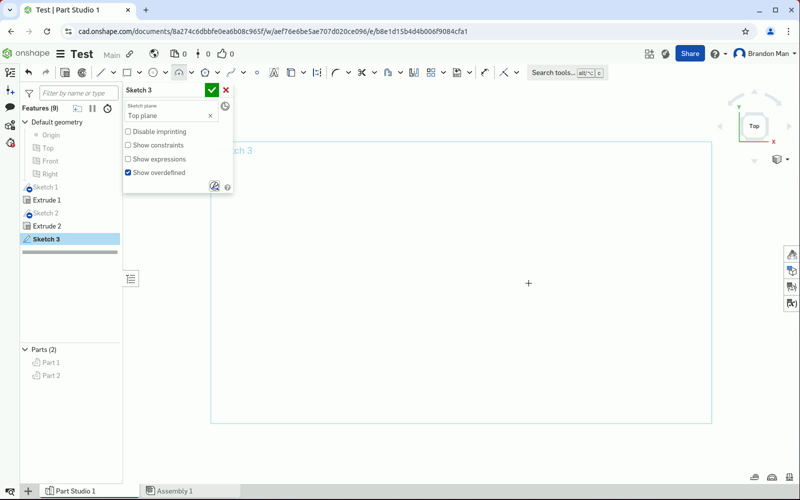
click(528, 282)
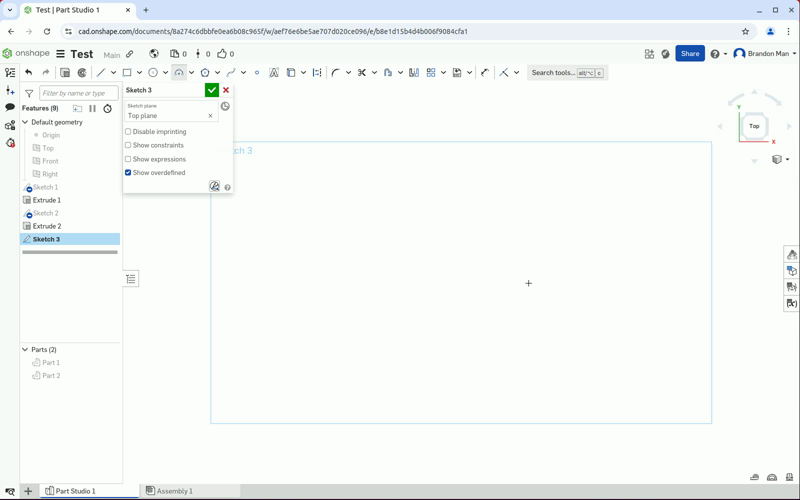
key_up(shift)
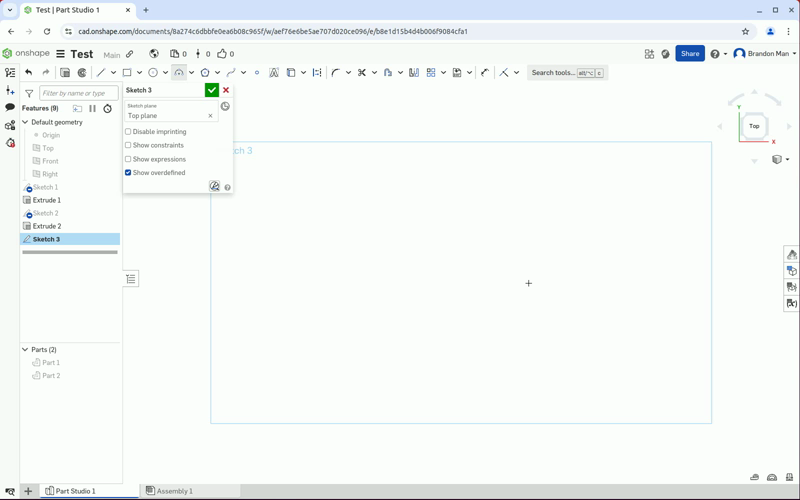
key_down(shift)
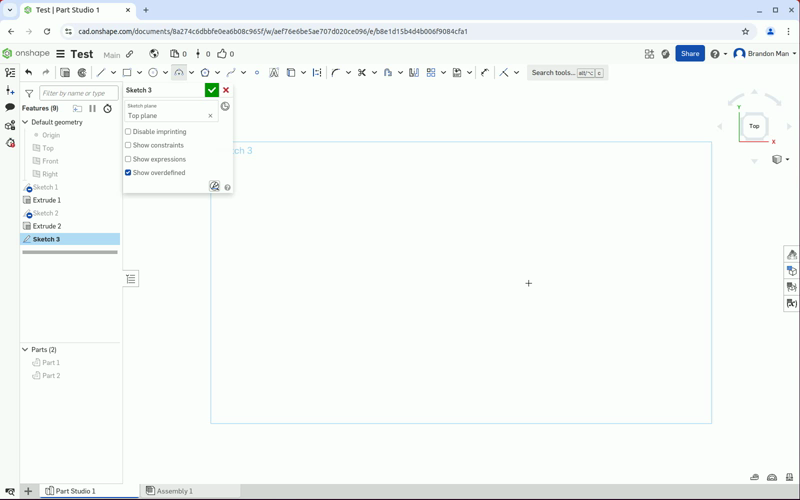
mouse_move(541, 270)
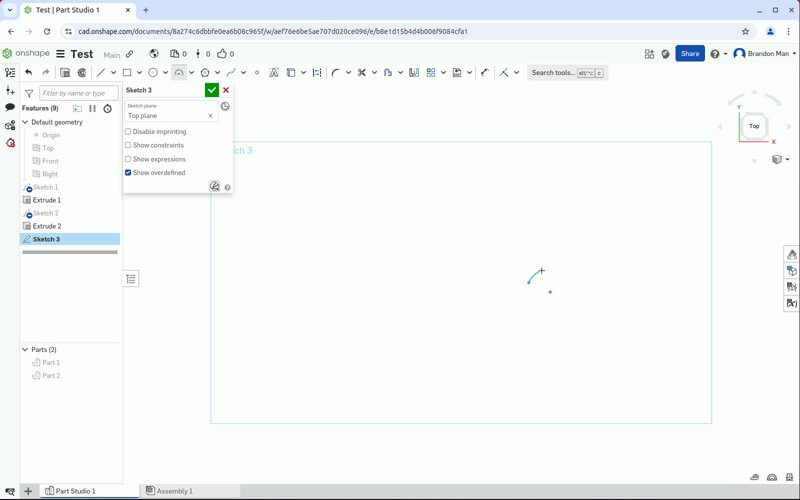
click(541, 270)
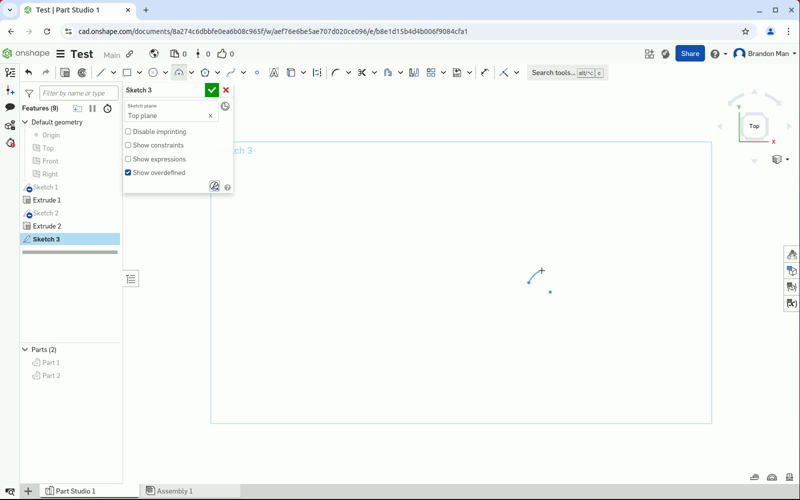
mouse_move(537, 279)
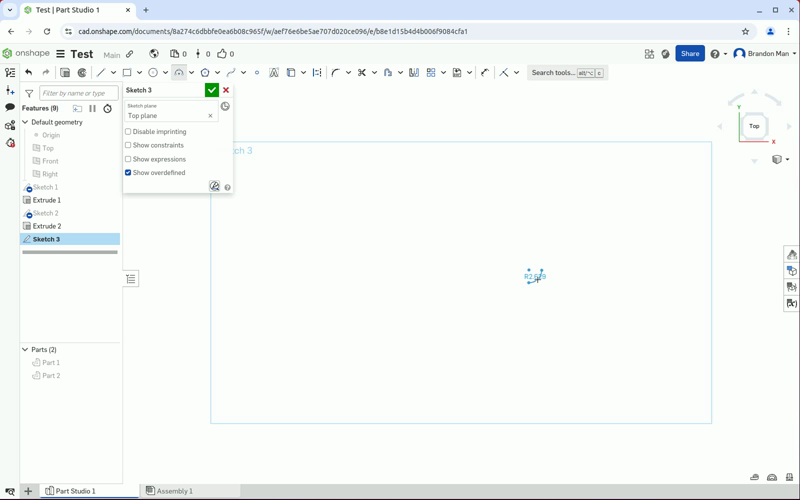
click(537, 279)
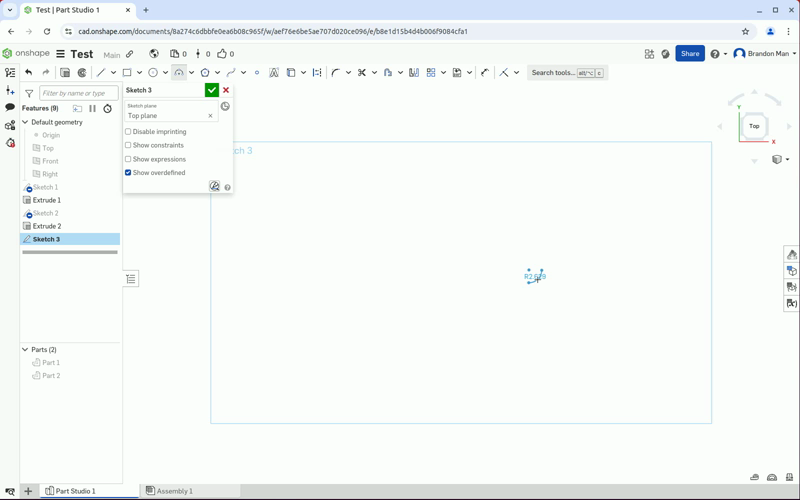
key_up(shift)
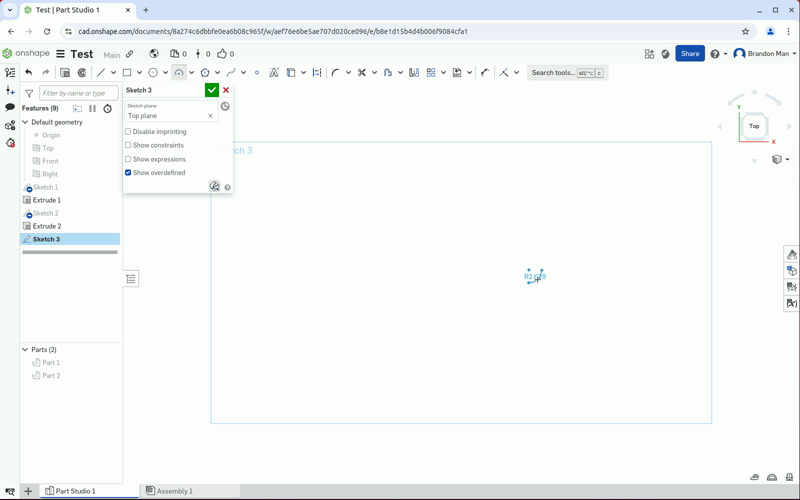
key(esc)
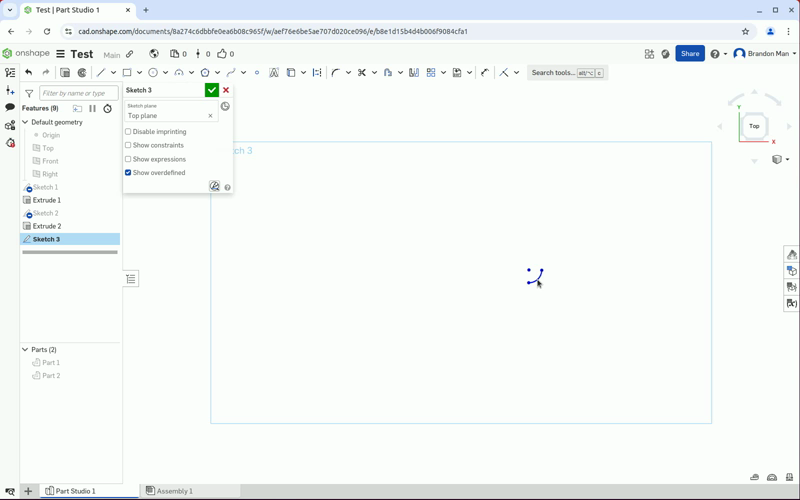
key(l)
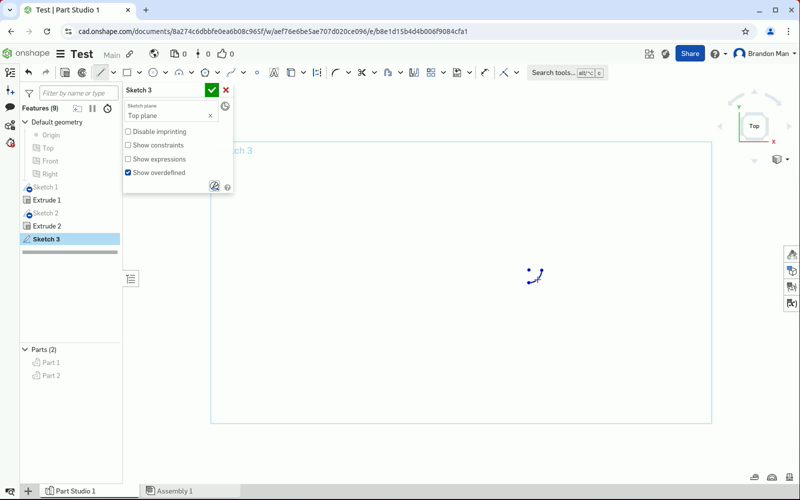
mouse_move(541, 270)
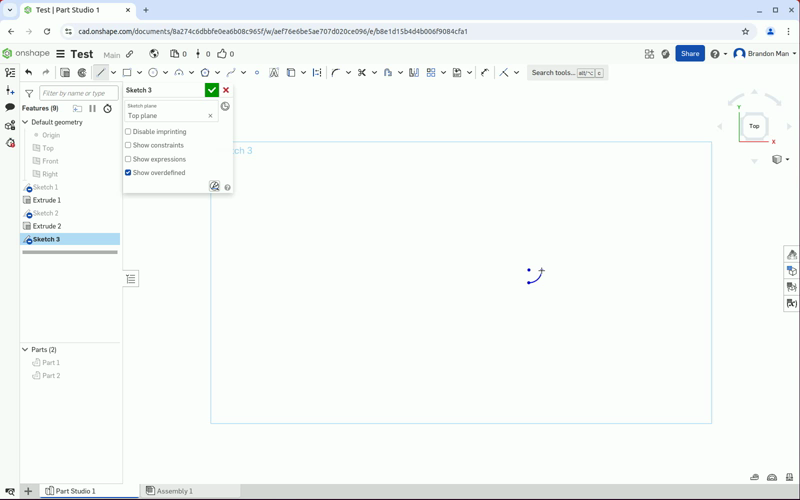
click(541, 270)
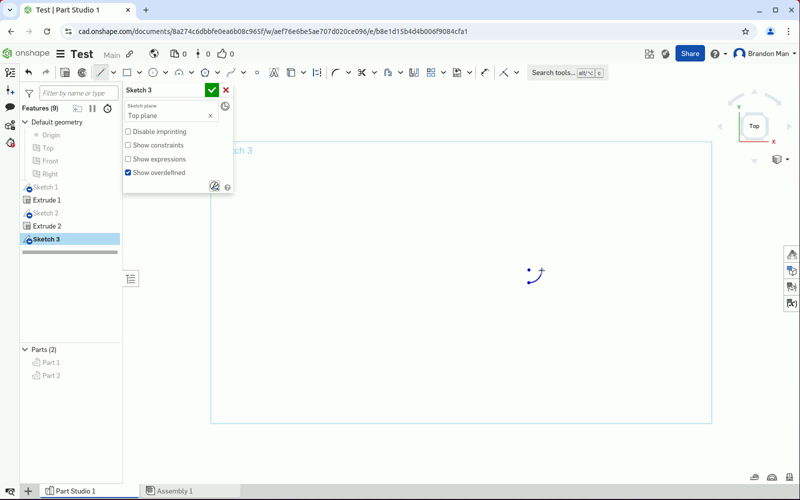
key_down(shift)
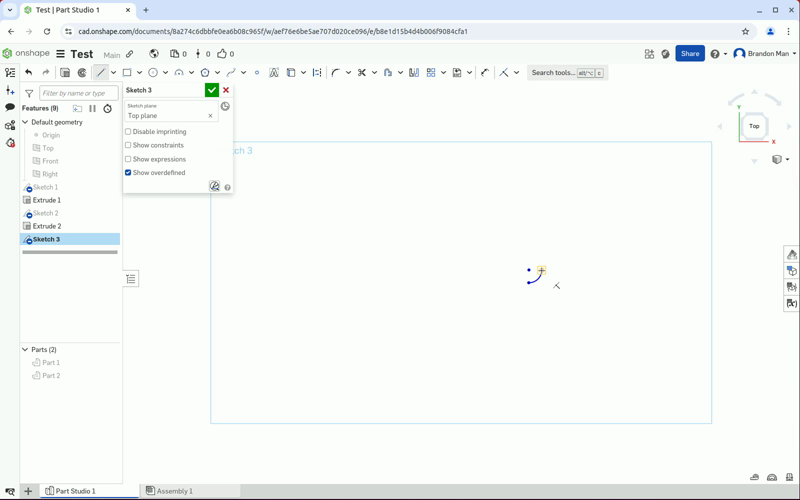
mouse_move(571, 270)
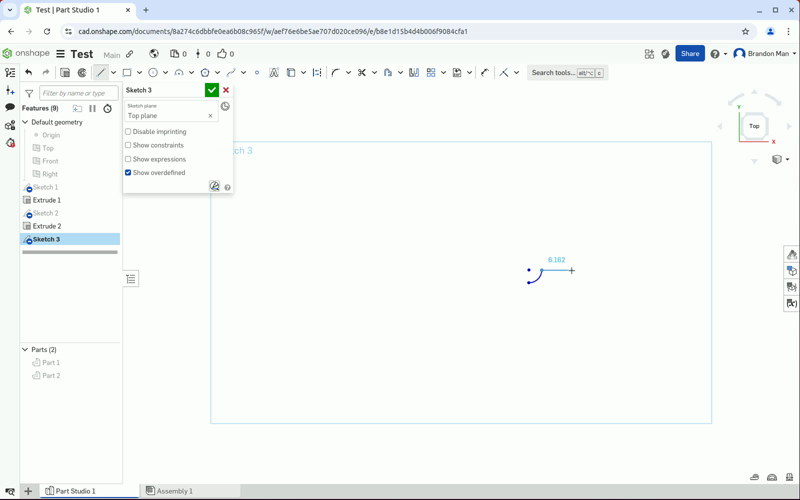
mouse_move(528, 270)
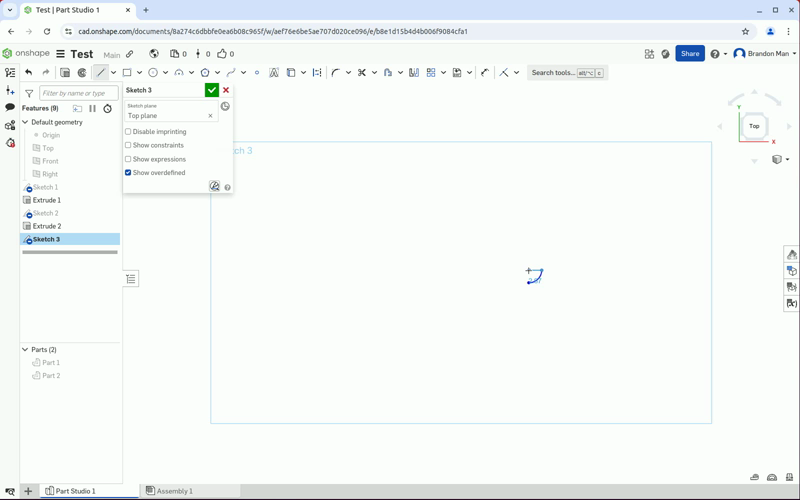
click(528, 270)
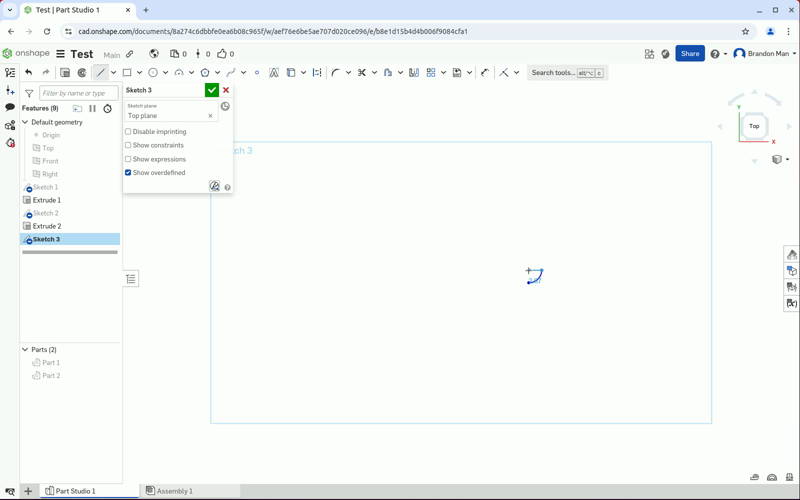
key_up(shift)
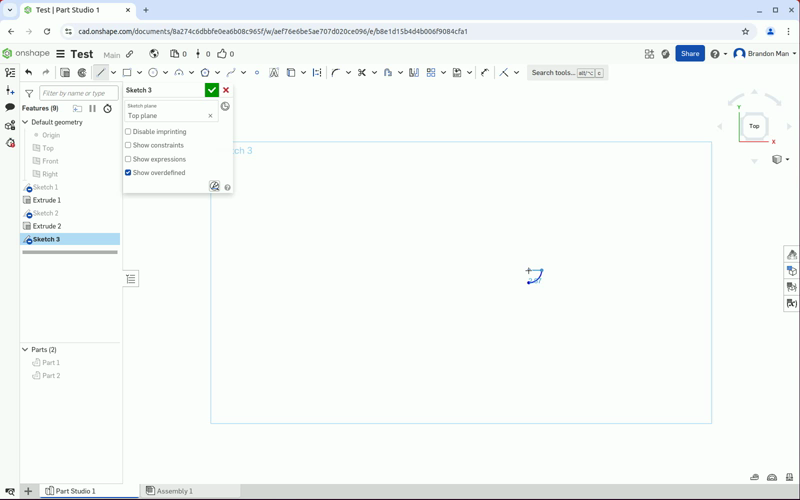
mouse_move(558, 270)
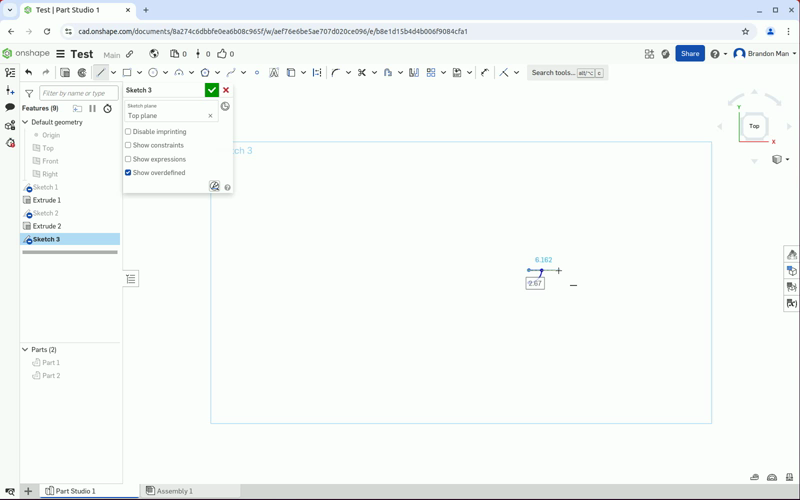
key_down(shift)
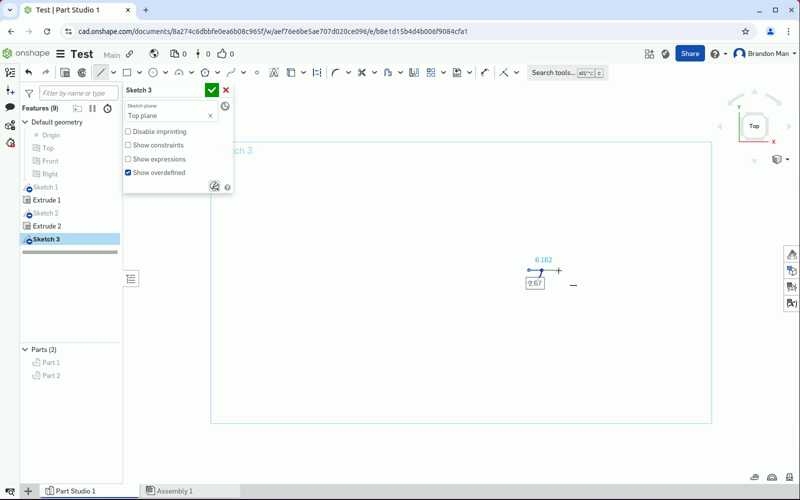
mouse_move(528, 282)
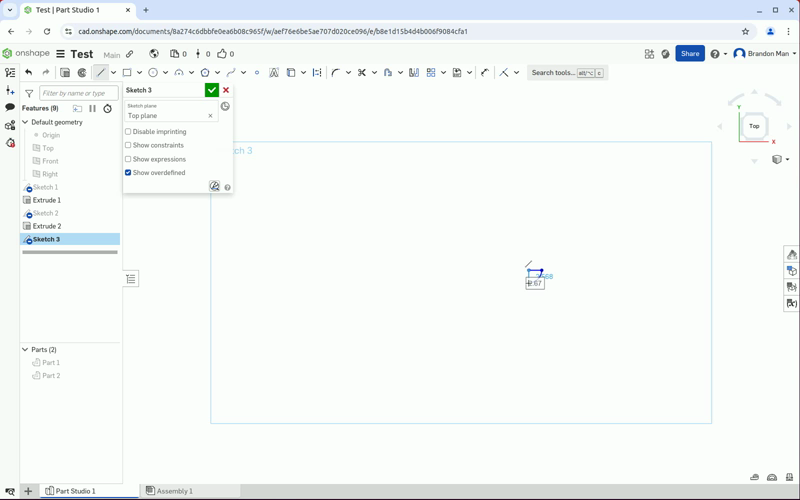
key_up(shift)
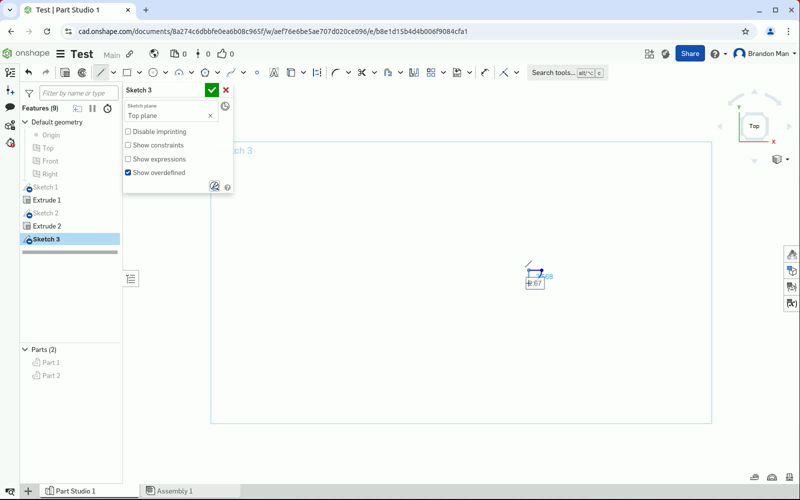
click(528, 282)
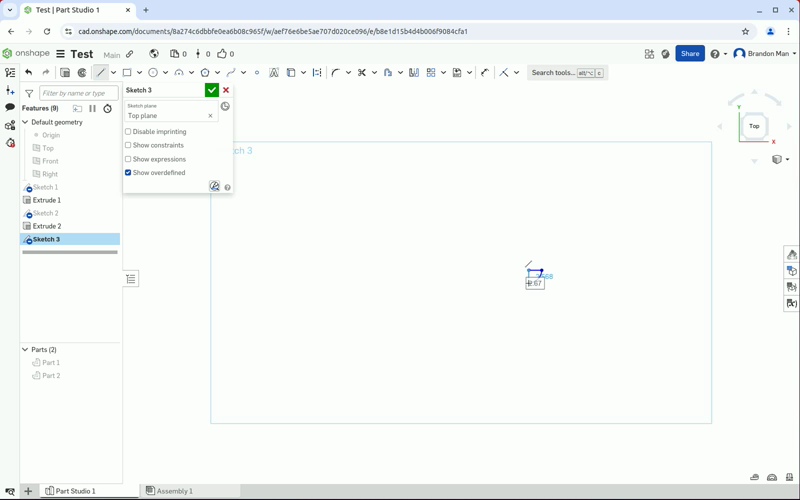
key(esc)
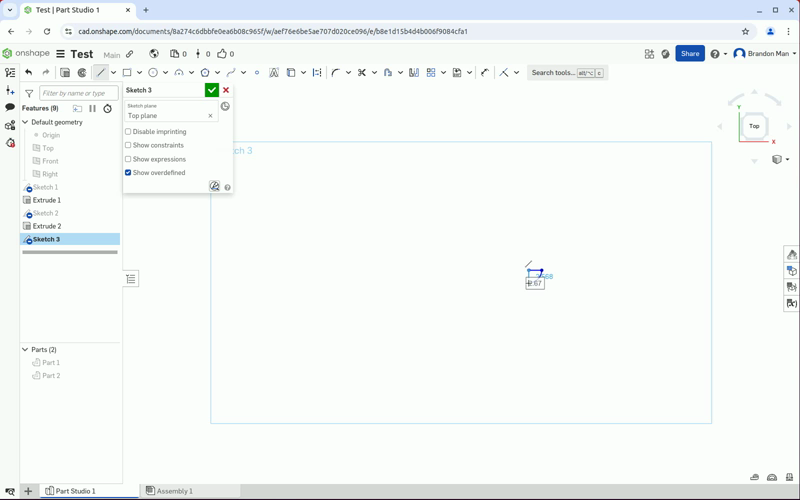
mouse_move(537, 276)
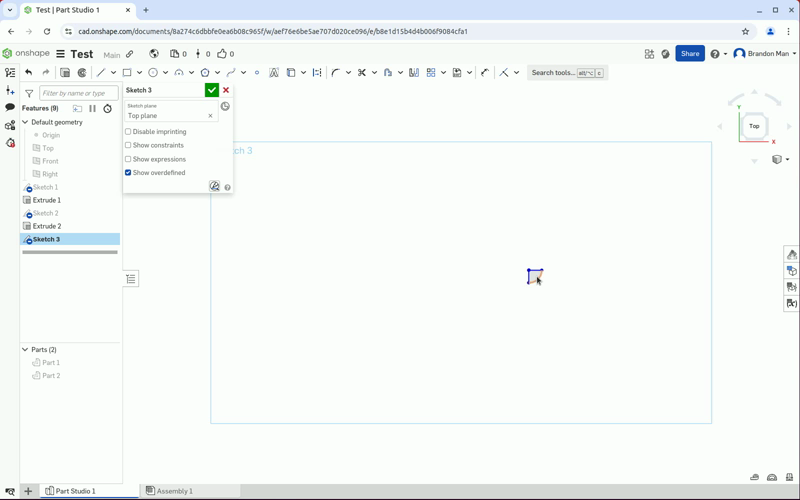
scroll(6)
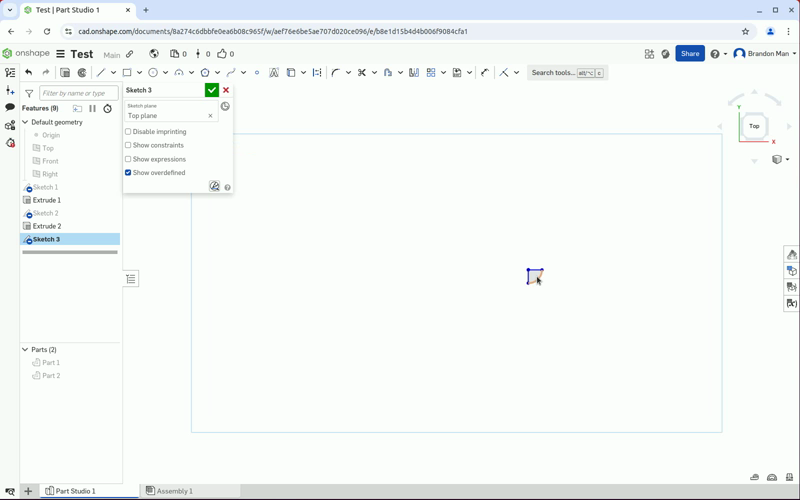
scroll(6)
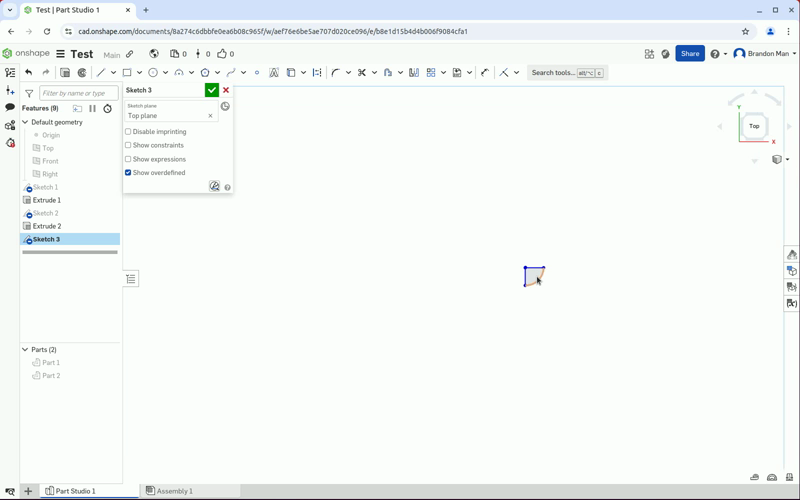
scroll(6)
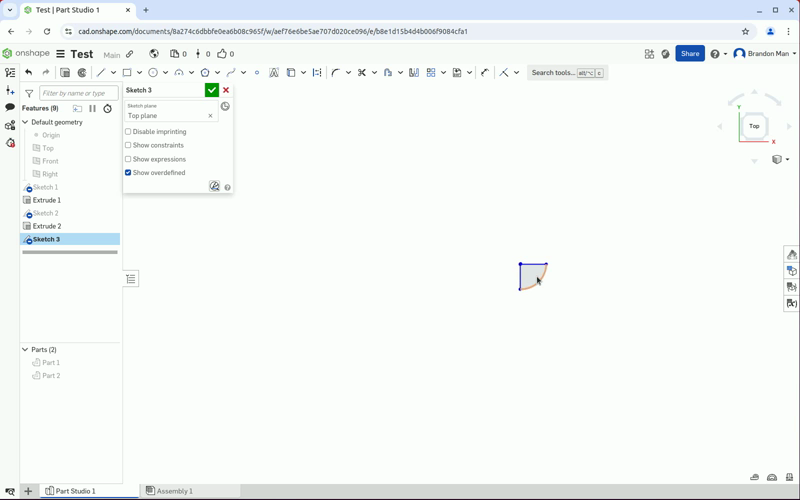
scroll(6)
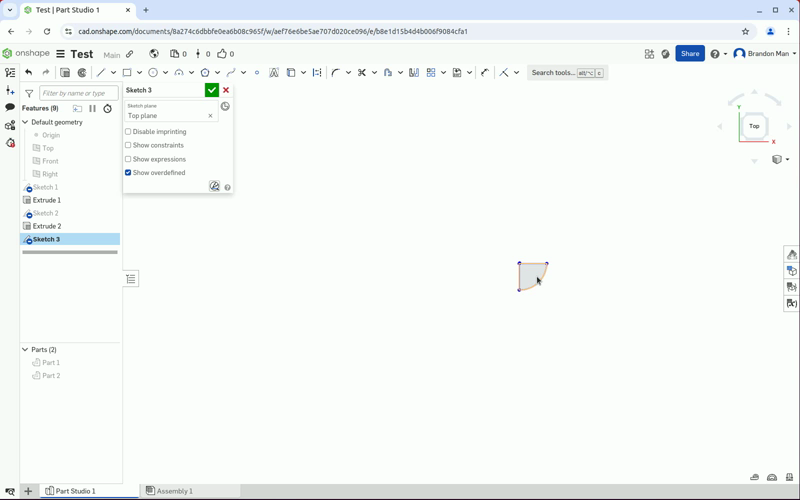
scroll(6)
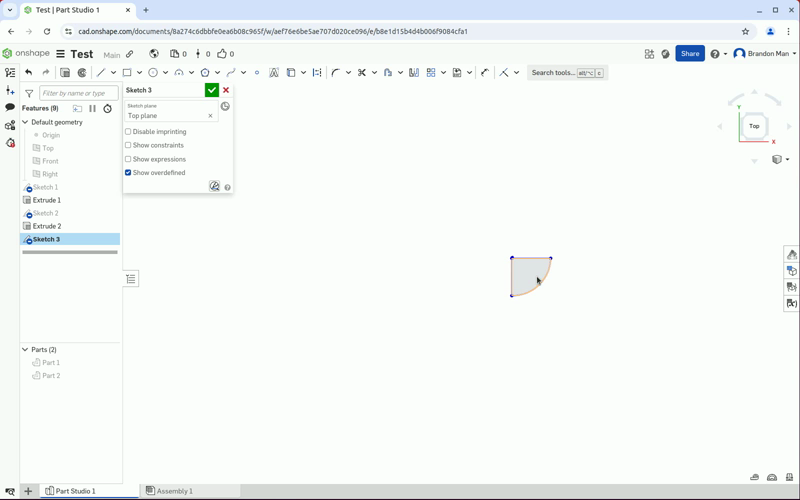
scroll(6)
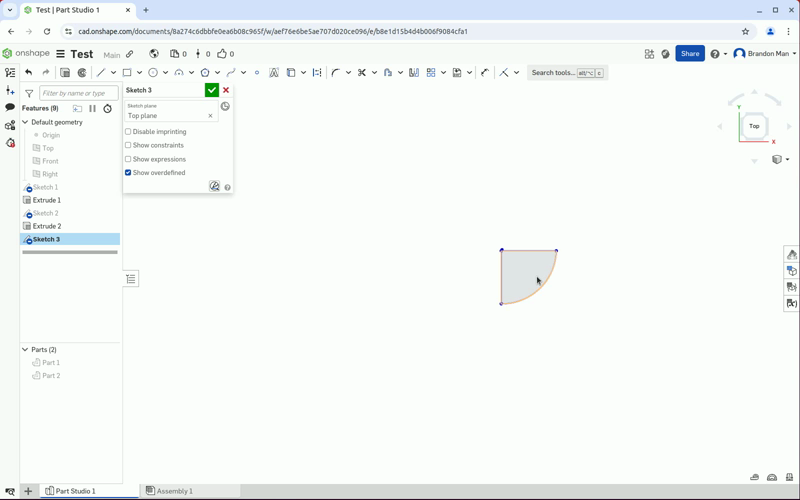
scroll(6)
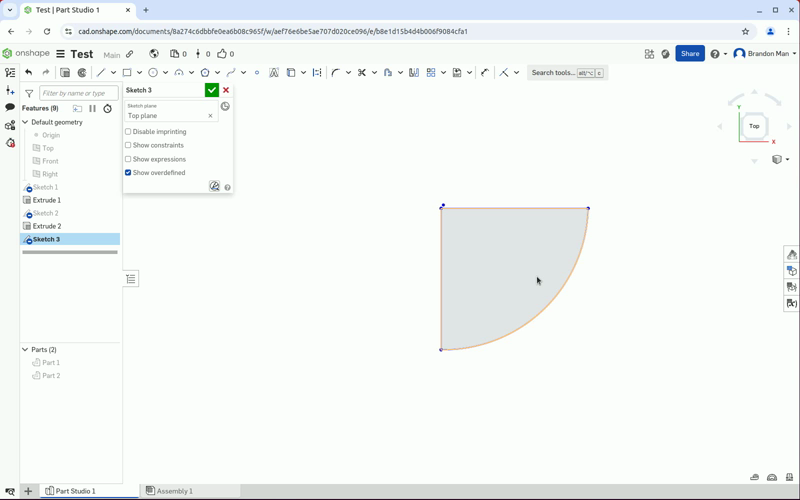
click(537, 276)
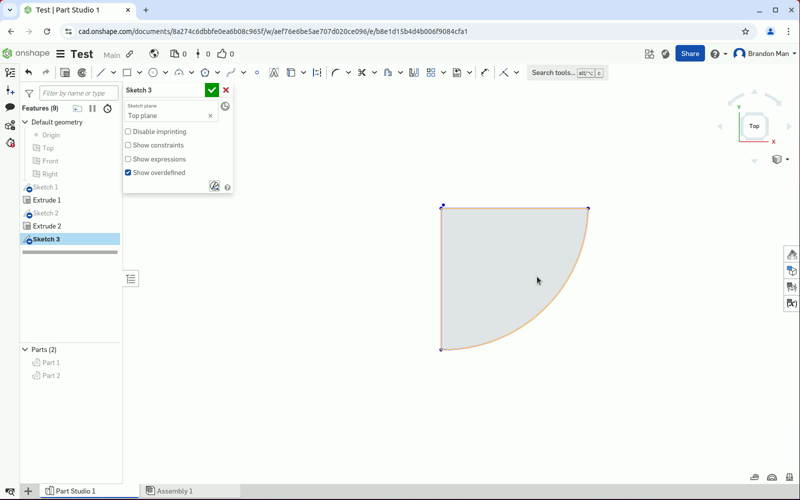
scroll(-6)
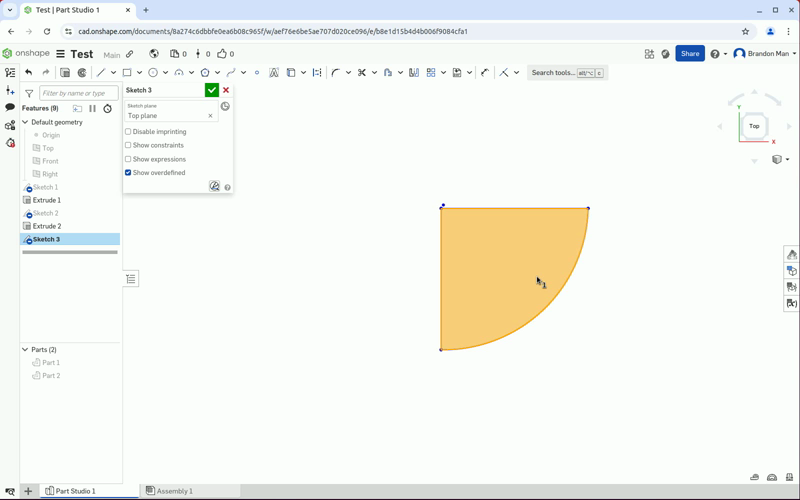
scroll(-6)
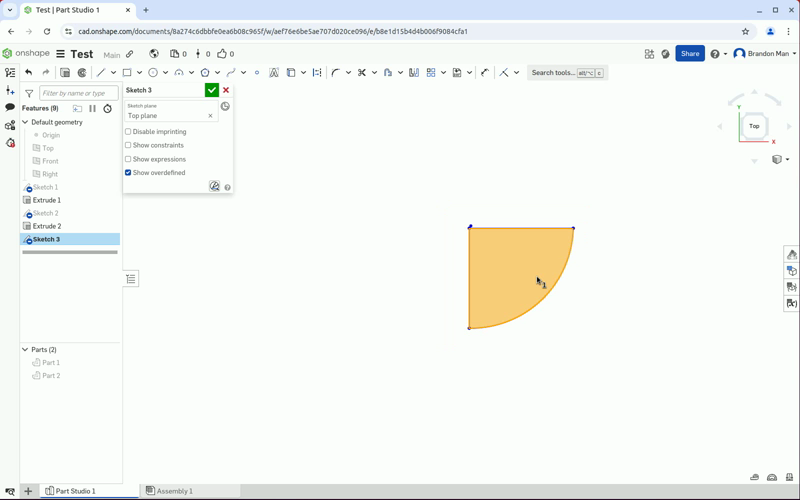
scroll(-6)
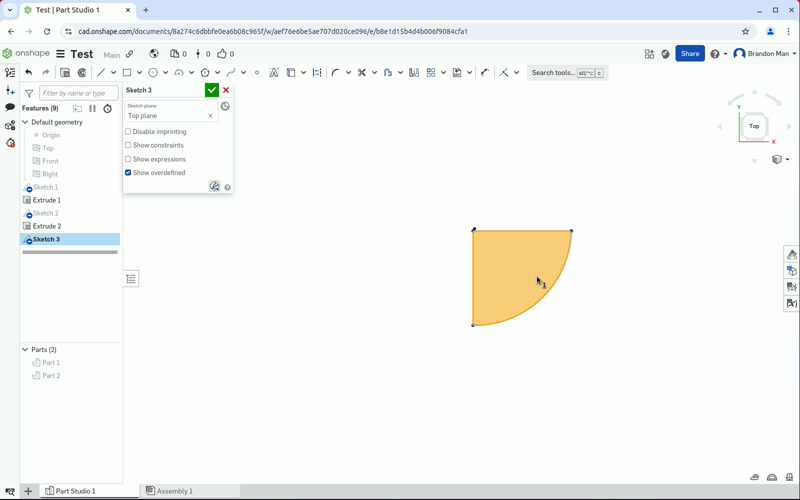
scroll(-6)
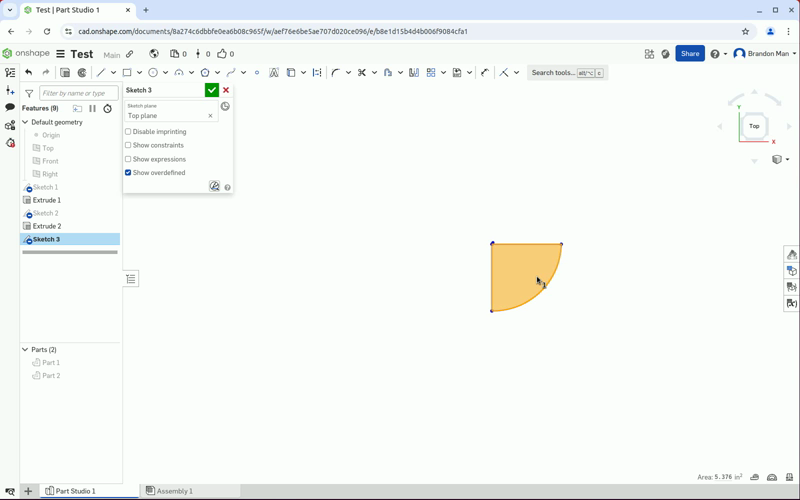
scroll(-6)
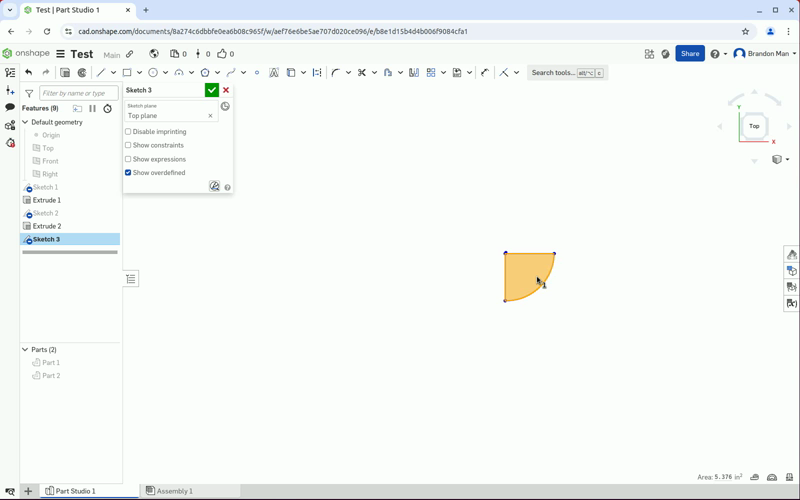
scroll(-6)
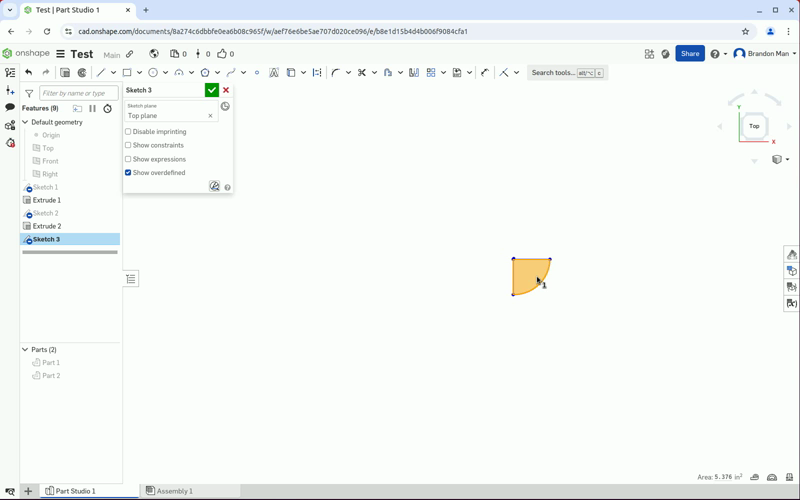
scroll(-6)
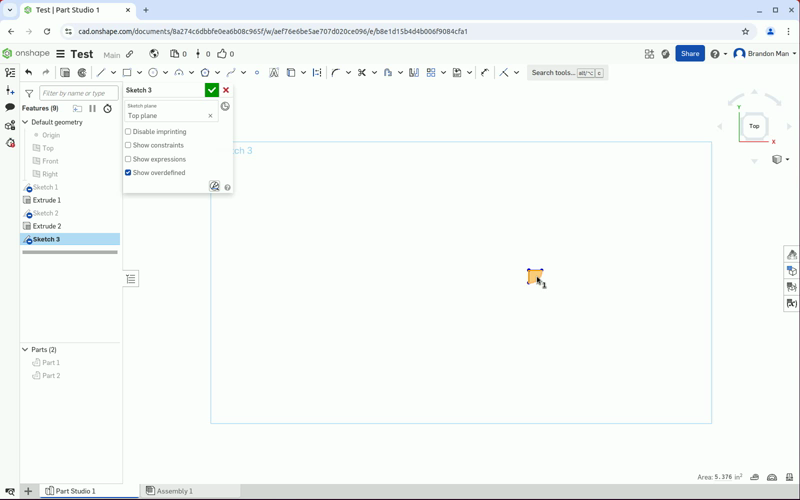
mouse_move(73, 352)
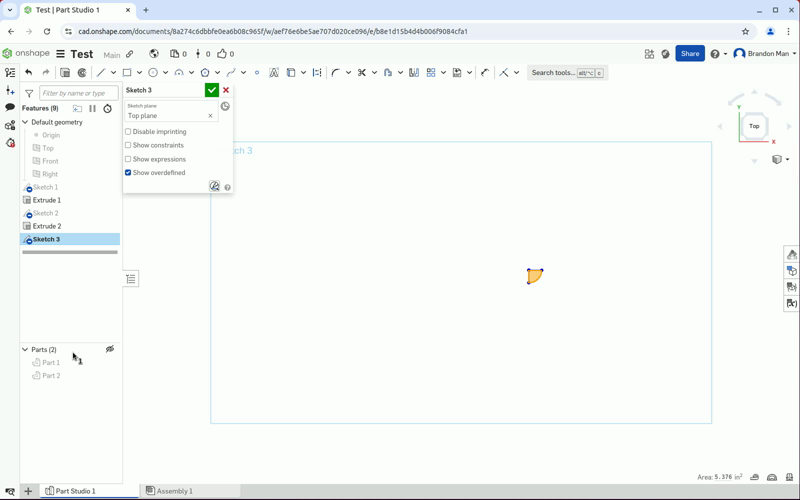
key(shift+y)
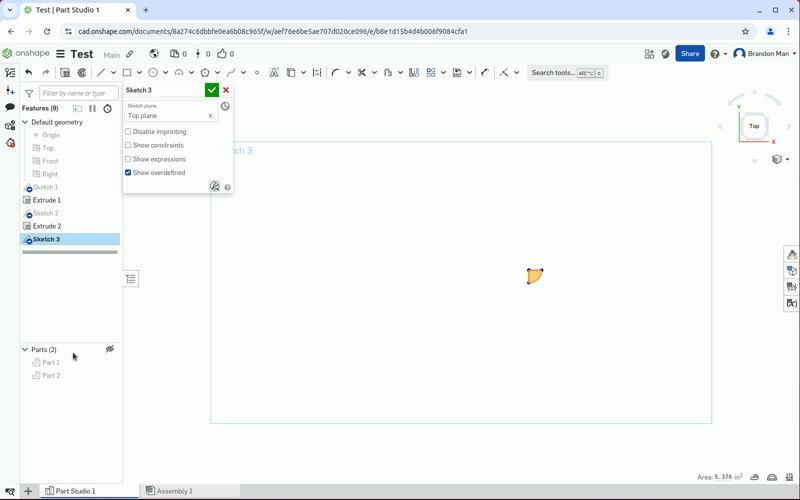
key(shift+e)
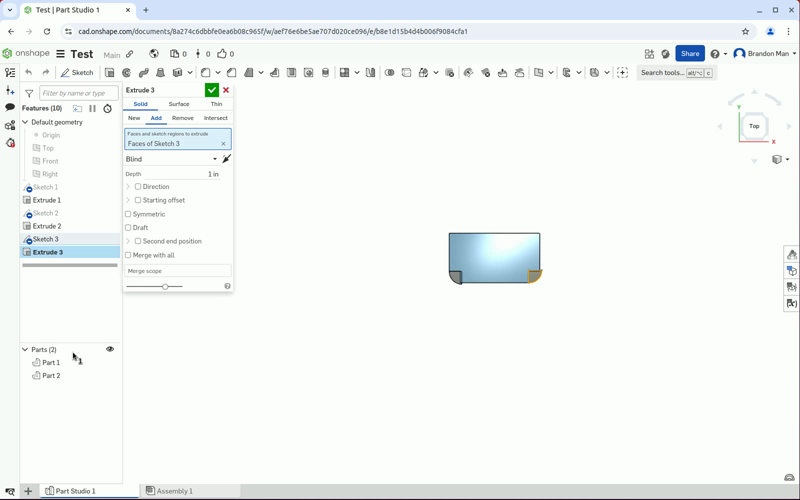
mouse_move(143, 106)
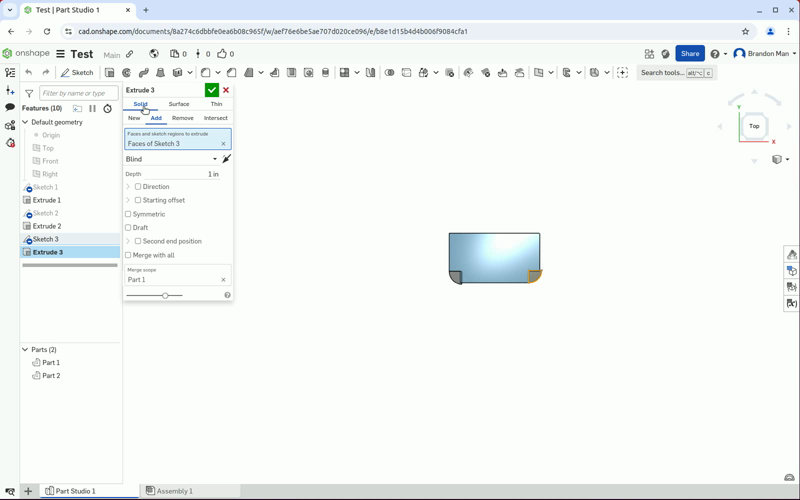
click(143, 106)
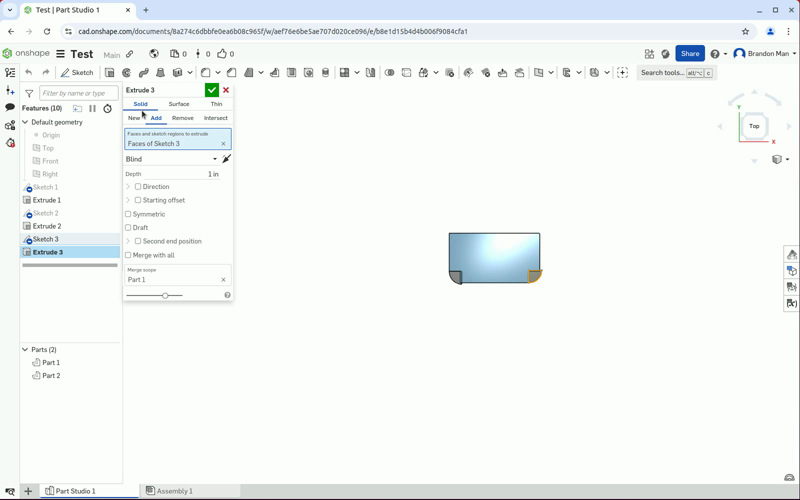
mouse_move(137, 120)
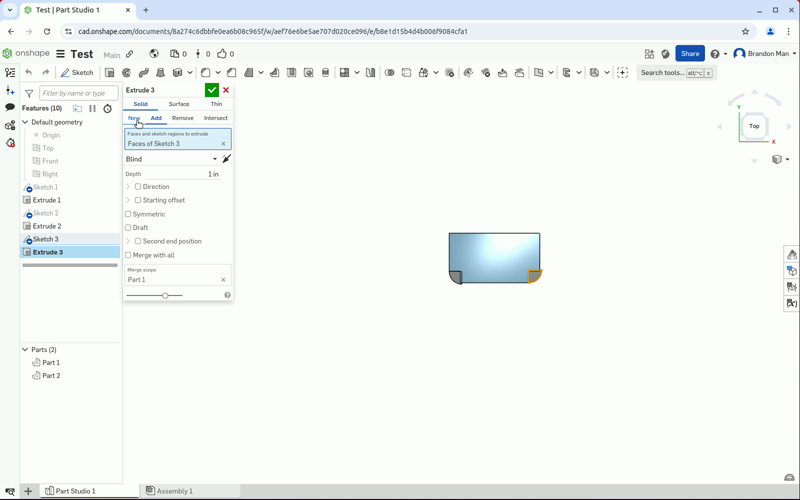
click(137, 120)
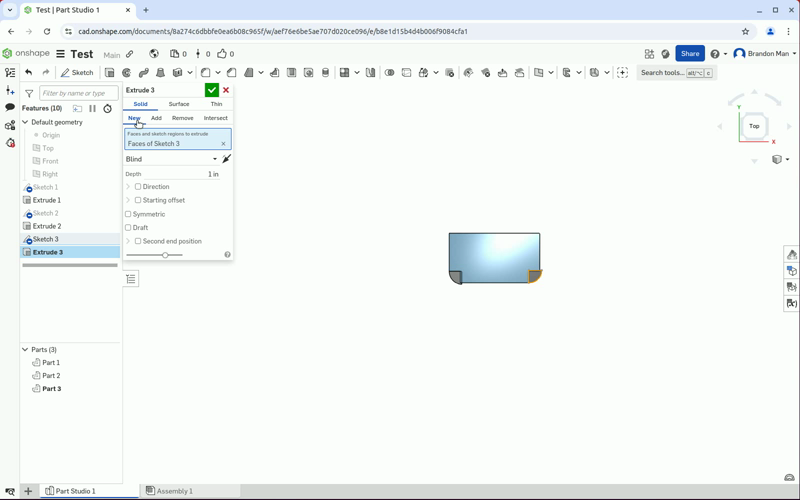
key(tab, 4)
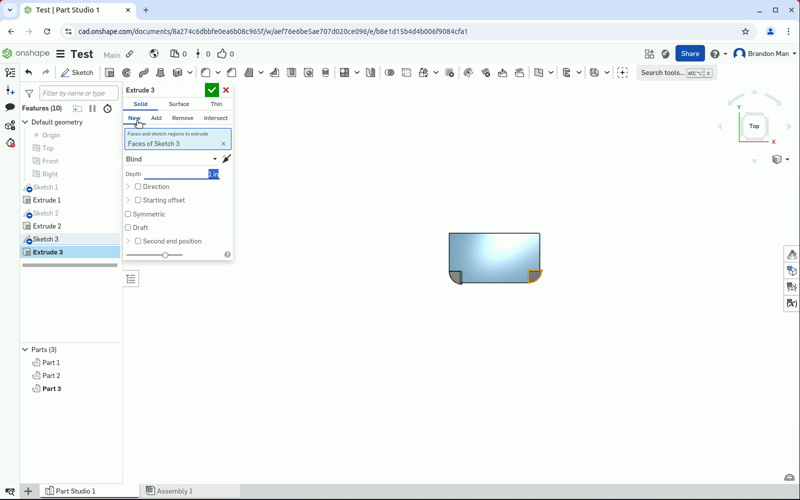
text(2.407)
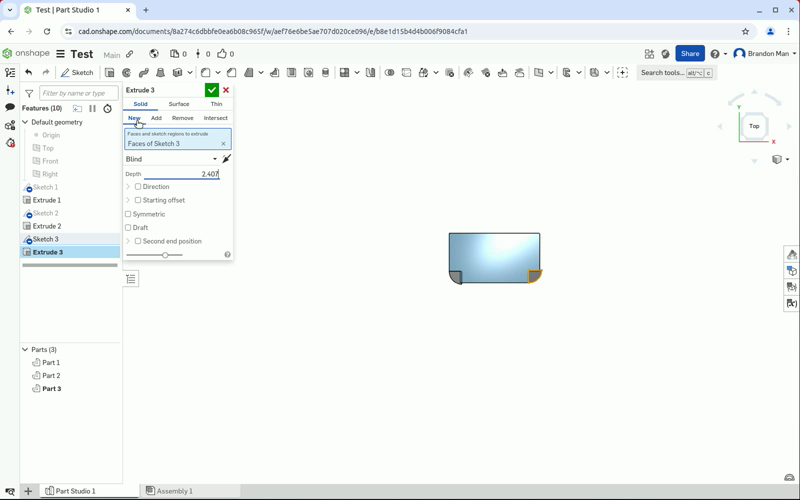
key(enter)
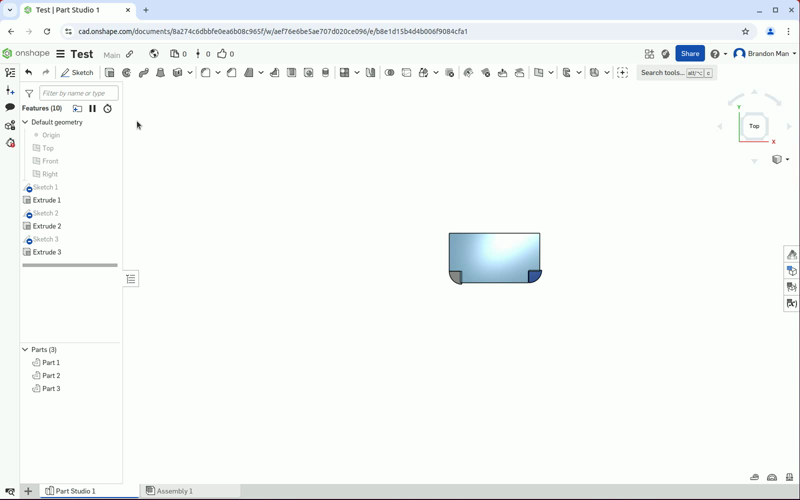
key(shift+h)
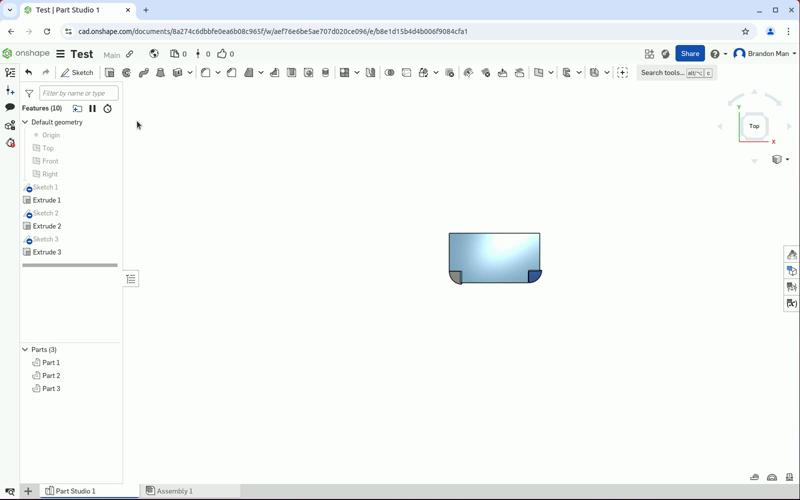
key(shift+h)
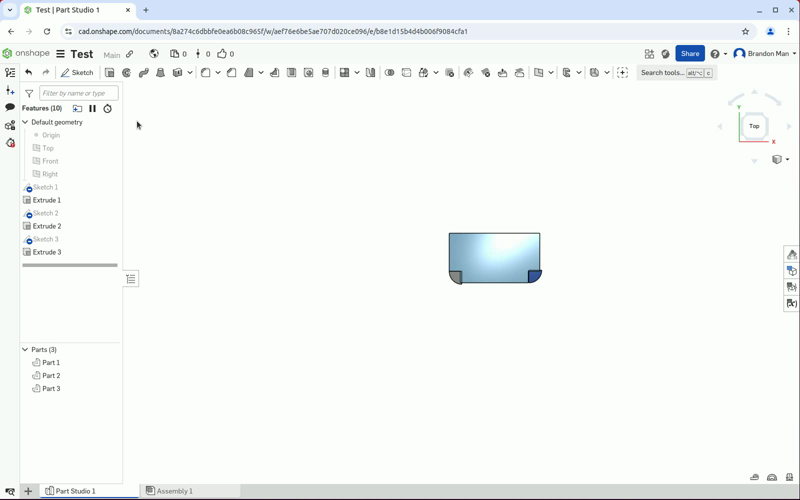
mouse_move(73, 189)
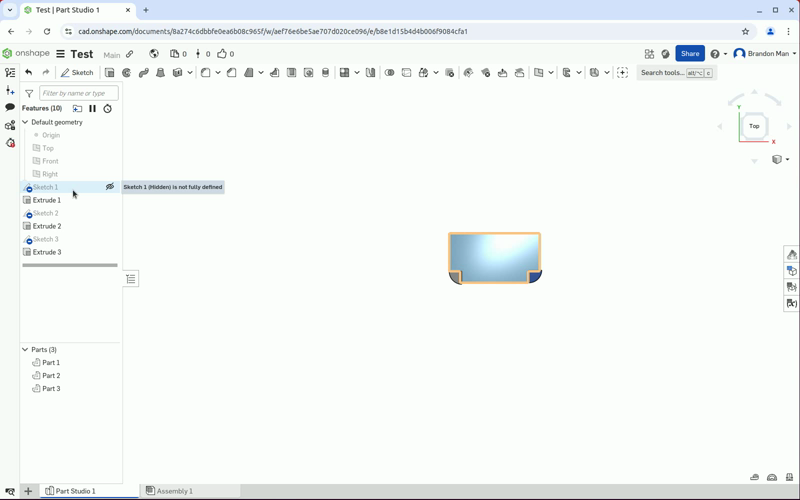
click(73, 189)
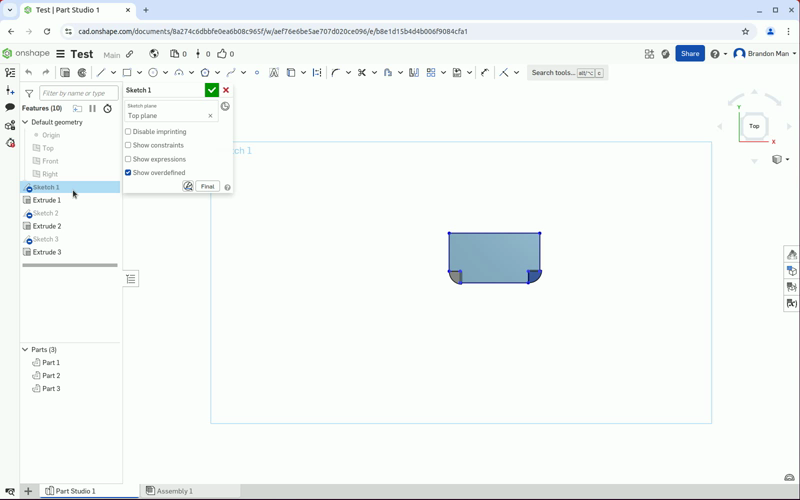
mouse_move(229, 92)
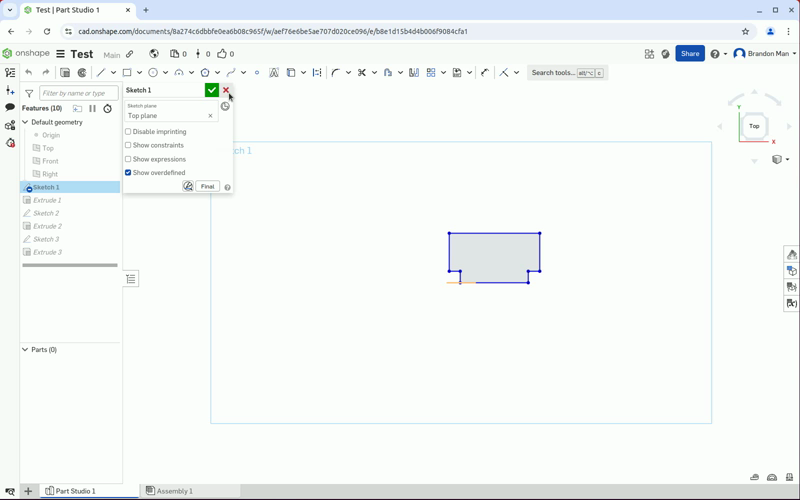
click(229, 92)
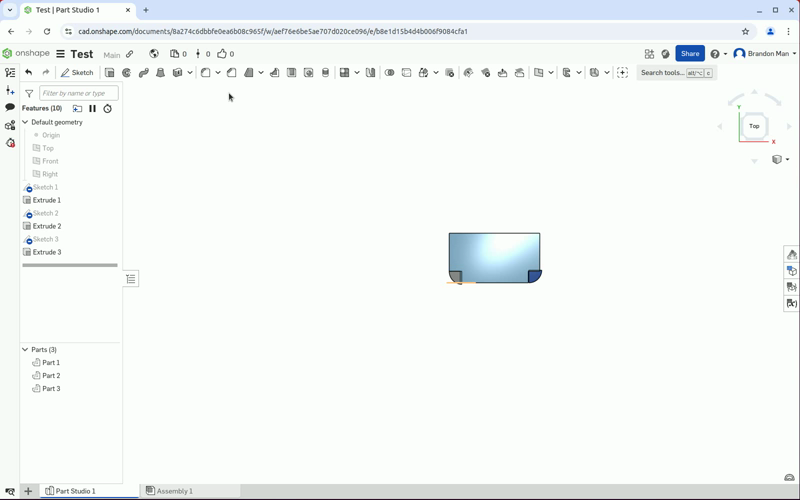
mouse_move(541, 75)
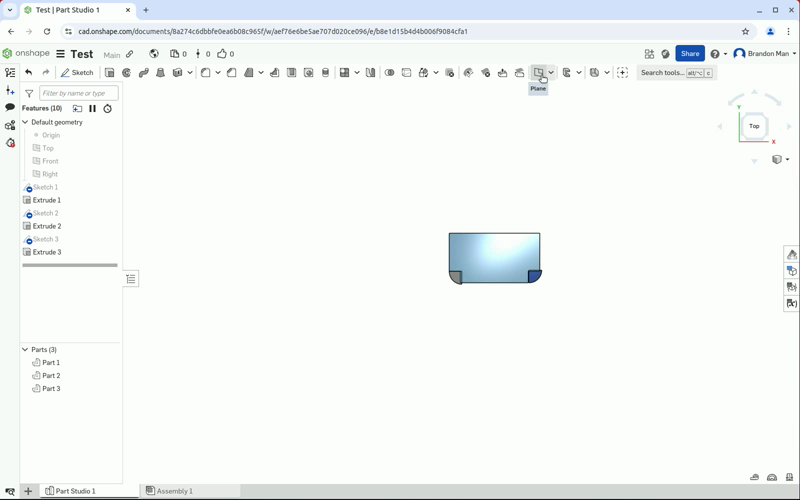
click(541, 75)
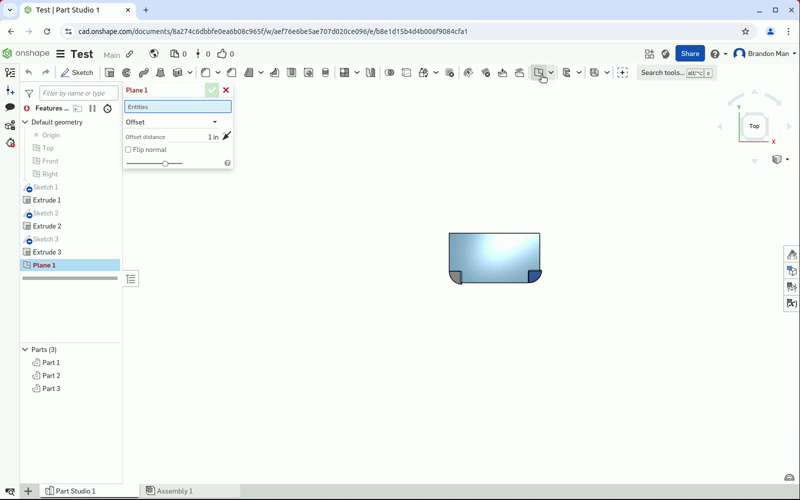
mouse_move(73, 150)
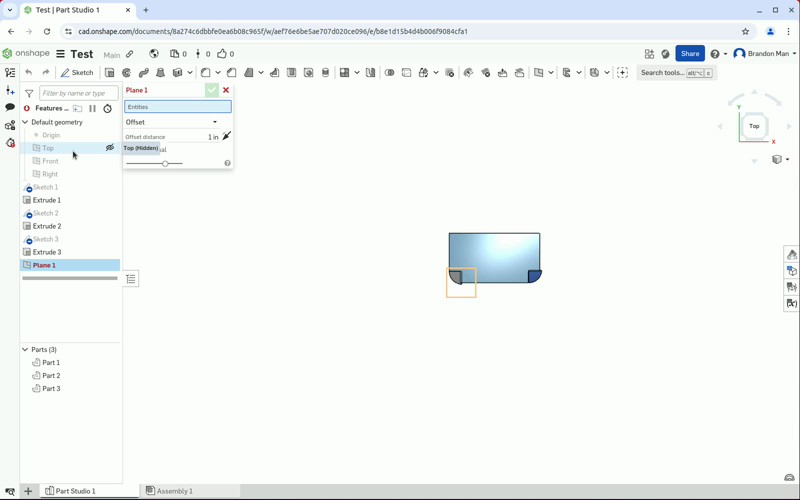
click(73, 150)
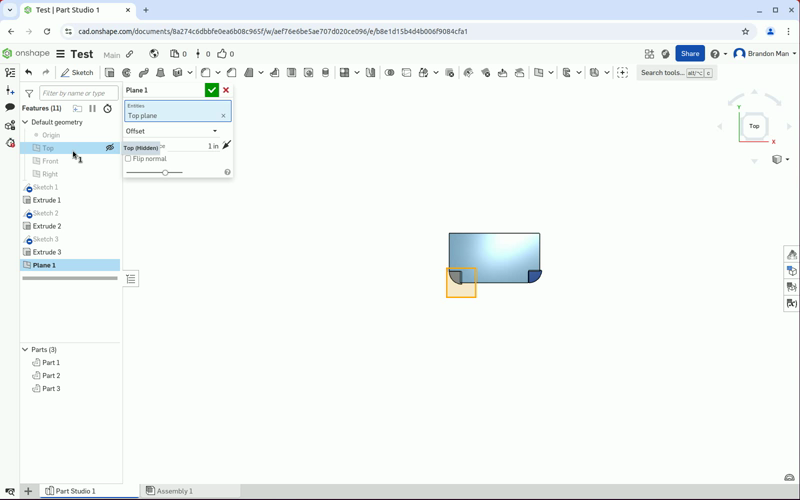
key(tab, 2)
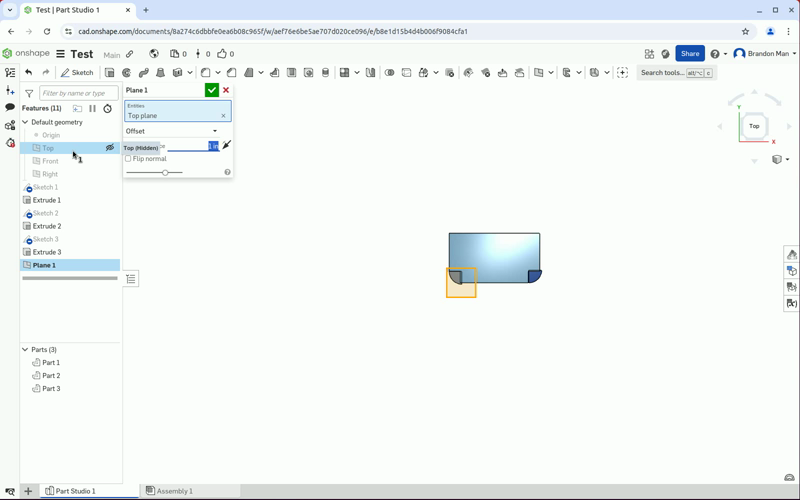
text(2.403)
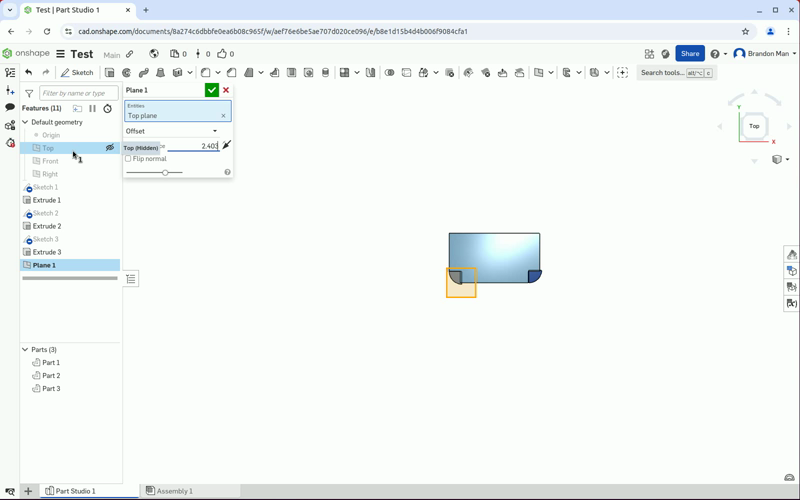
key(enter, 2)
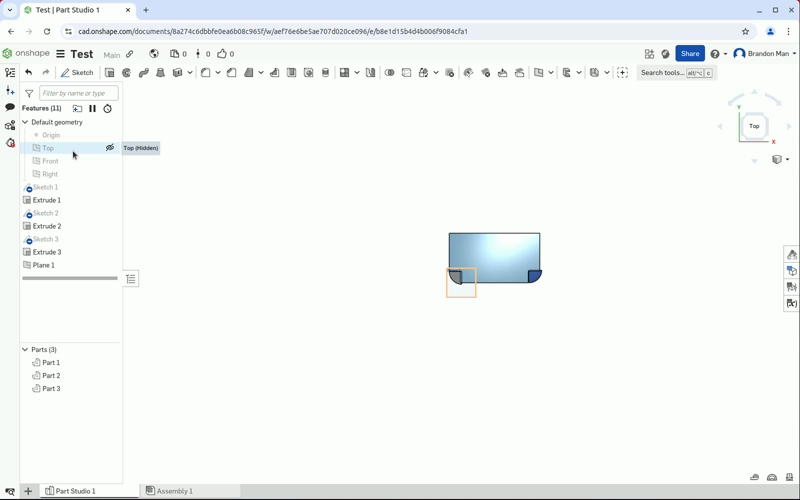
key(shift+s)
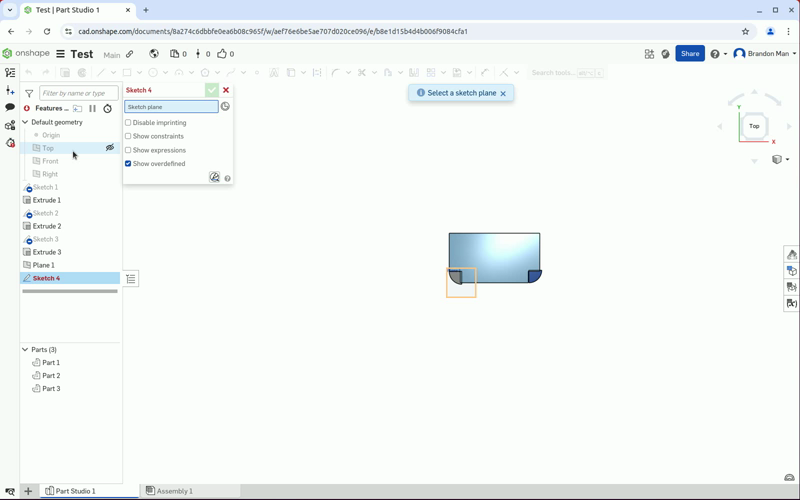
mouse_move(73, 267)
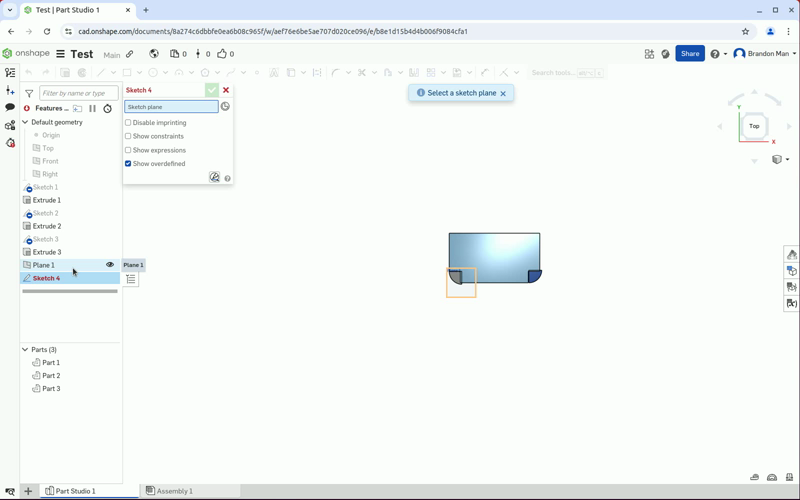
click(73, 267)
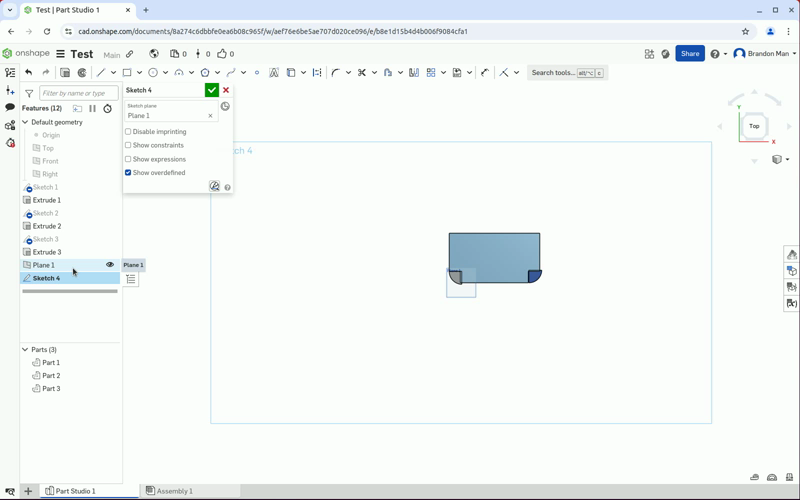
mouse_move(73, 352)
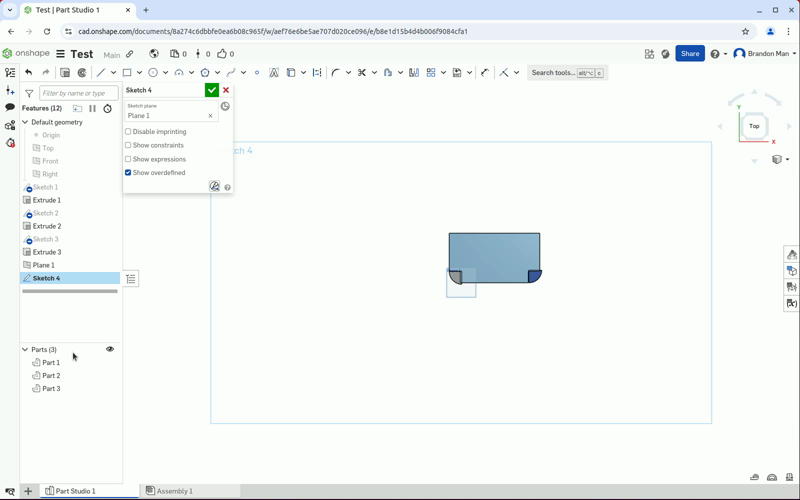
key(y)
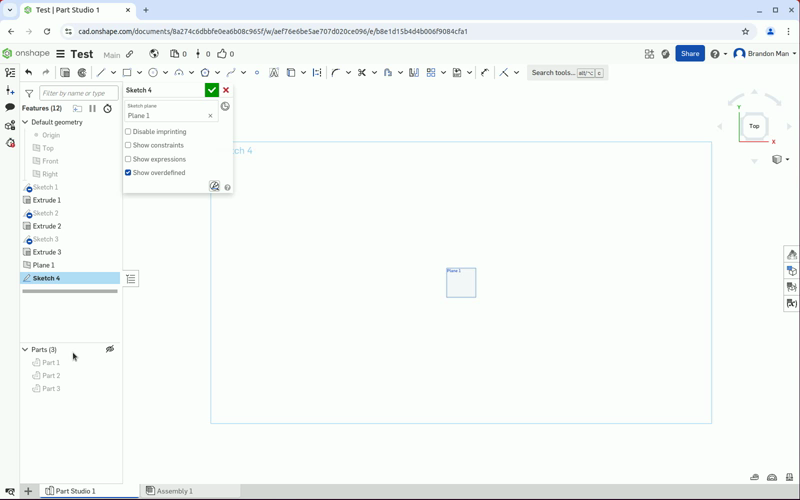
key(c)
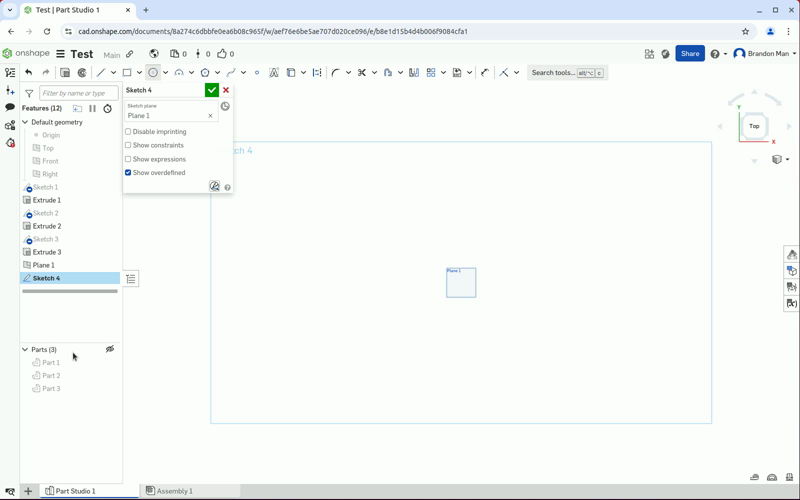
key_down(shift)
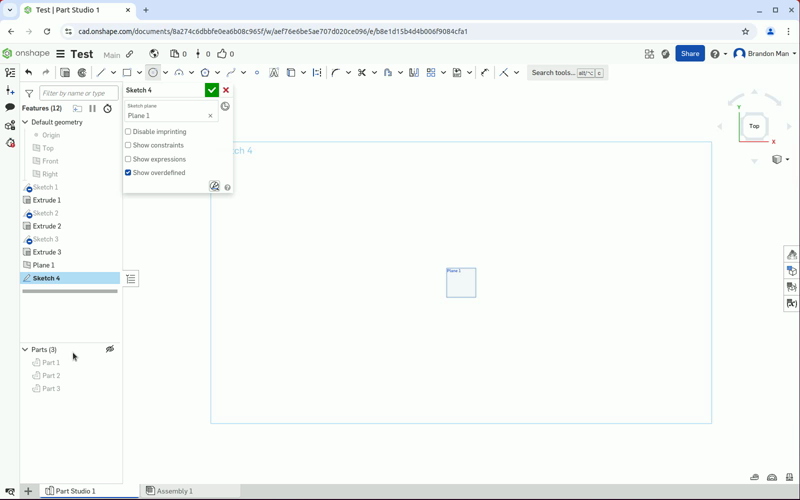
mouse_move(467, 266)
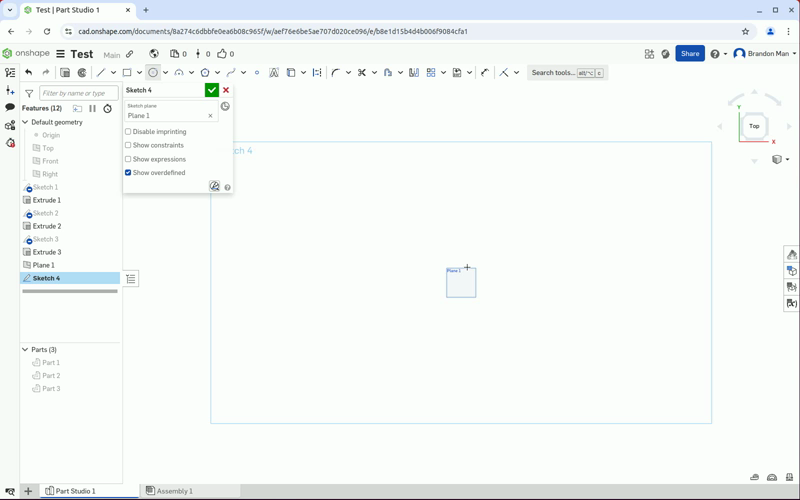
click(467, 266)
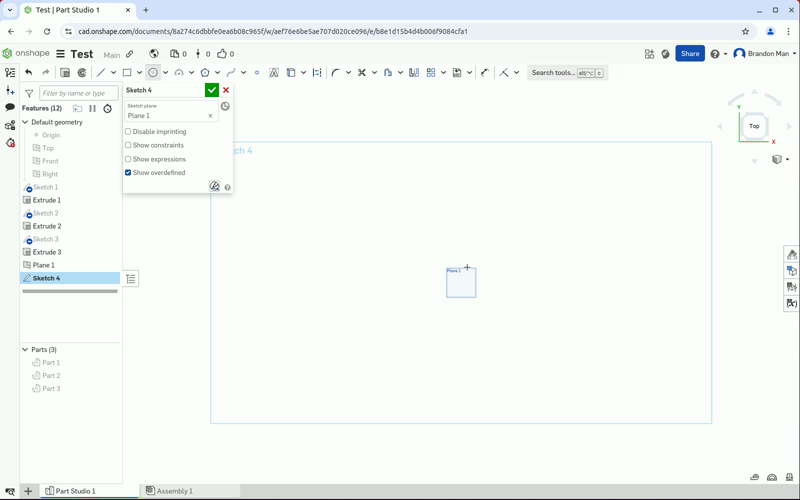
key_up(shift)
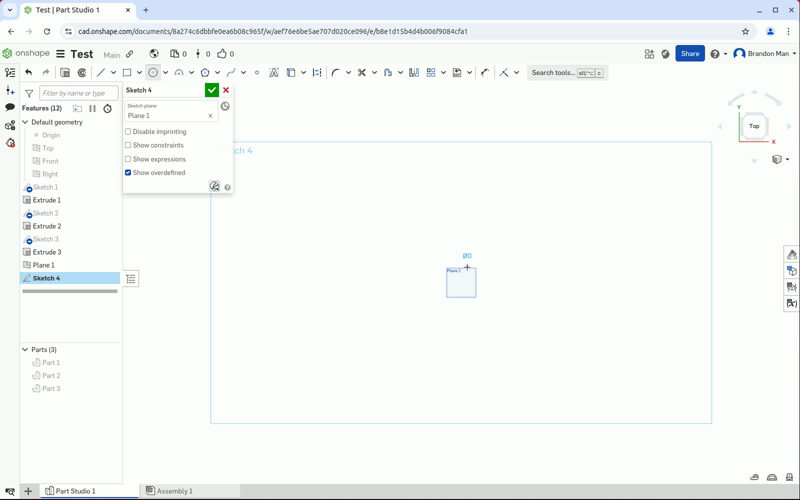
mouse_move(473, 266)
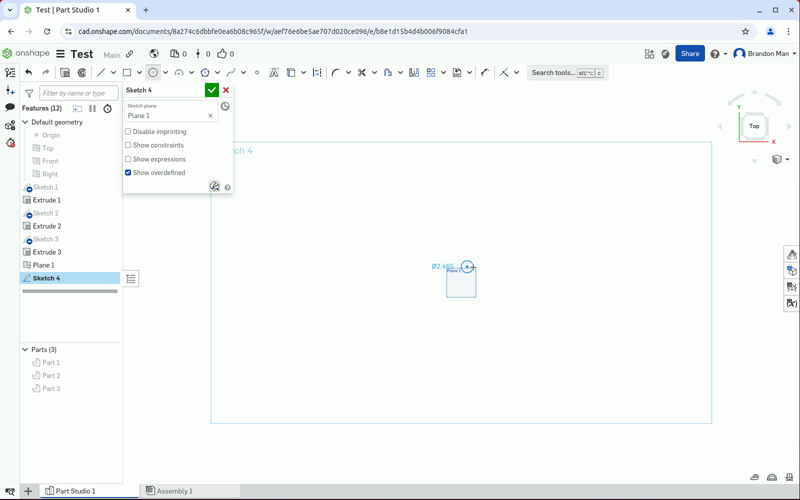
click(473, 266)
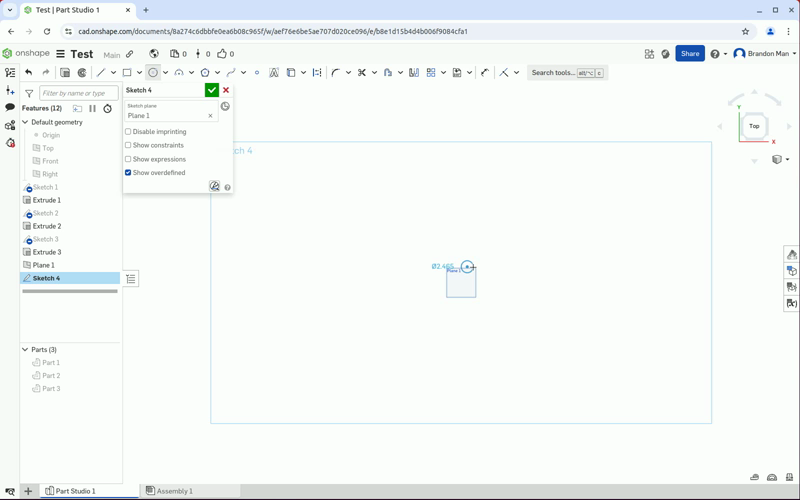
key(esc)
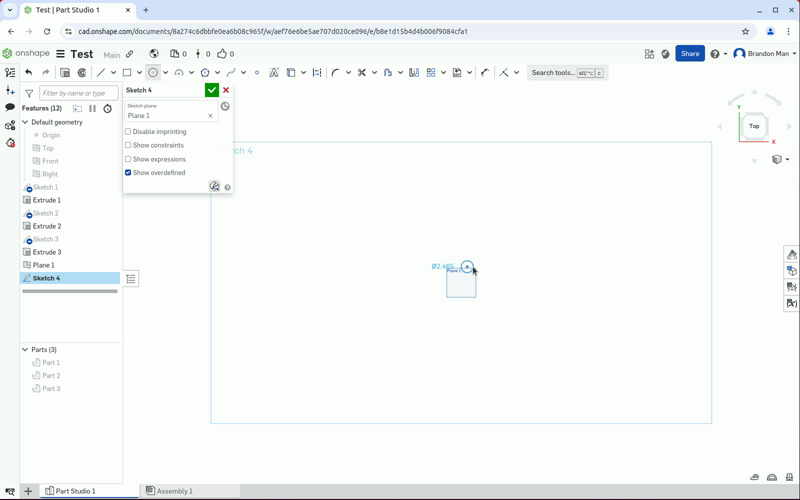
mouse_move(467, 271)
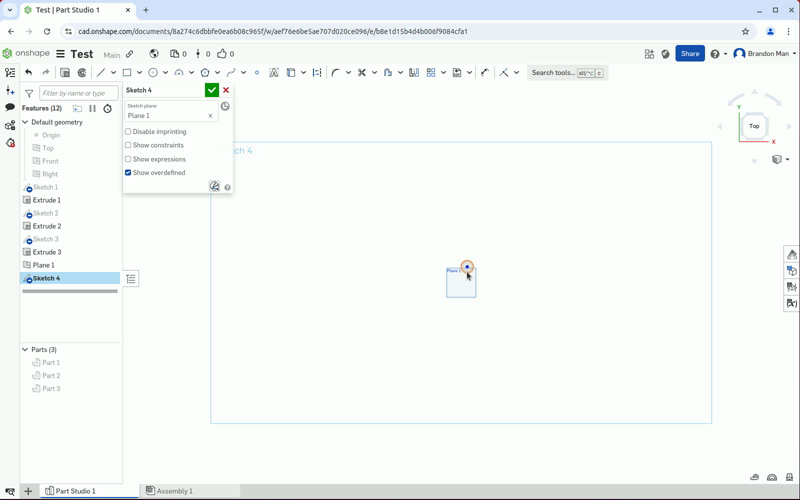
scroll(6)
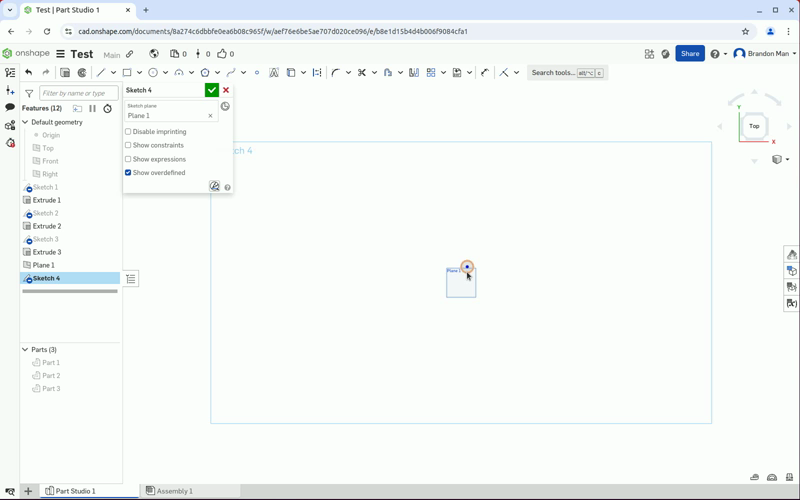
scroll(6)
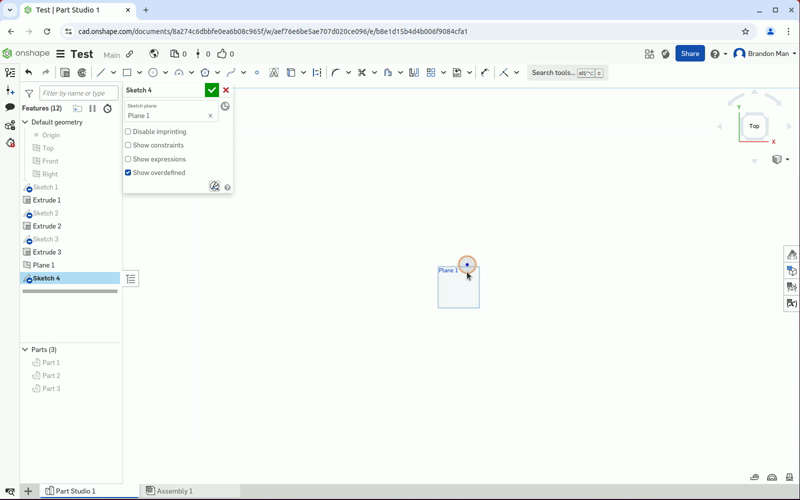
scroll(6)
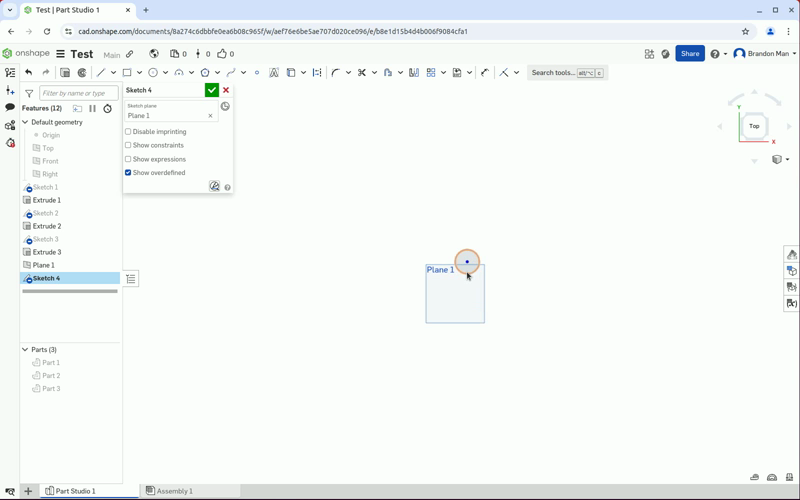
scroll(6)
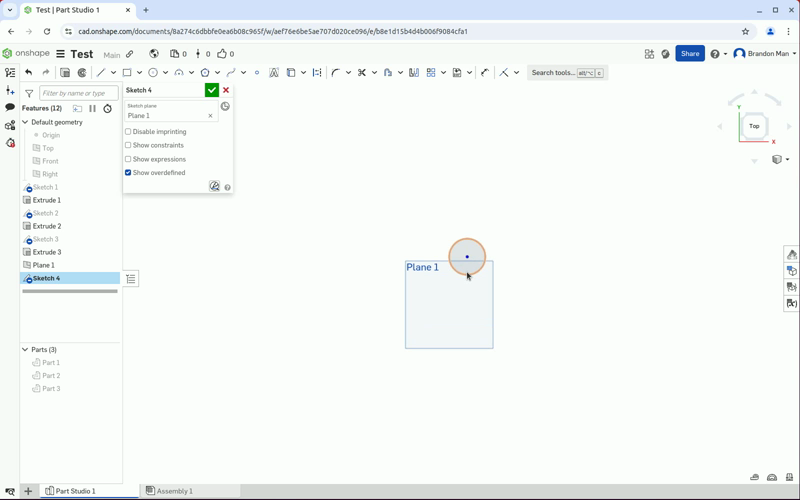
scroll(6)
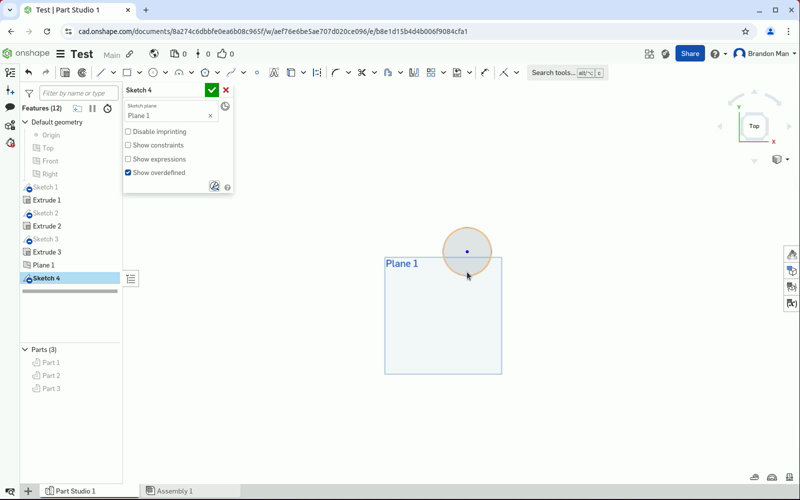
scroll(6)
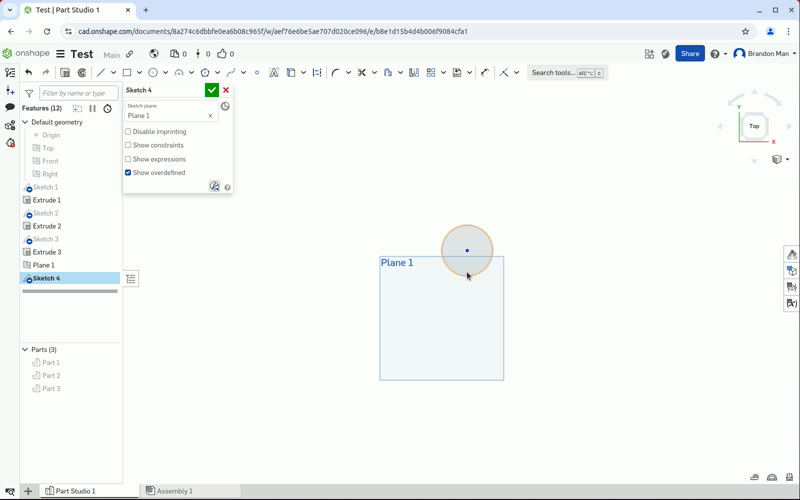
scroll(6)
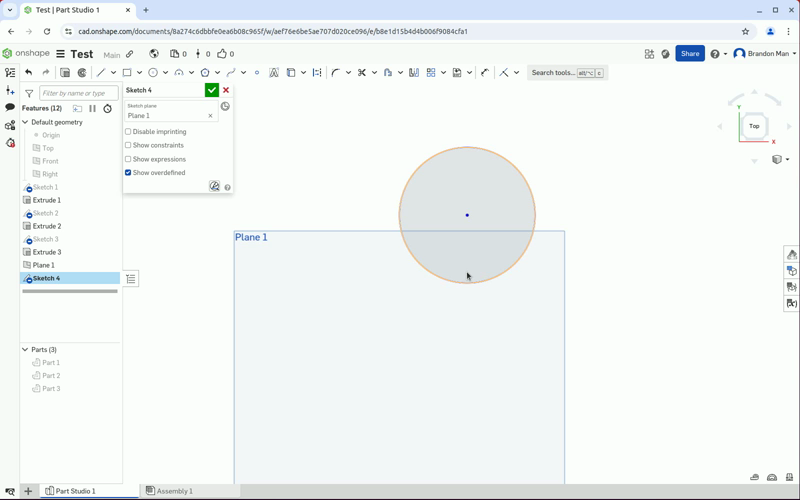
click(467, 271)
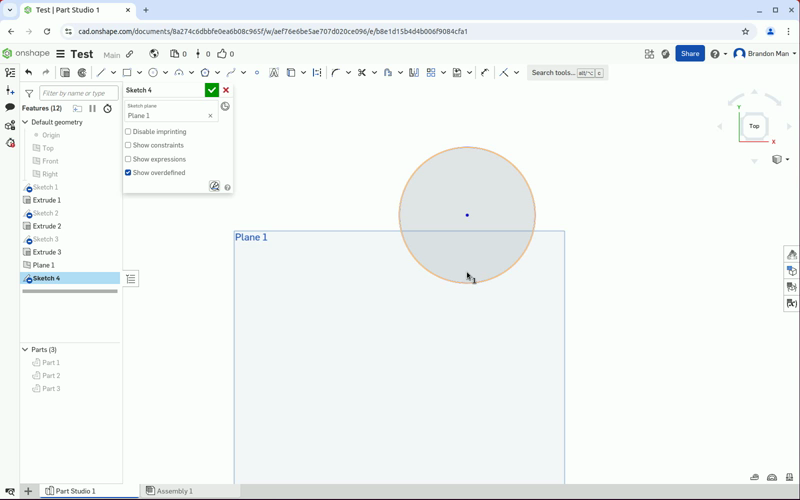
scroll(-6)
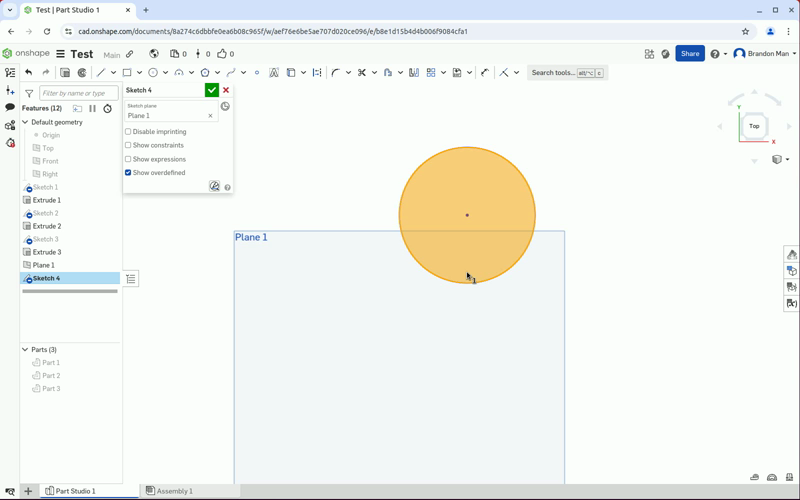
scroll(-6)
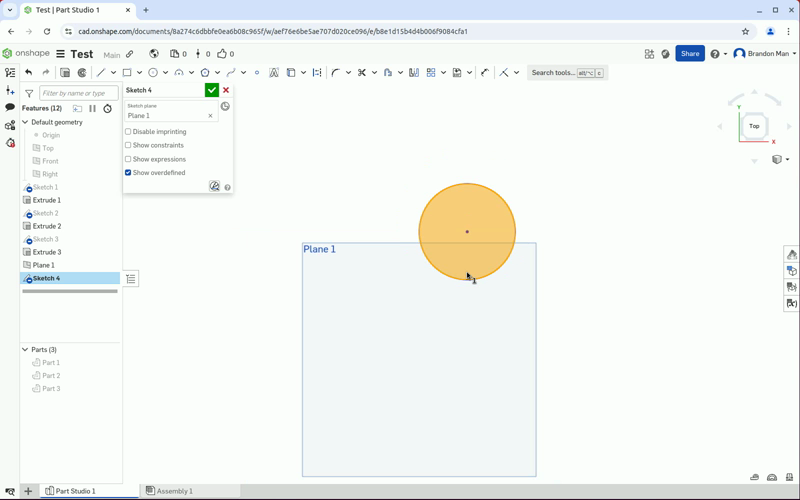
scroll(-6)
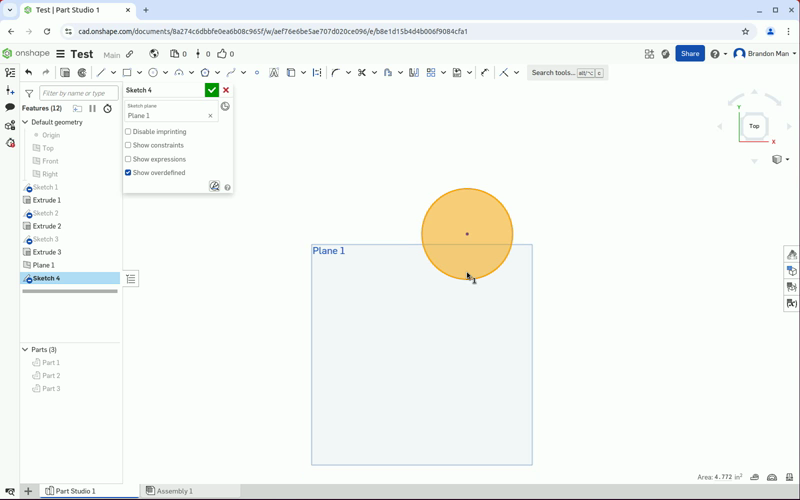
scroll(-6)
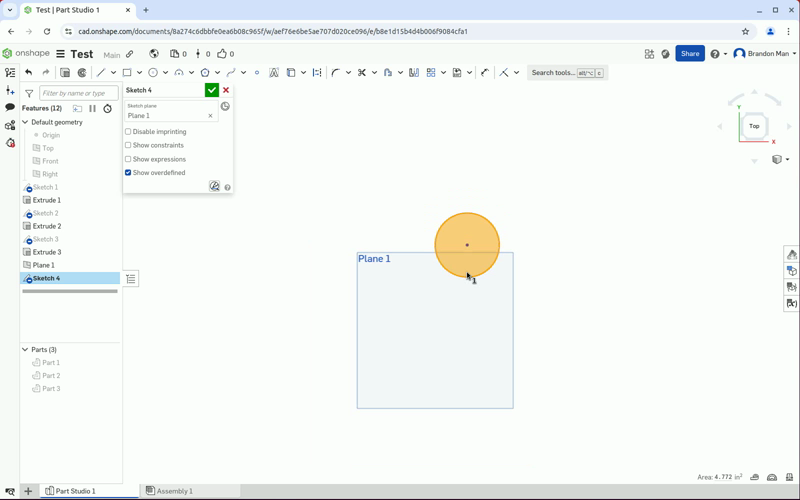
scroll(-6)
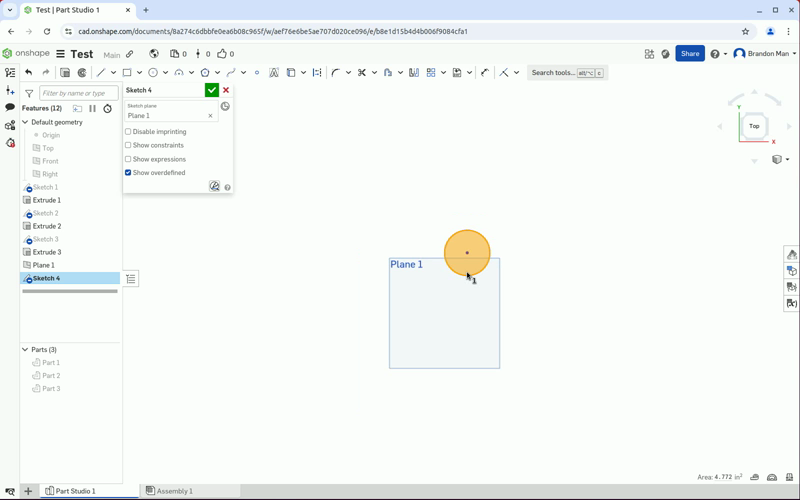
scroll(-6)
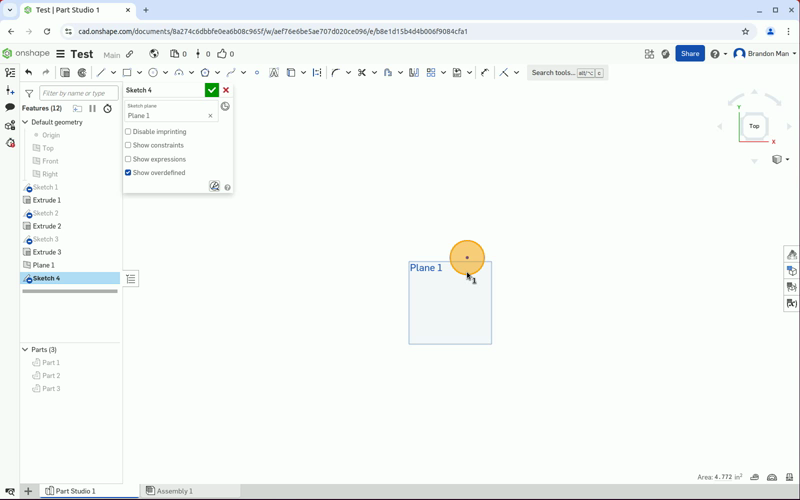
scroll(-6)
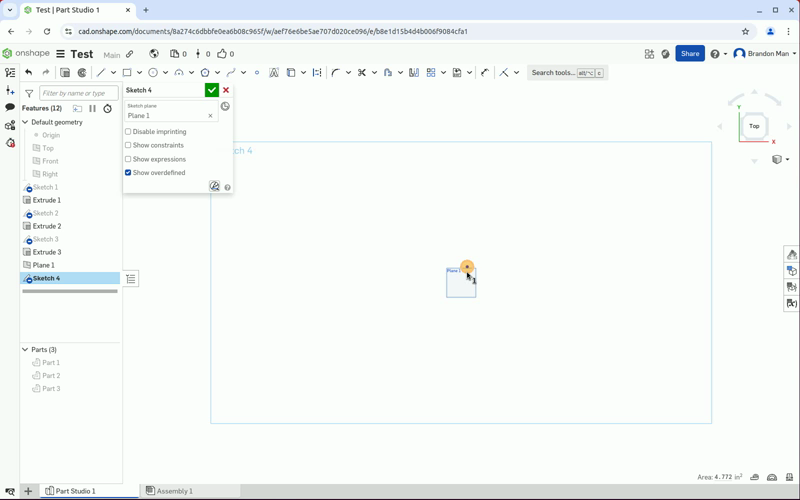
mouse_move(73, 352)
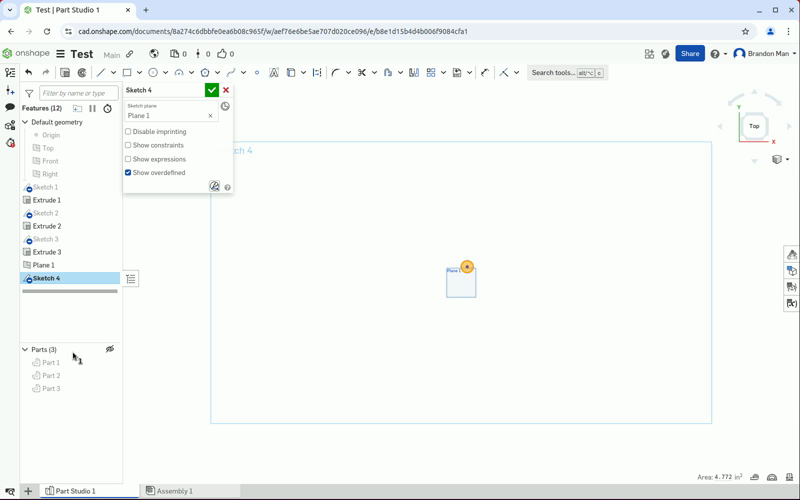
key(shift+y)
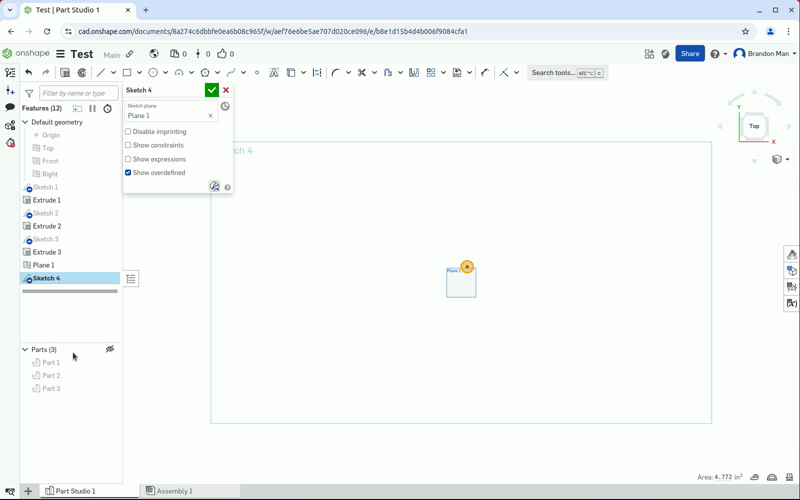
key(shift+e)
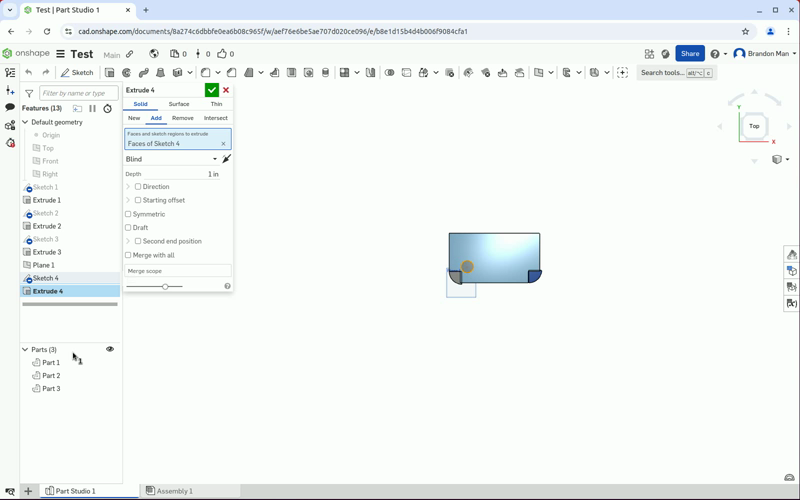
mouse_move(143, 106)
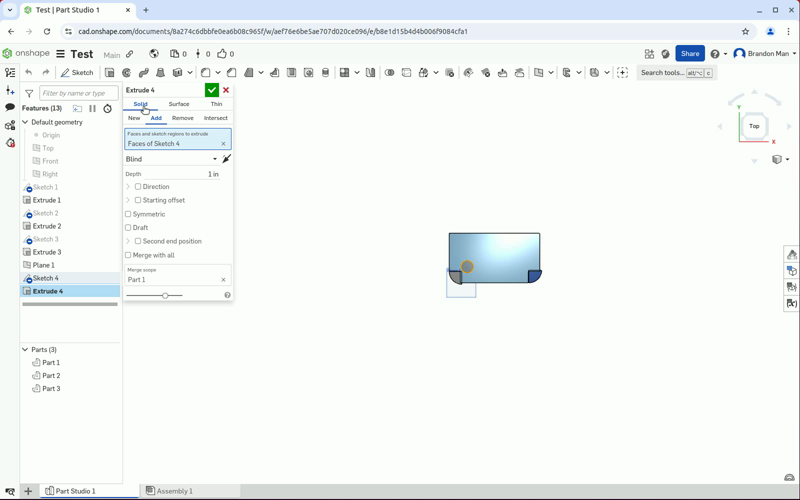
click(143, 106)
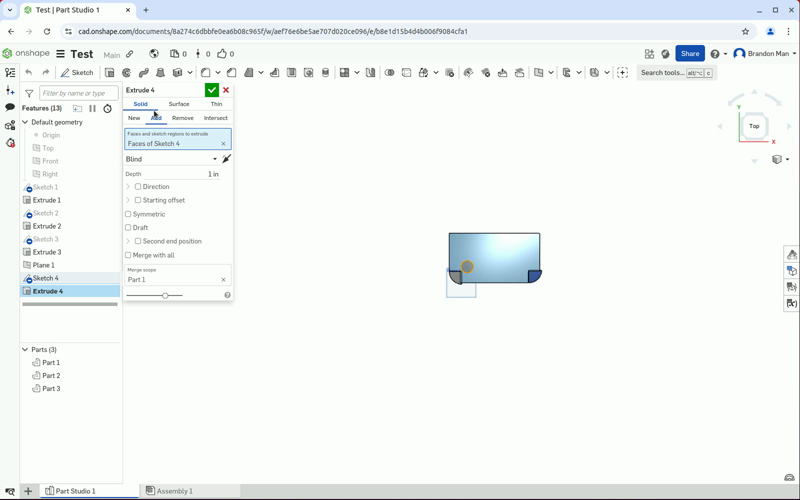
mouse_move(186, 120)
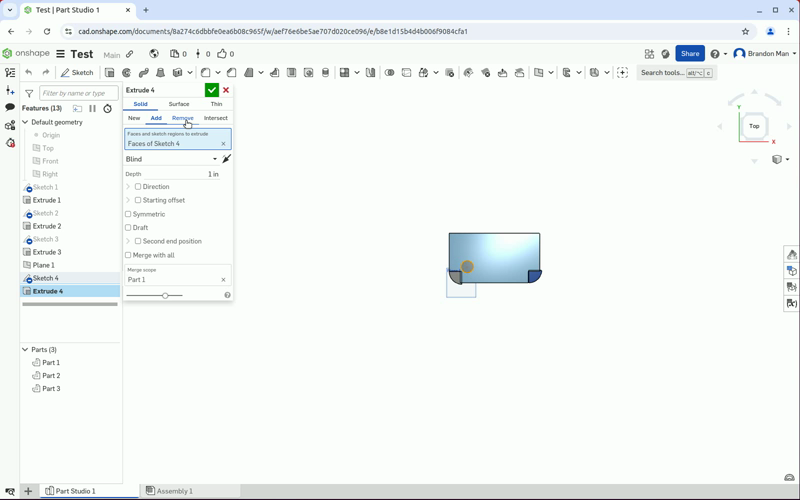
click(186, 120)
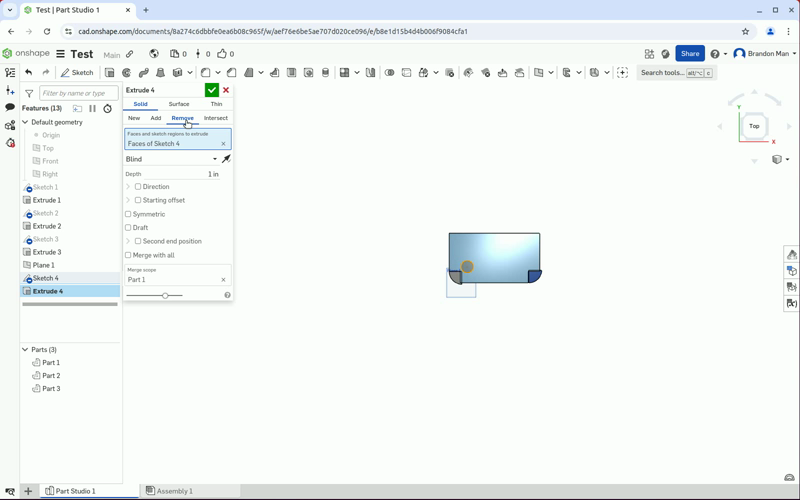
key(tab, 4)
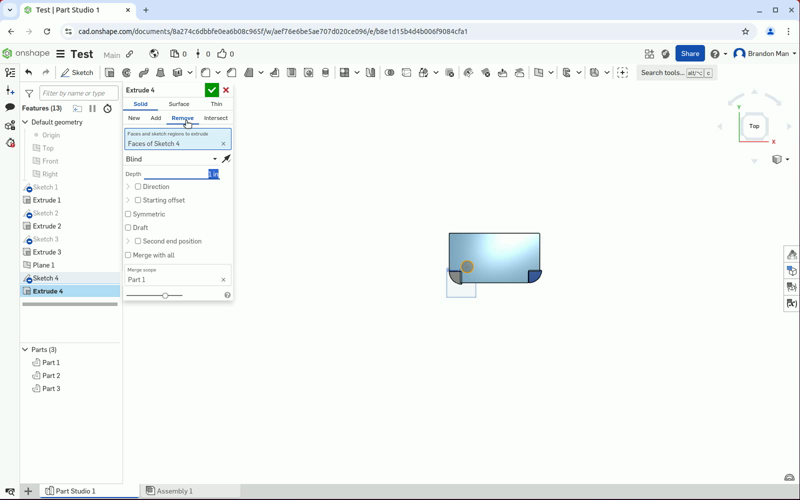
text(9.147)
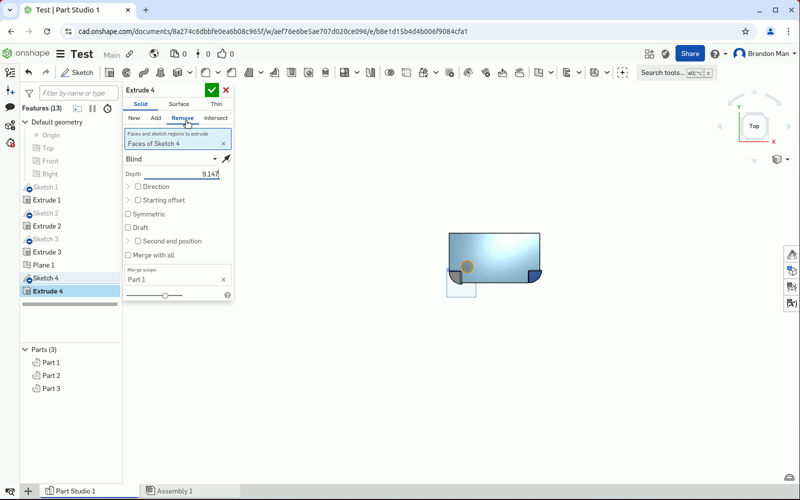
key(tab, 6)
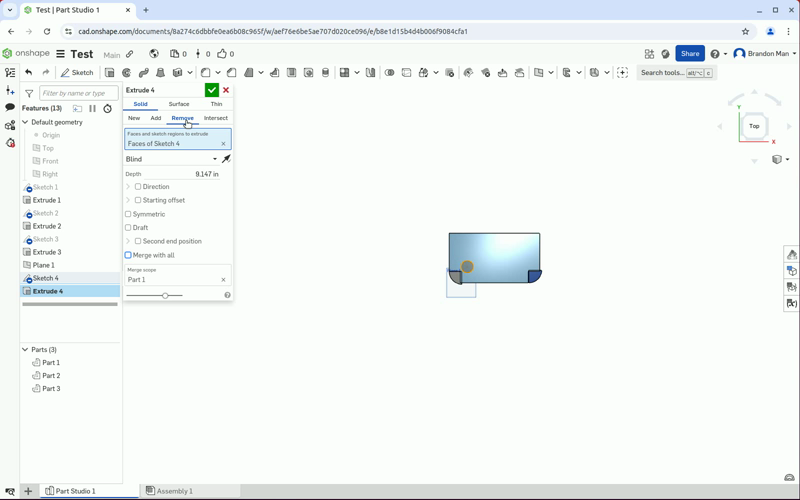
key(space)
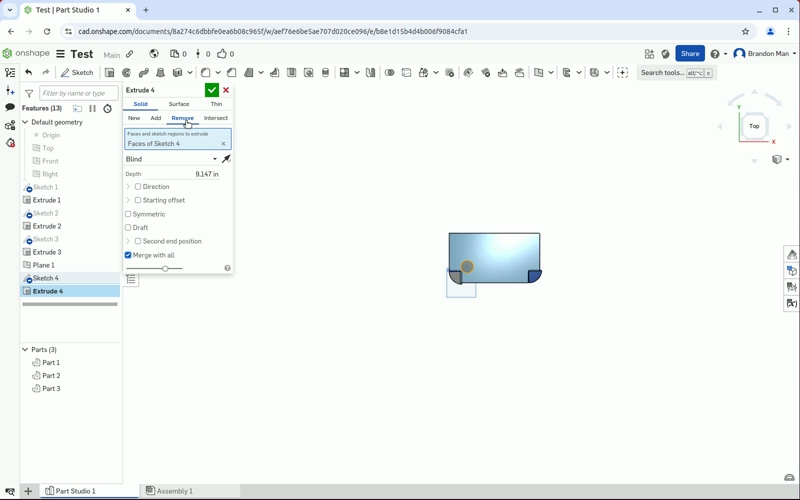
key(enter)
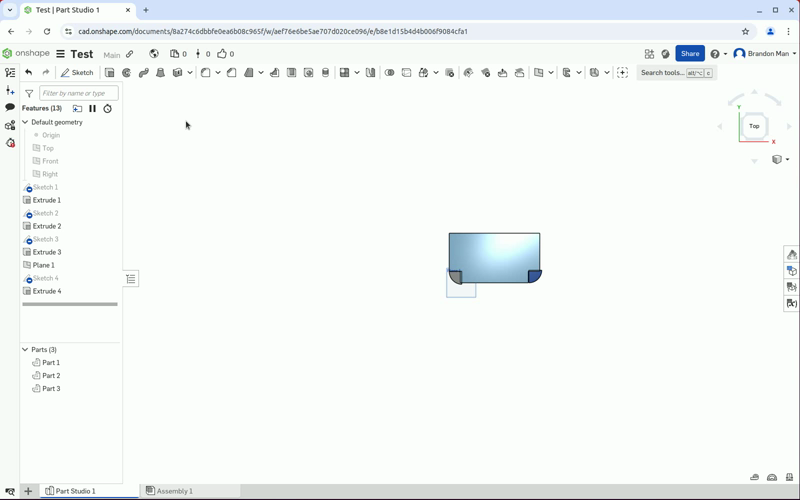
key(shift+h)
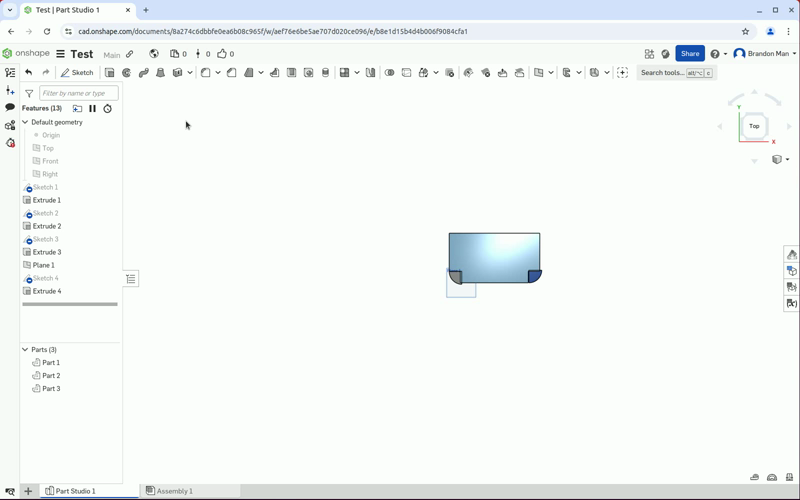
key(shift+h)
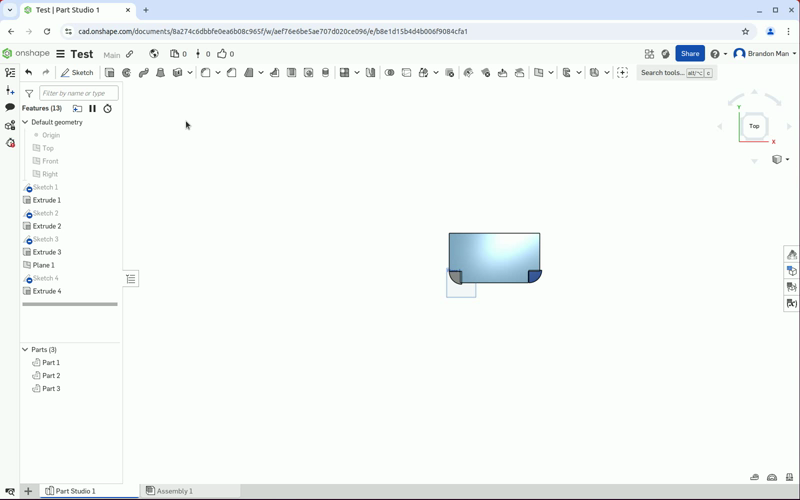
mouse_move(73, 189)
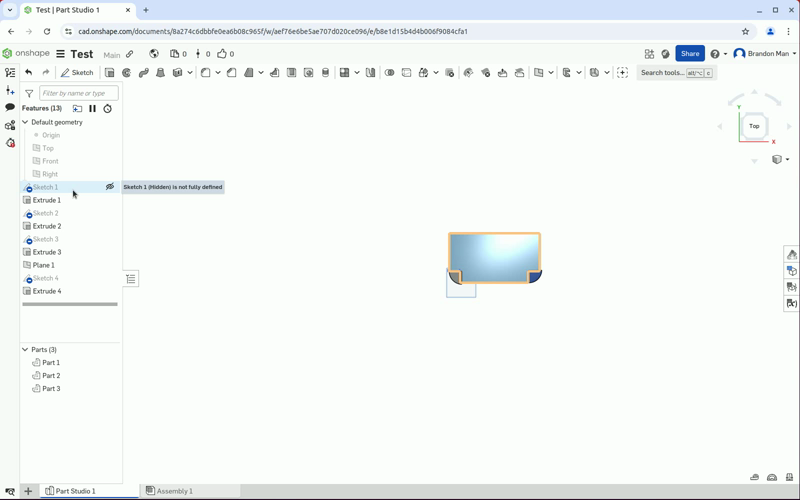
click(73, 189)
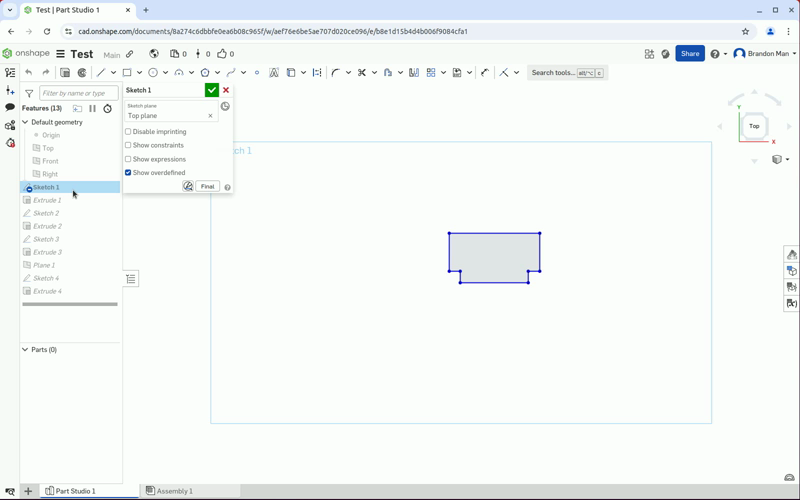
mouse_move(229, 92)
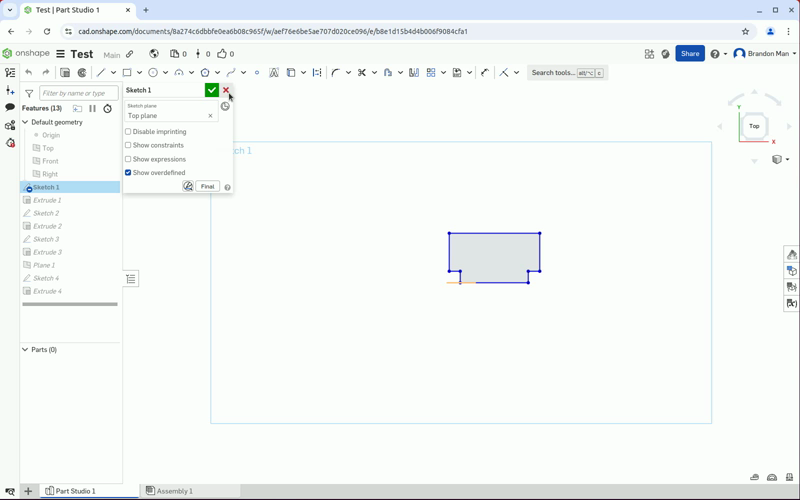
click(229, 92)
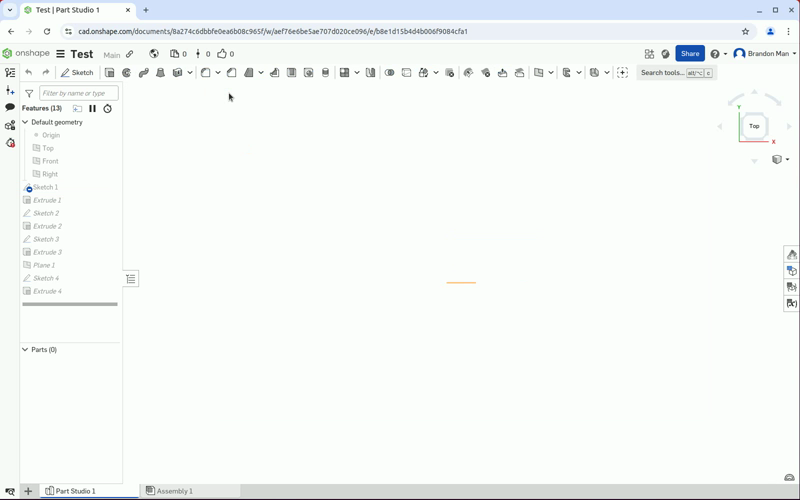
key(shift+s)
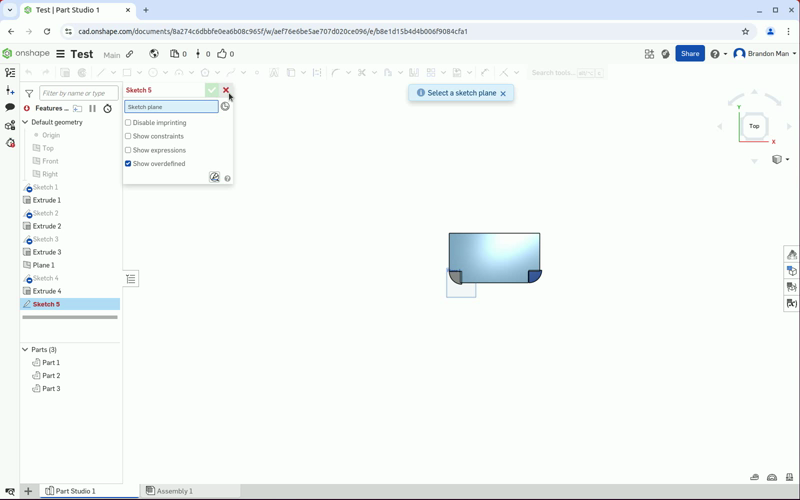
mouse_move(73, 267)
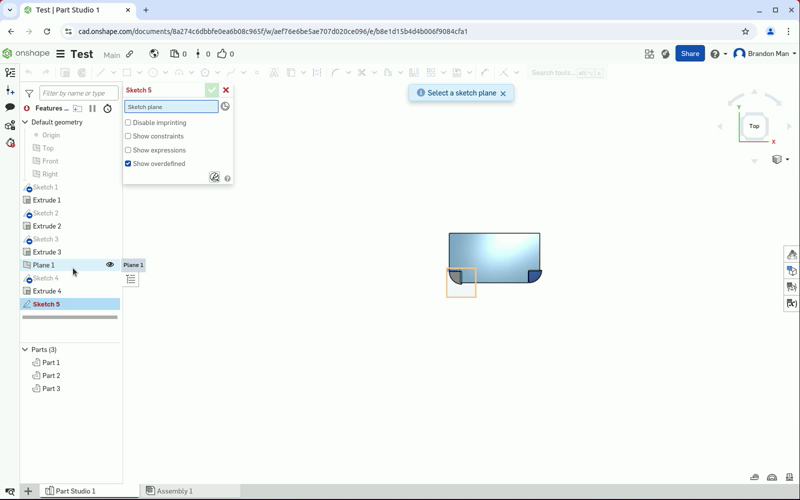
click(73, 267)
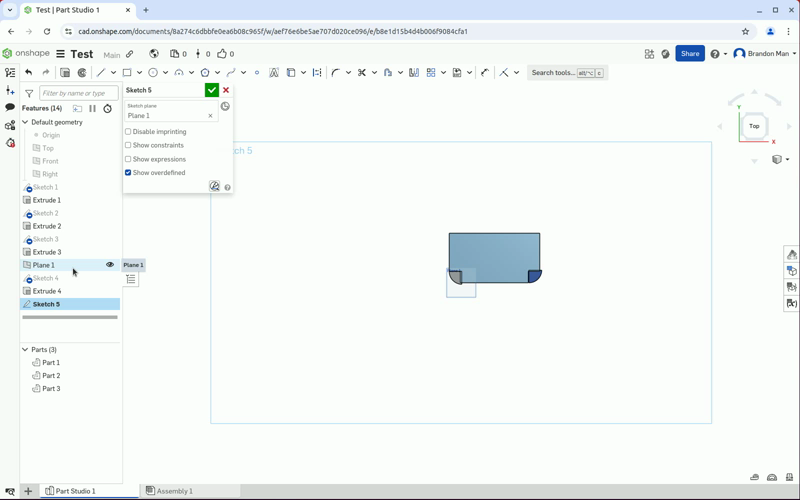
mouse_move(73, 352)
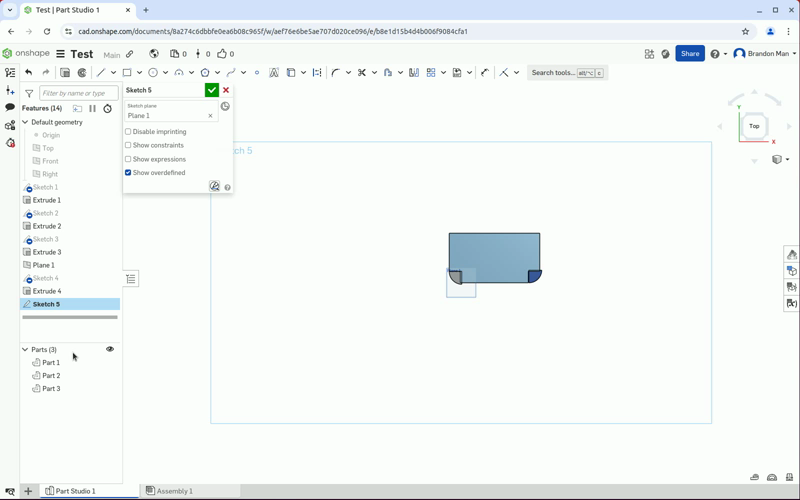
key(y)
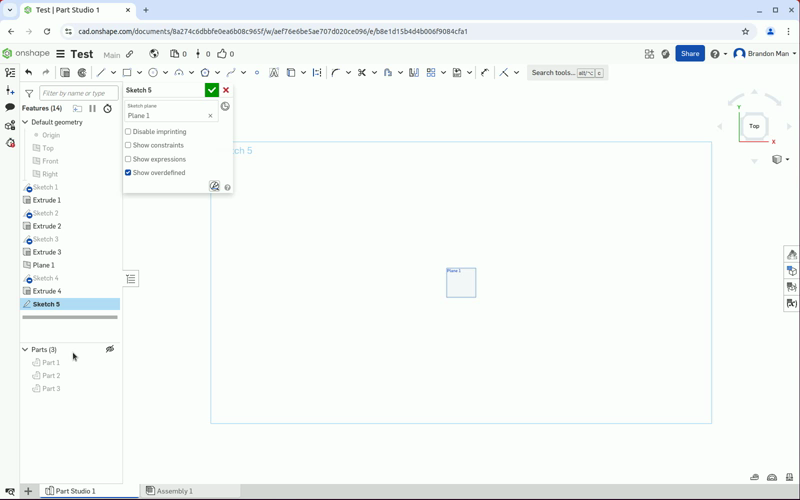
key(c)
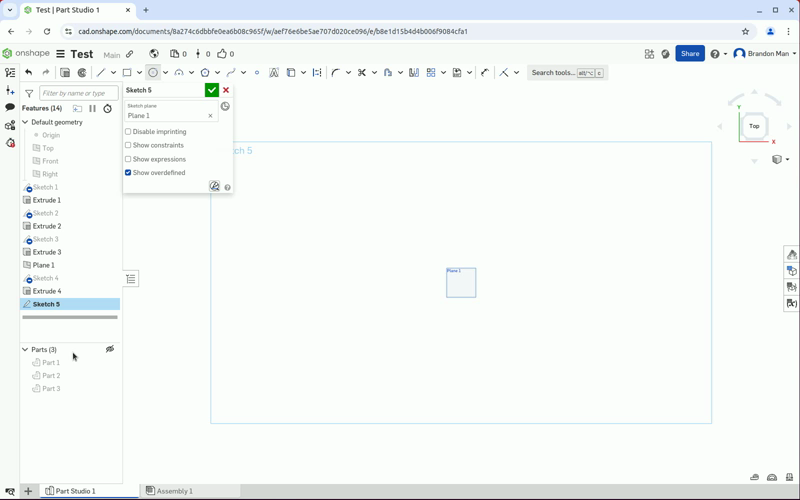
key_down(shift)
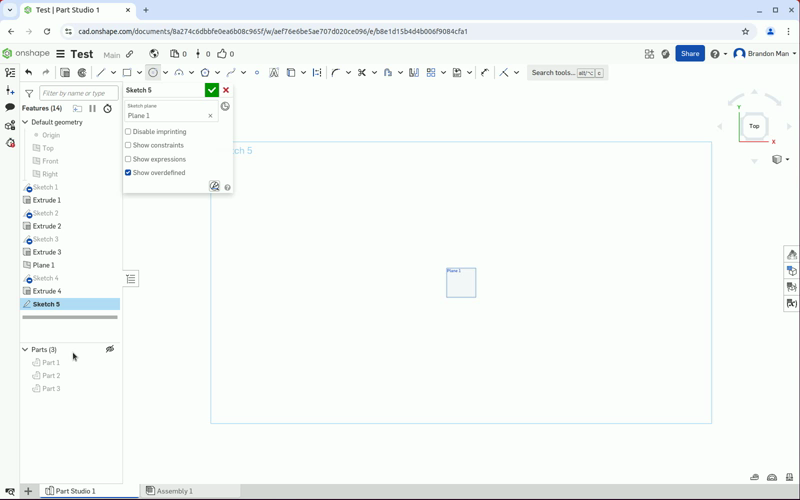
mouse_move(523, 266)
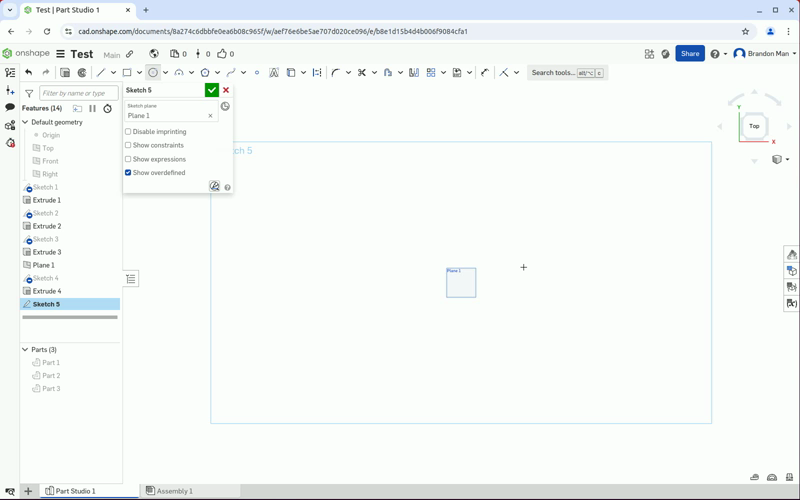
click(523, 266)
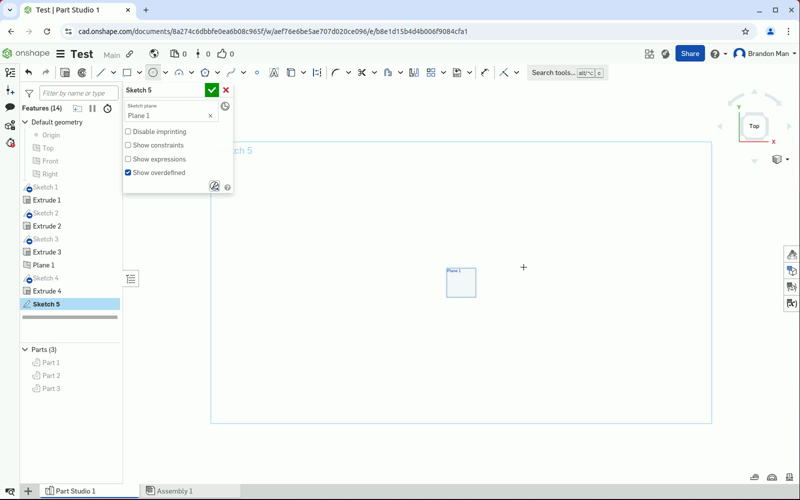
key_up(shift)
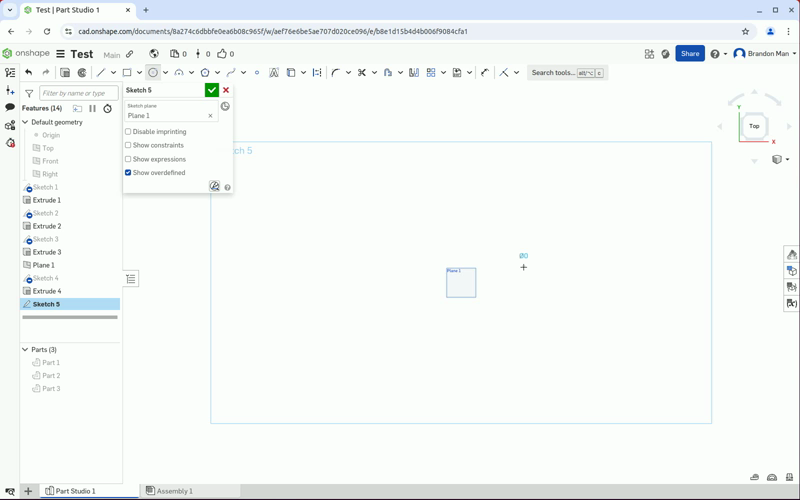
mouse_move(529, 266)
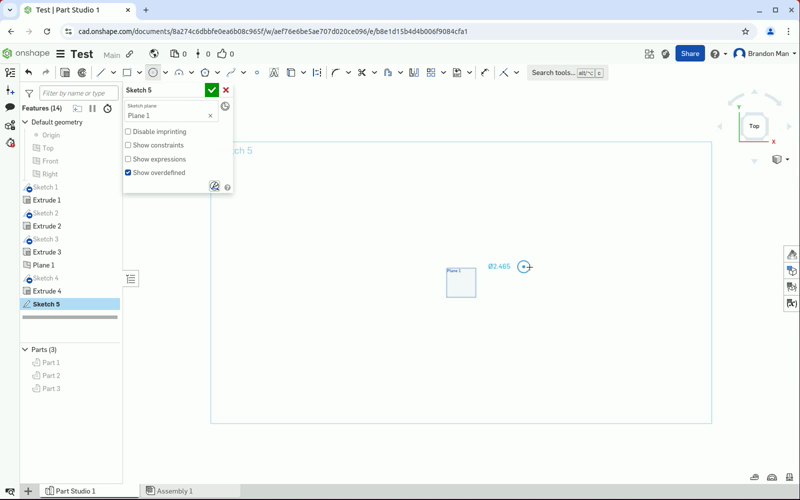
click(529, 266)
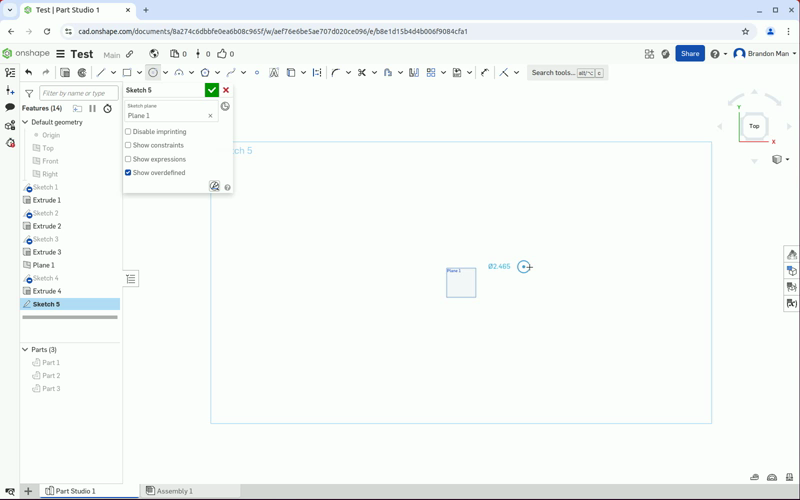
key(esc)
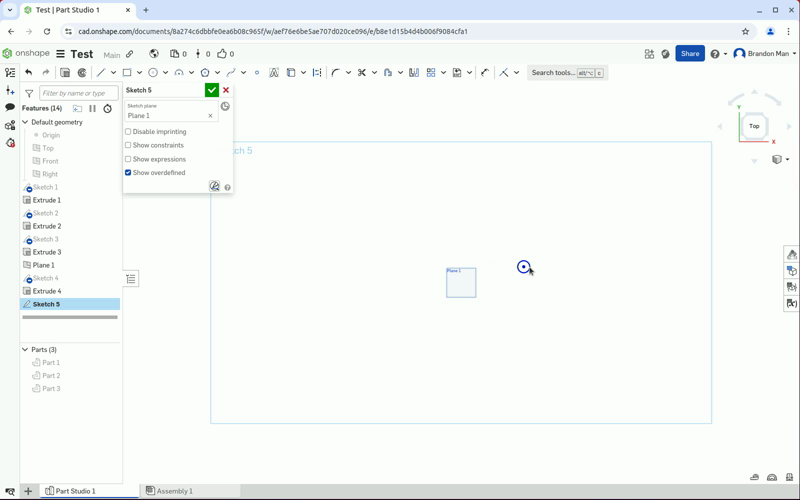
mouse_move(522, 270)
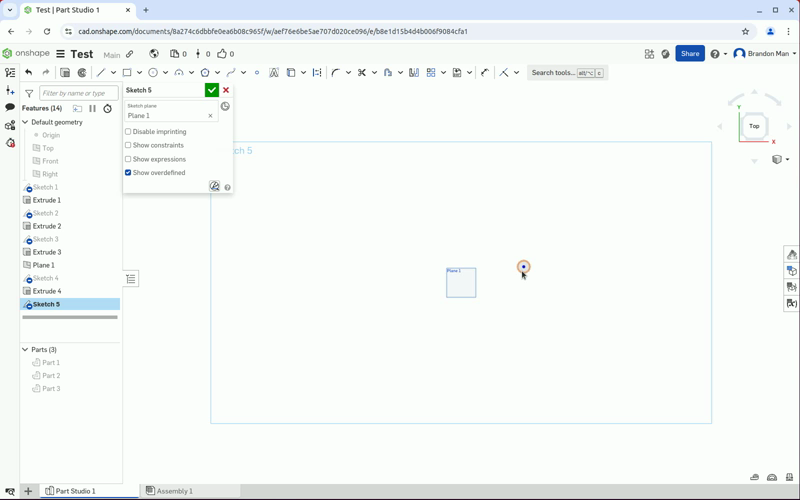
scroll(6)
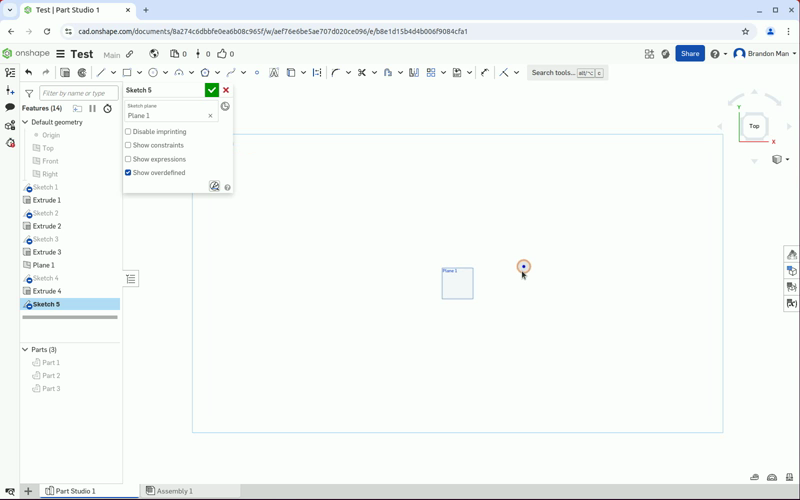
scroll(6)
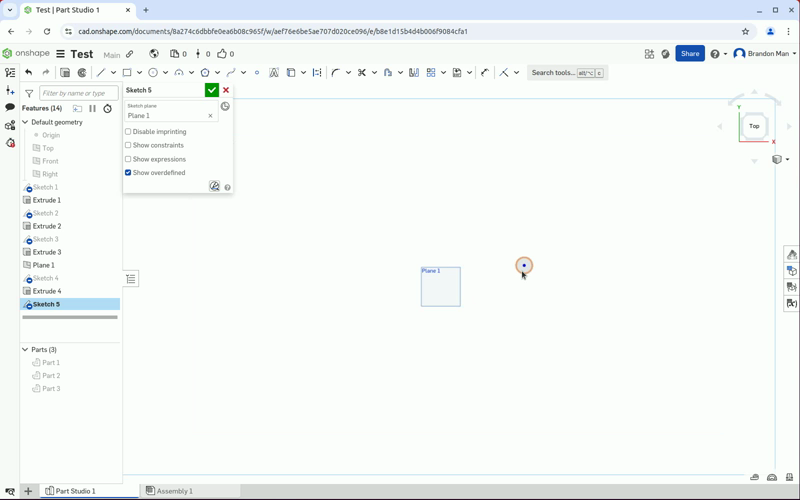
scroll(6)
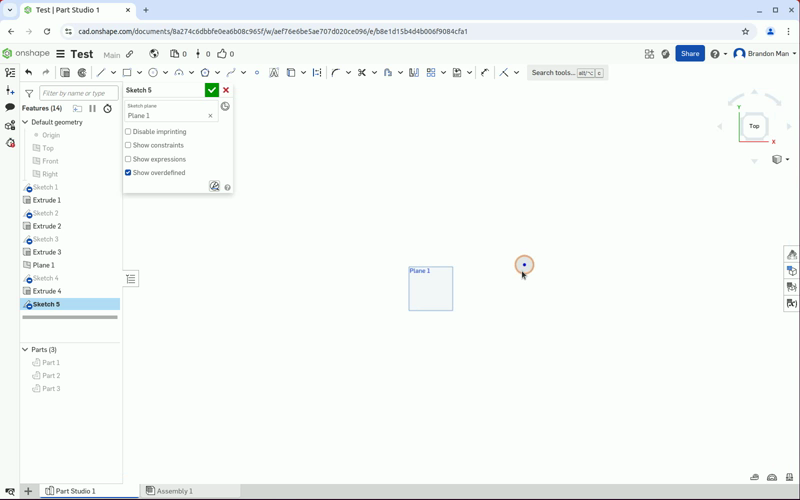
scroll(6)
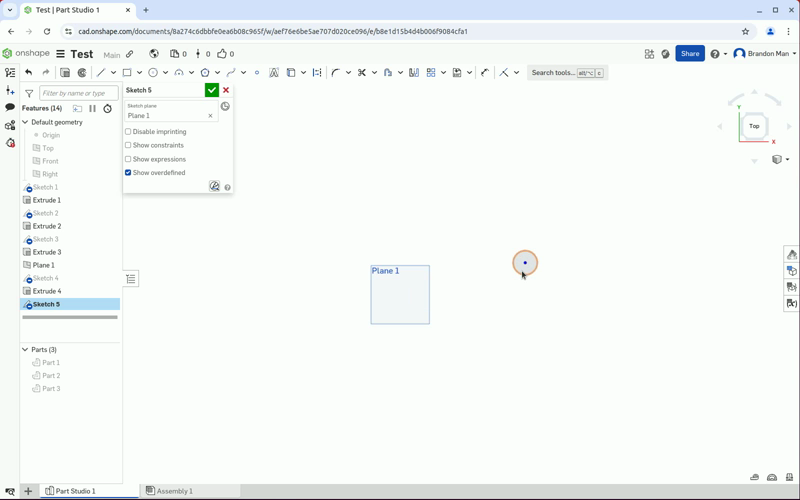
scroll(6)
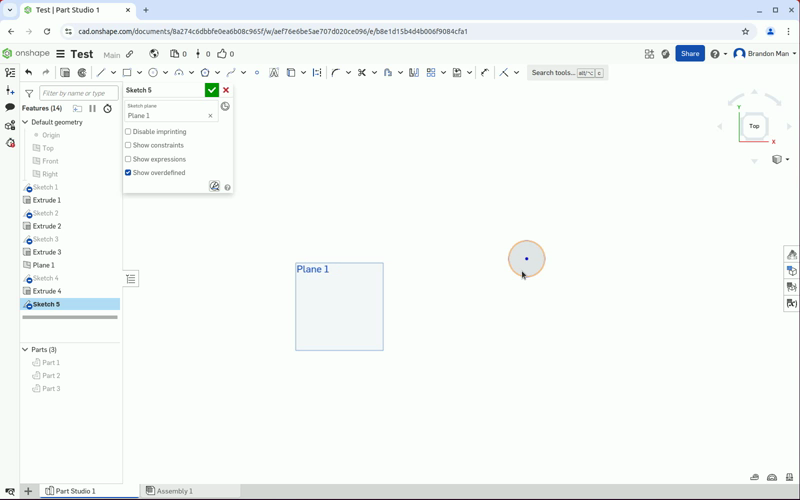
scroll(6)
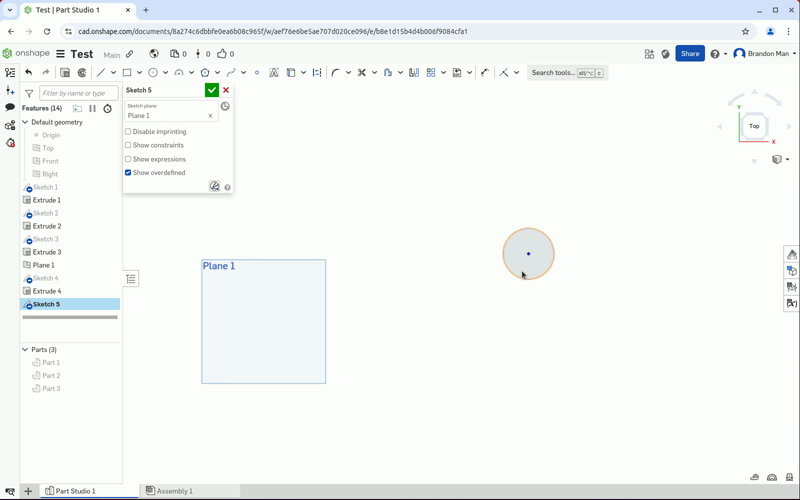
scroll(6)
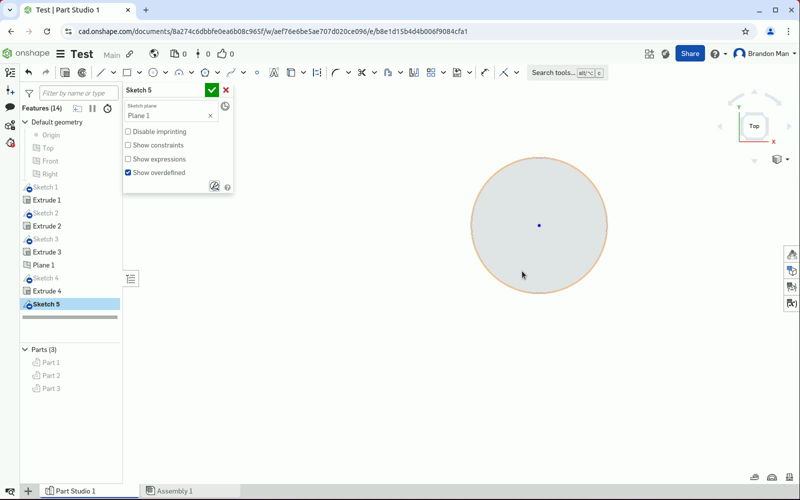
click(522, 270)
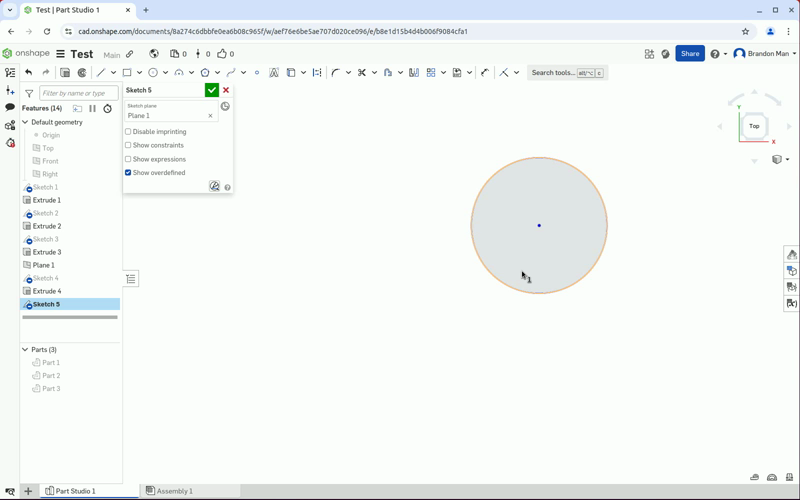
scroll(-6)
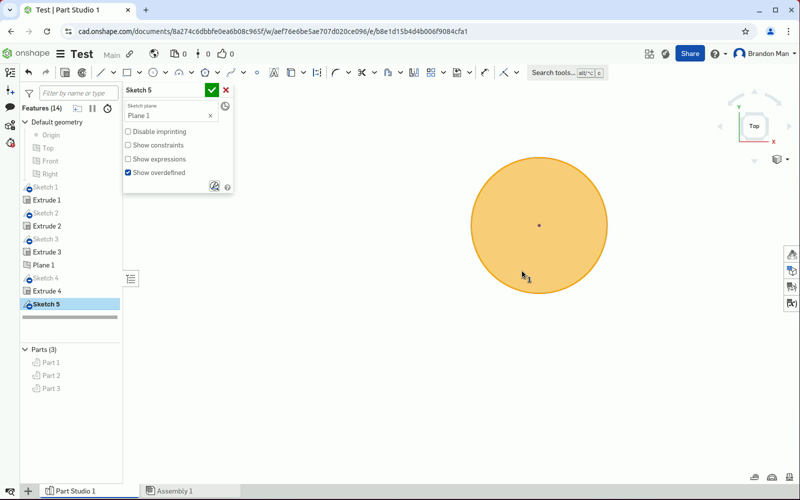
scroll(-6)
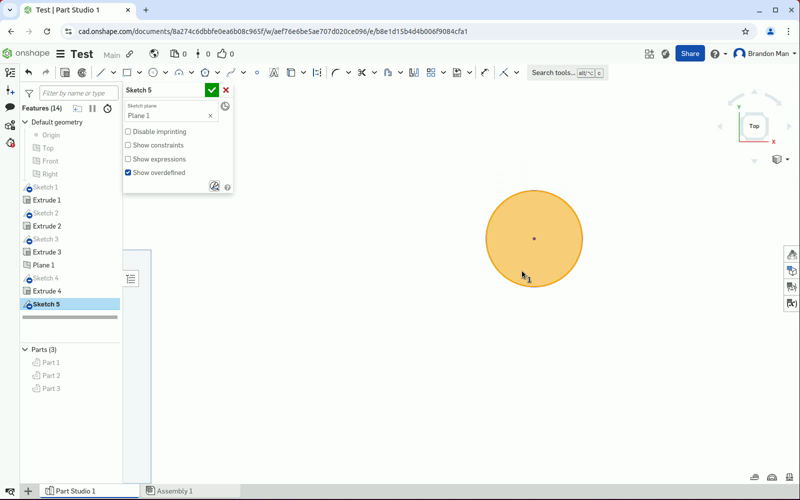
scroll(-6)
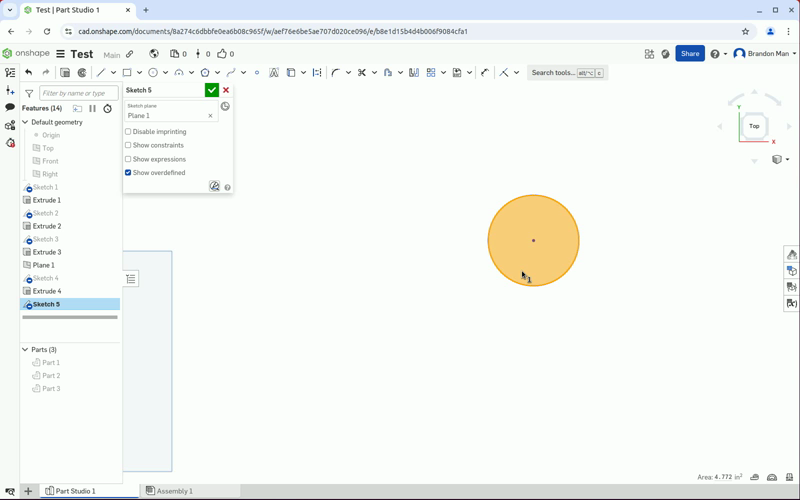
scroll(-6)
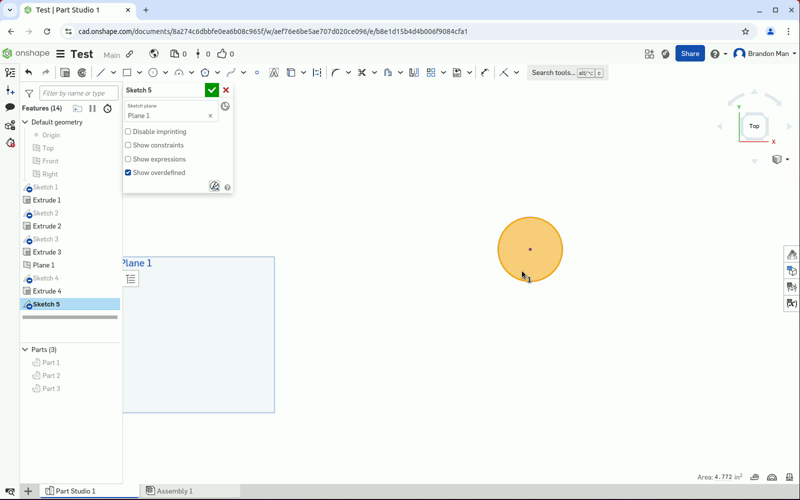
scroll(-6)
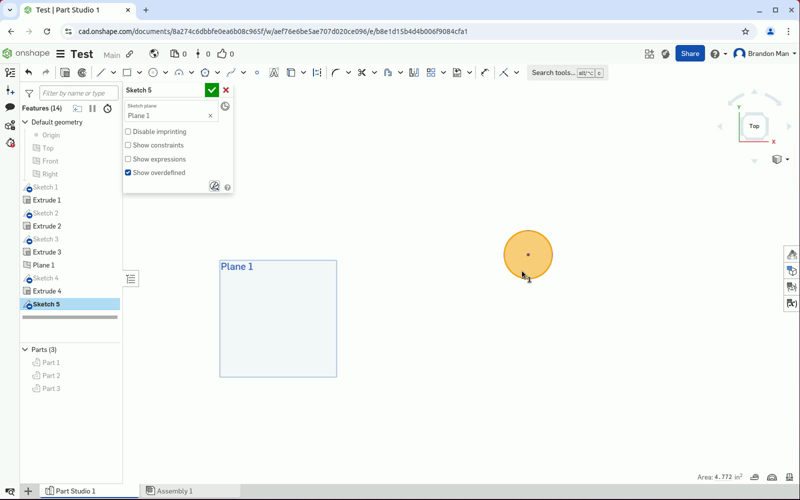
scroll(-6)
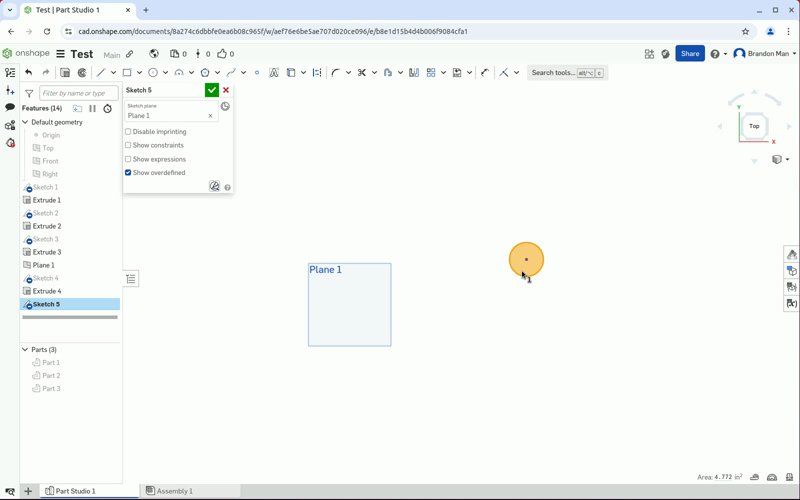
scroll(-6)
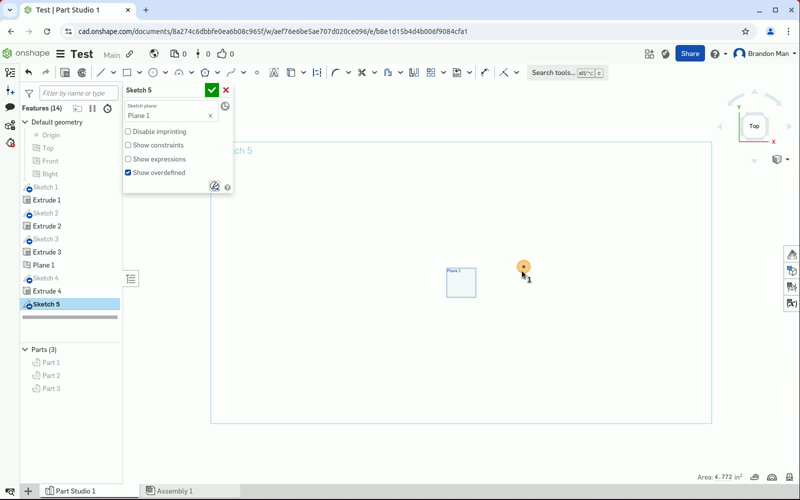
mouse_move(73, 352)
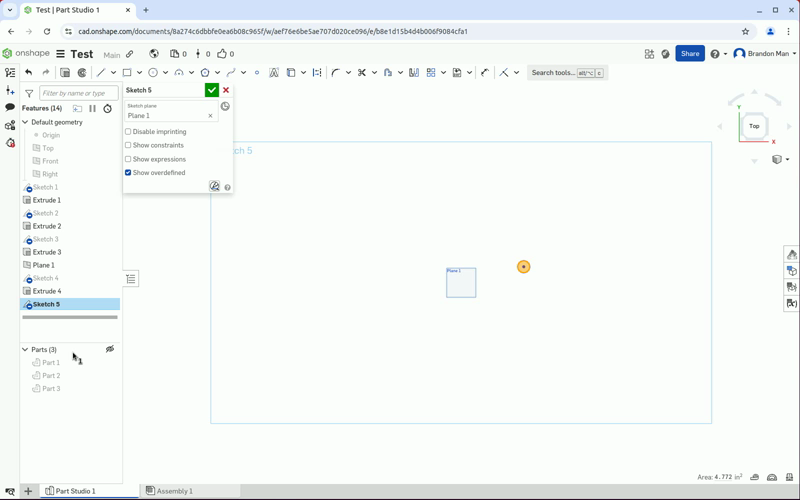
key(shift+y)
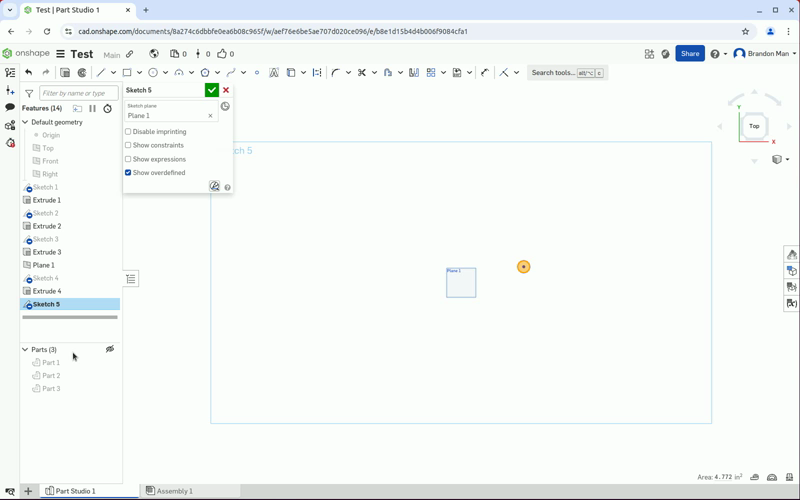
key(shift+e)
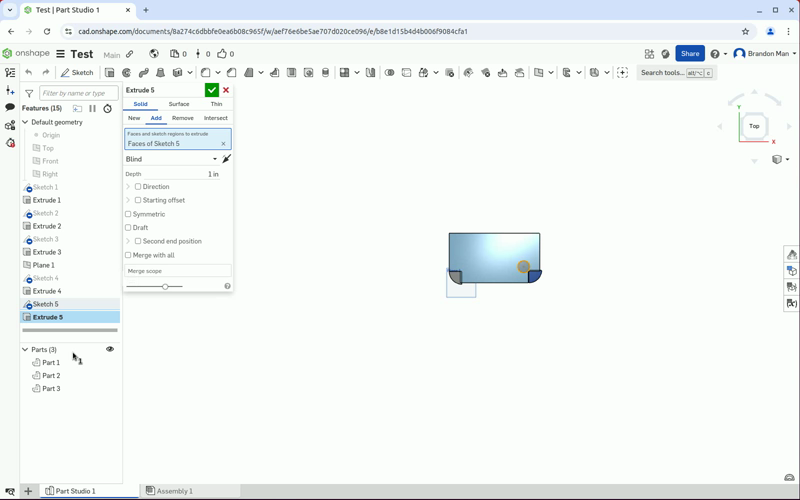
mouse_move(143, 106)
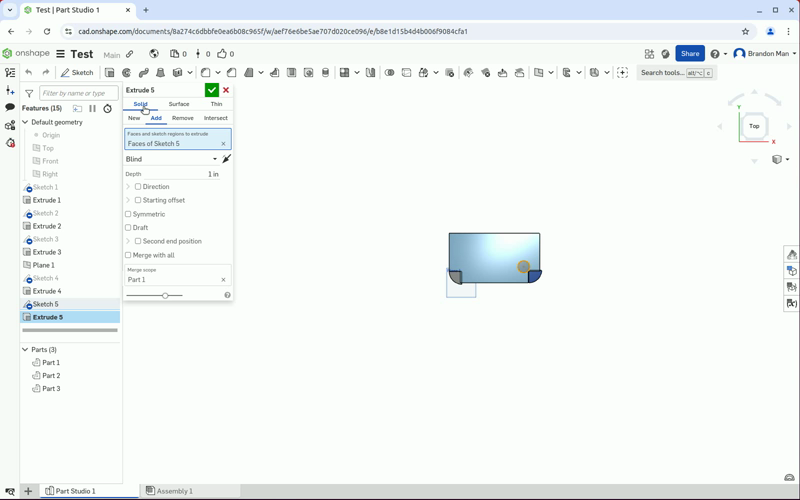
click(143, 106)
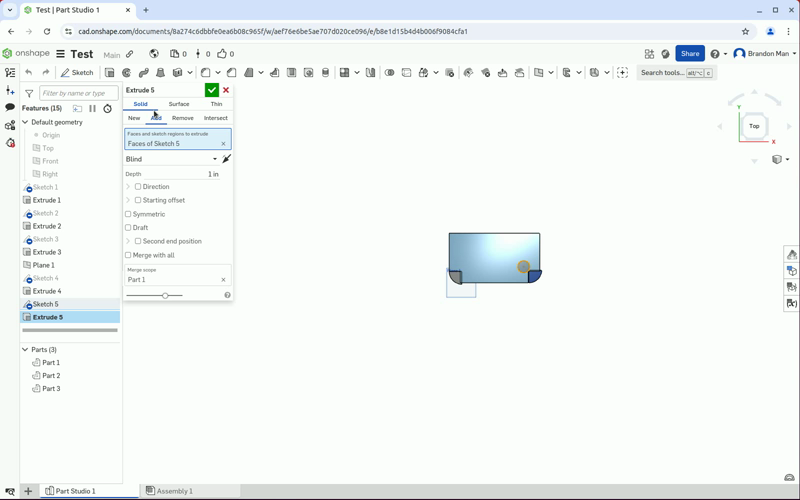
mouse_move(186, 120)
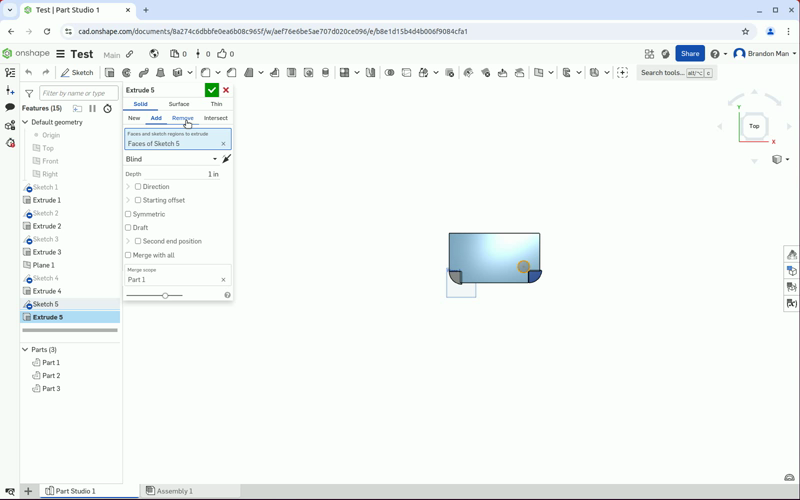
click(186, 120)
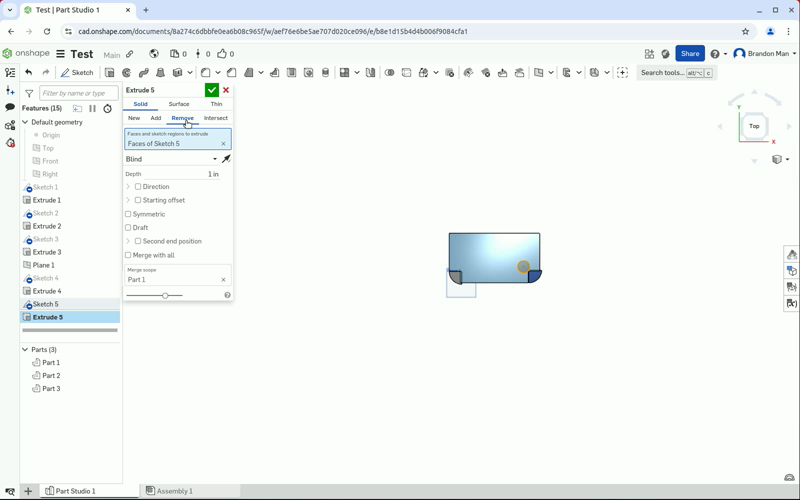
key(tab, 4)
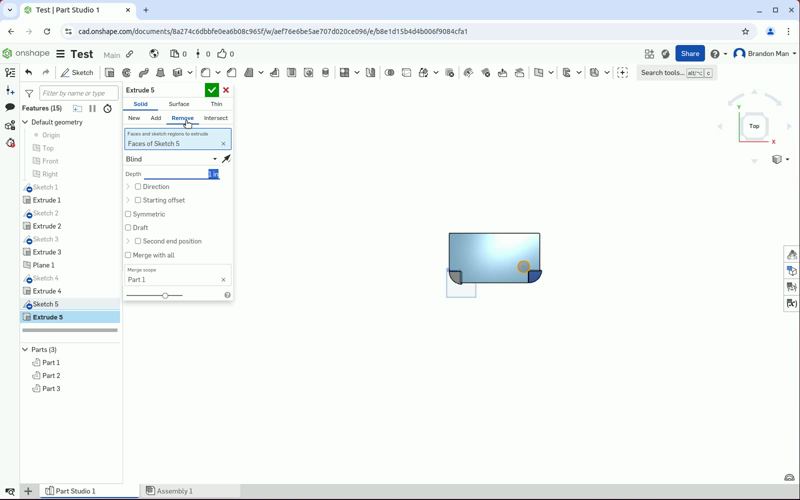
text(9.147)
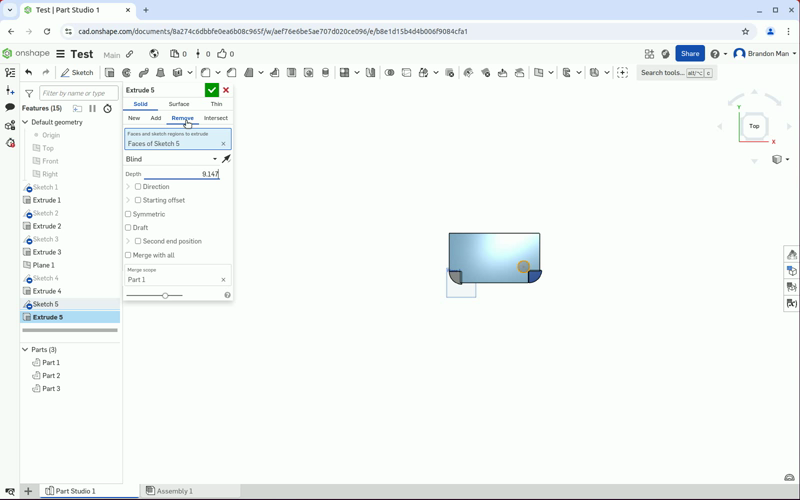
key(tab, 6)
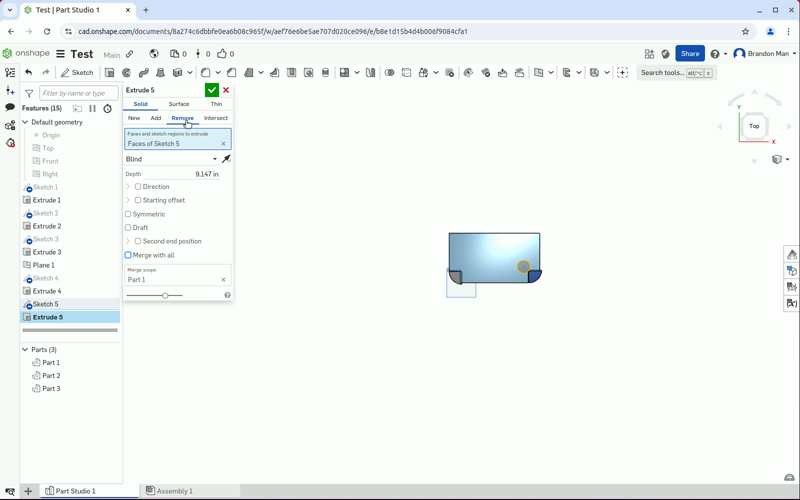
key(space)
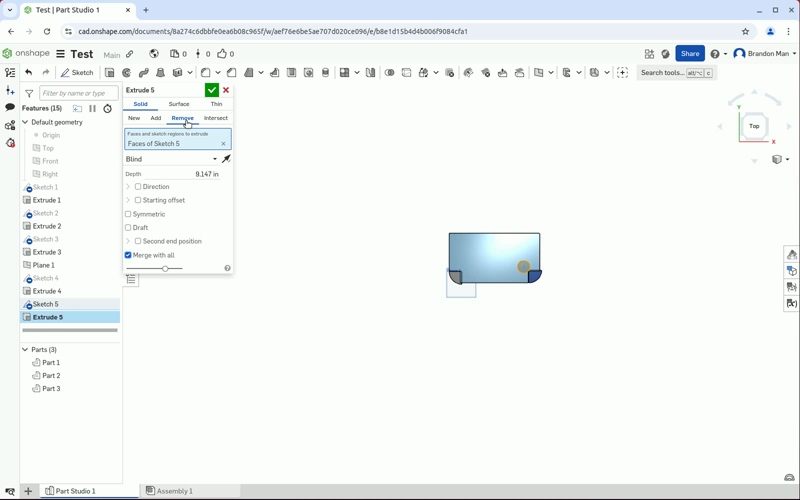
key(enter)
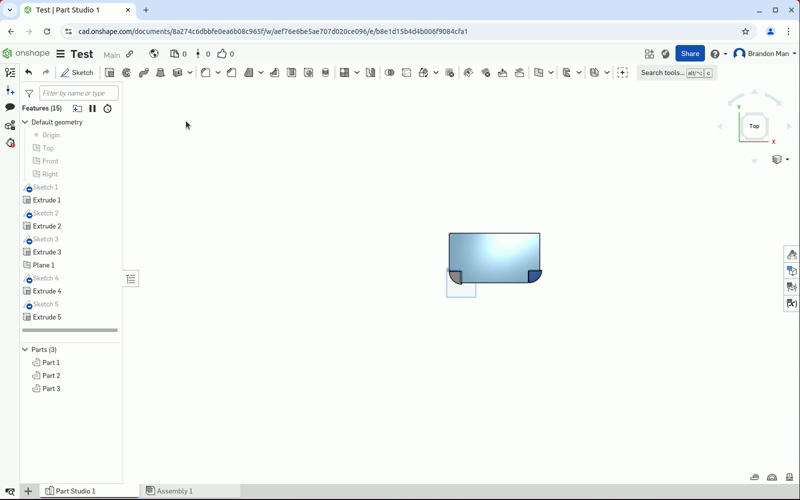
key(shift+h)
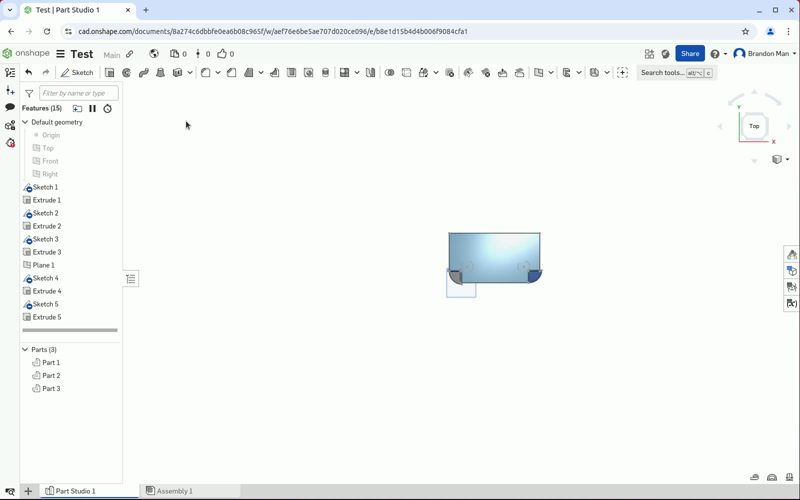
key(shift+h)
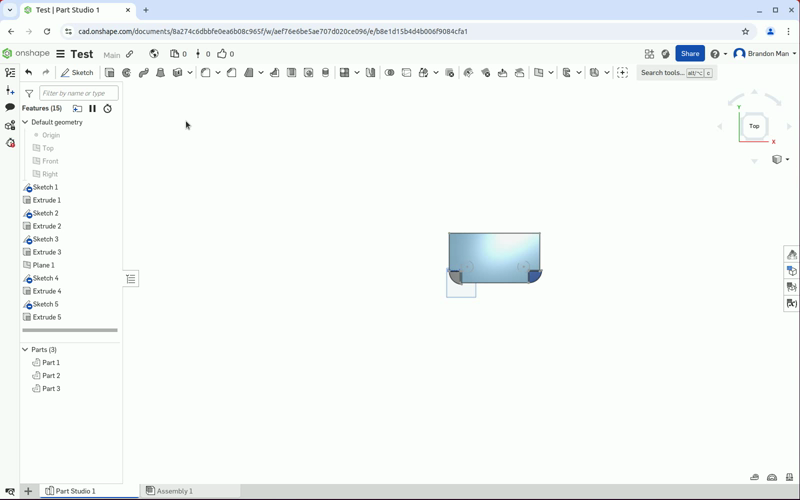
key(shift+7)
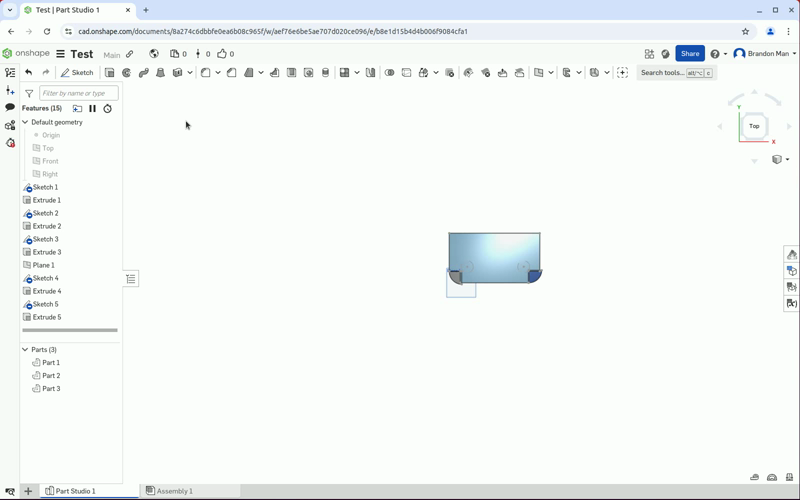
key(up, 3)
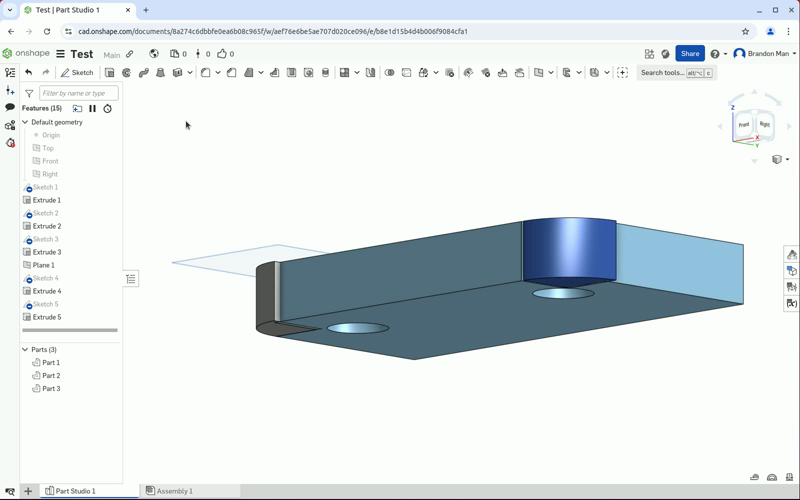
key(left, 3)
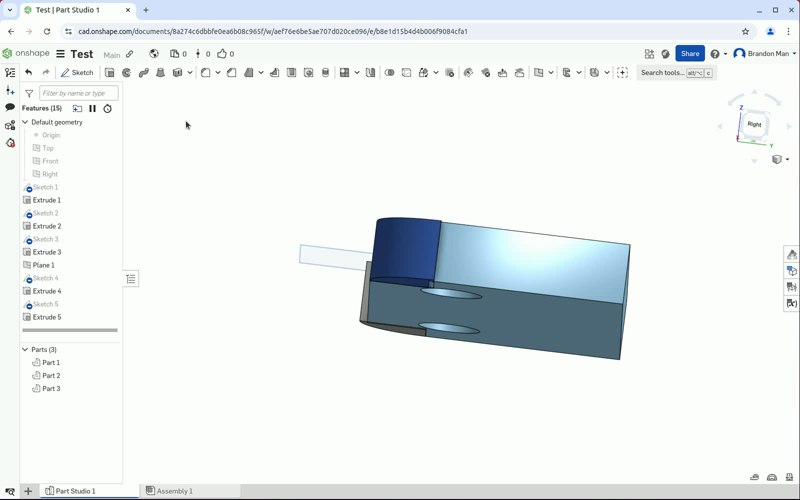
key(right, 3)
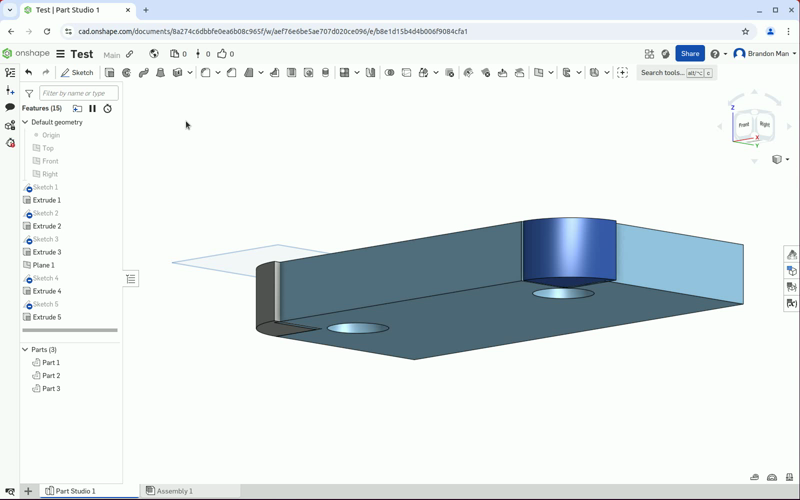
key(down, 3)
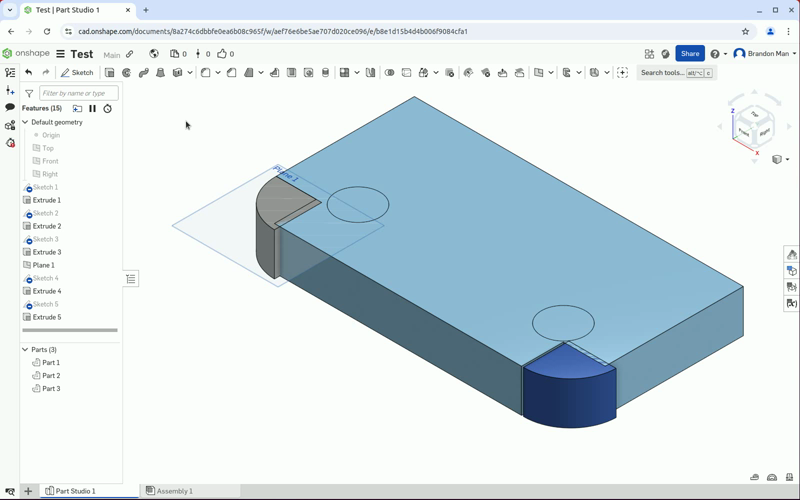
mouse_move(73, 189)
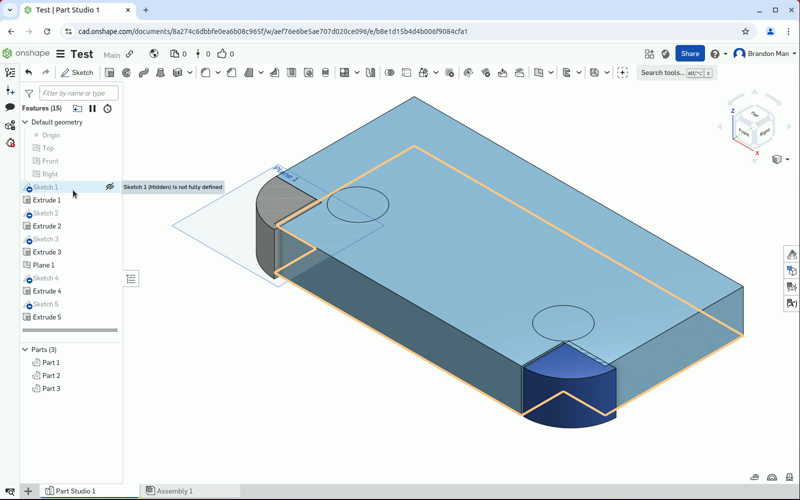
click(73, 189)